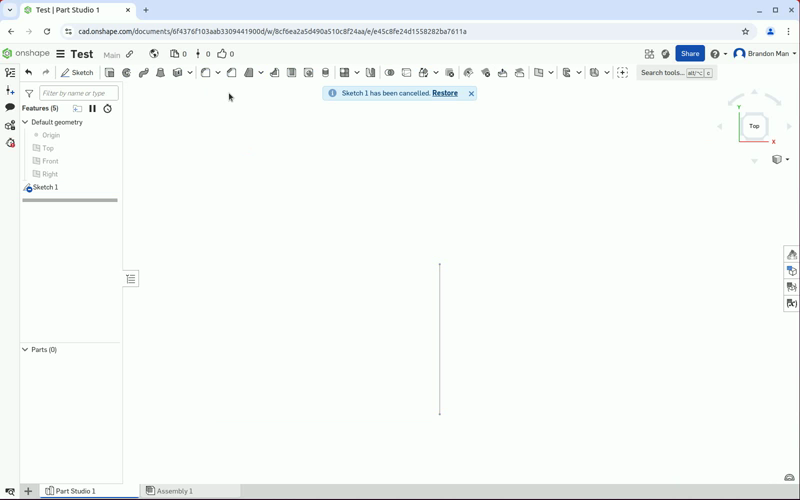
key(shift+h)
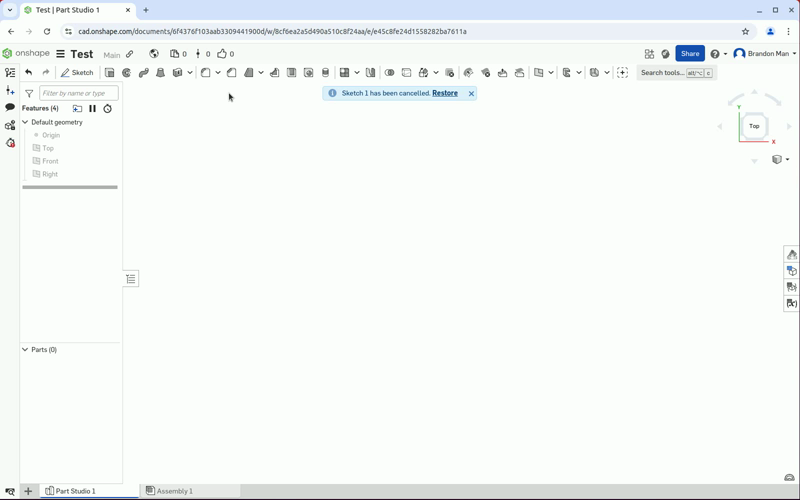
mouse_move(73, 352)
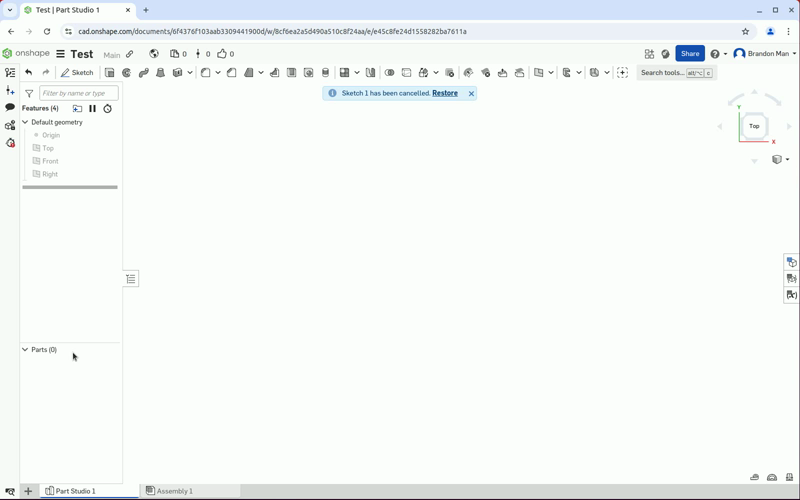
key(y)
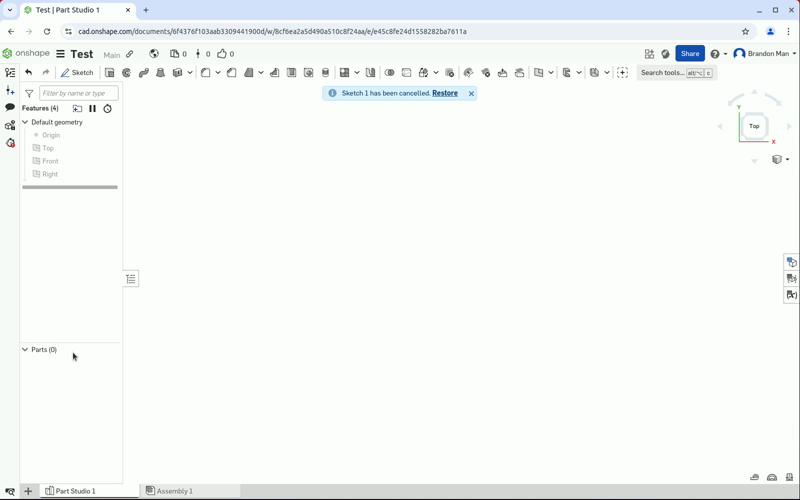
key(shift+p)
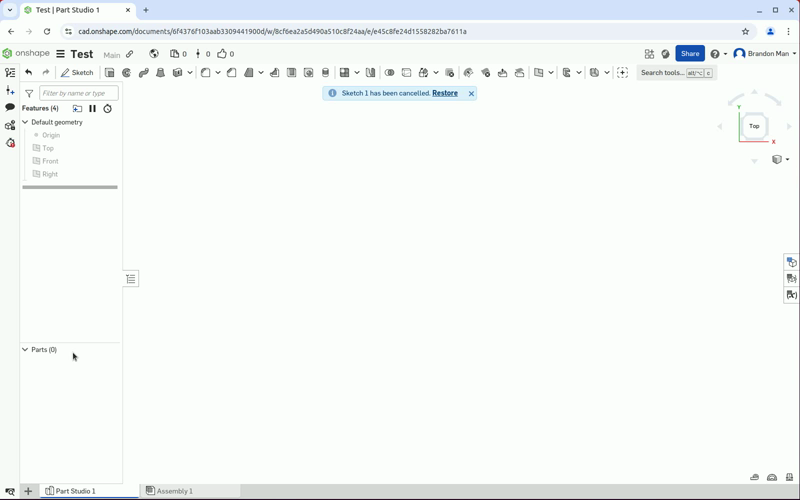
key(space)
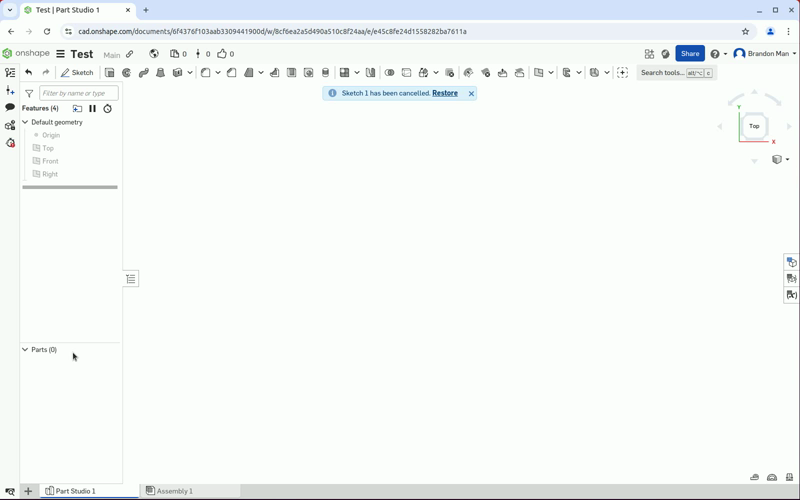
key_down(shift)
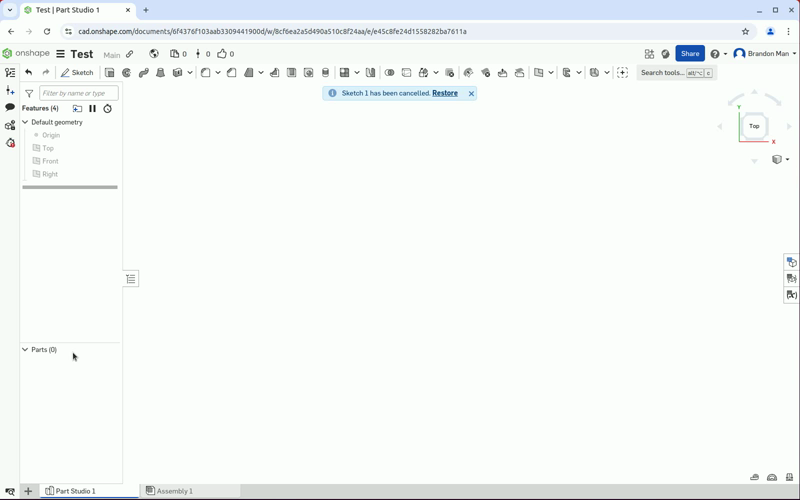
key(up)
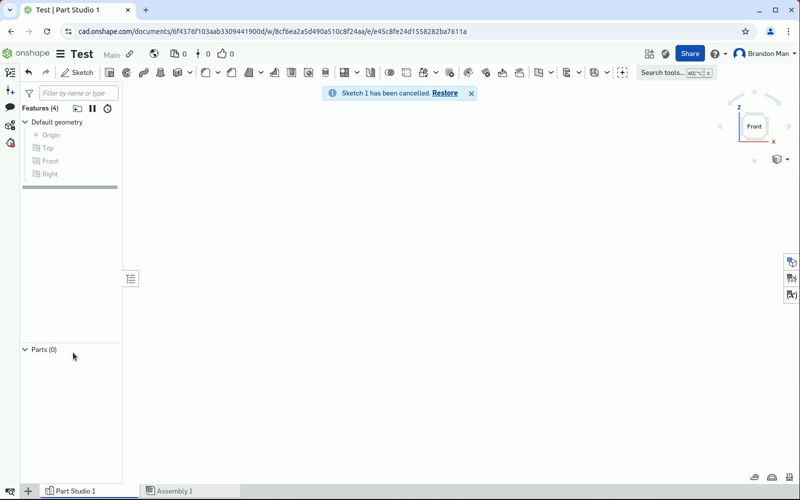
key_up(shift)
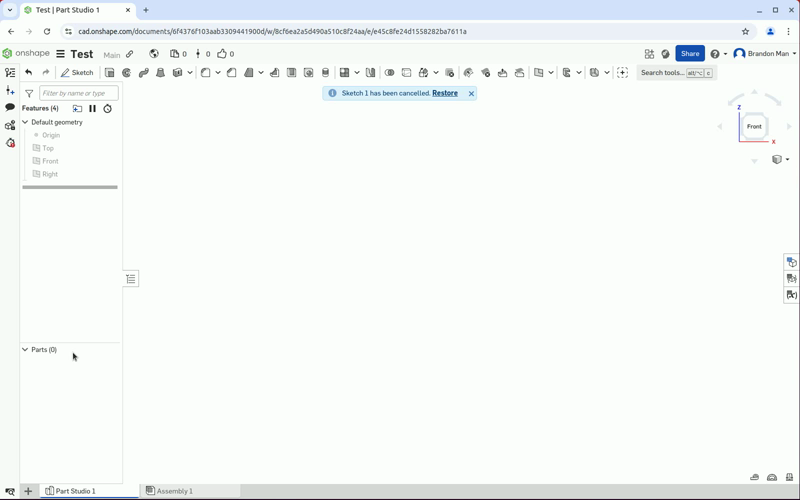
mouse_move(73, 352)
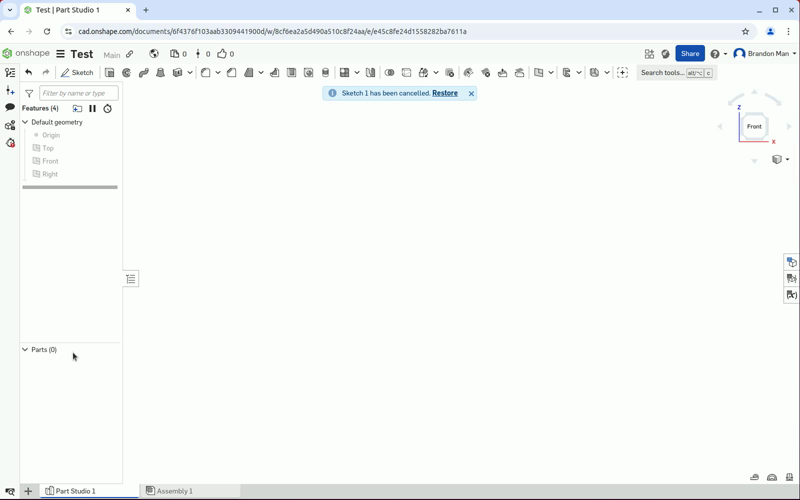
key(shift+y)
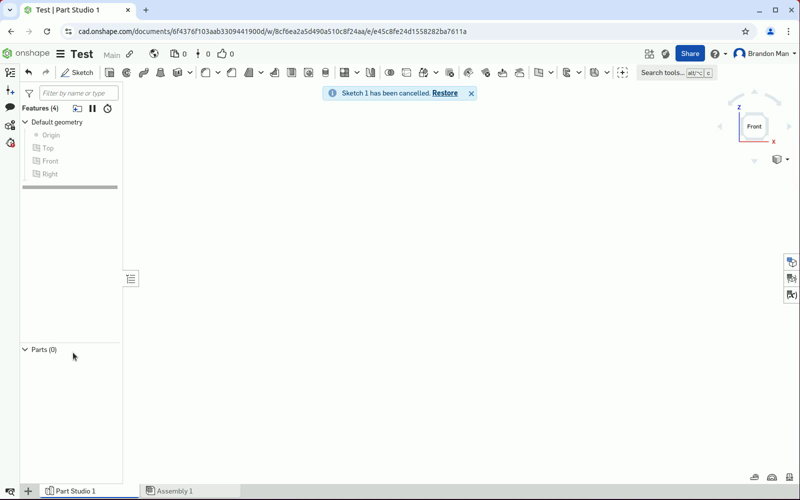
key(shift+s)
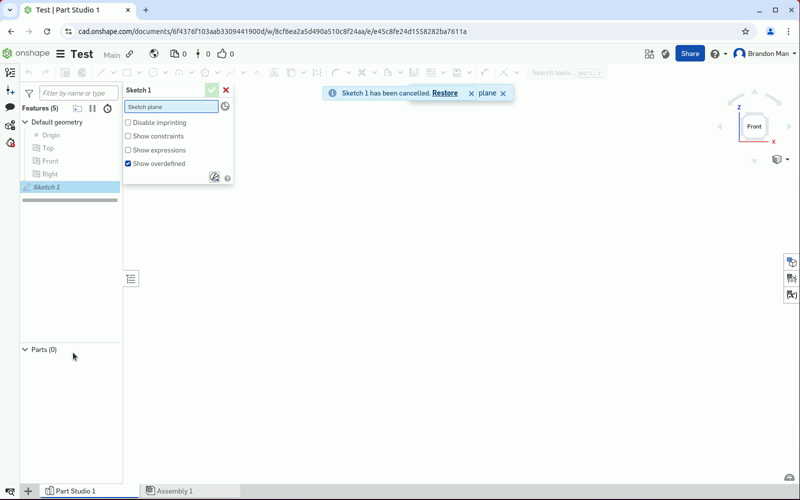
mouse_move(73, 163)
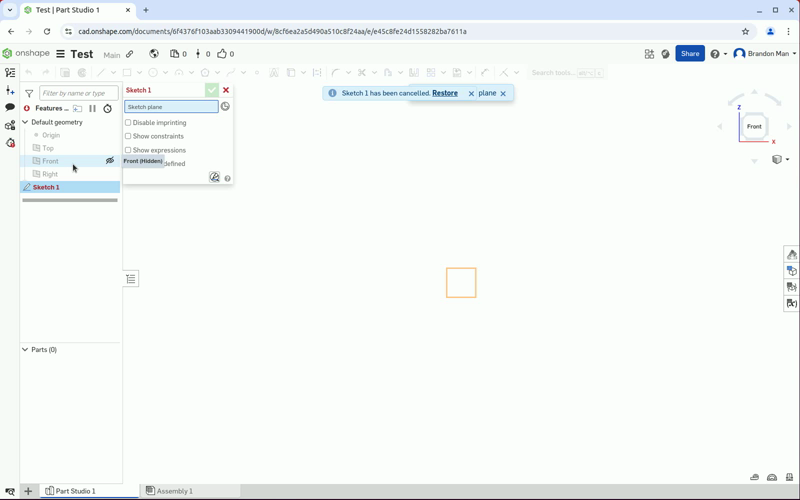
click(73, 163)
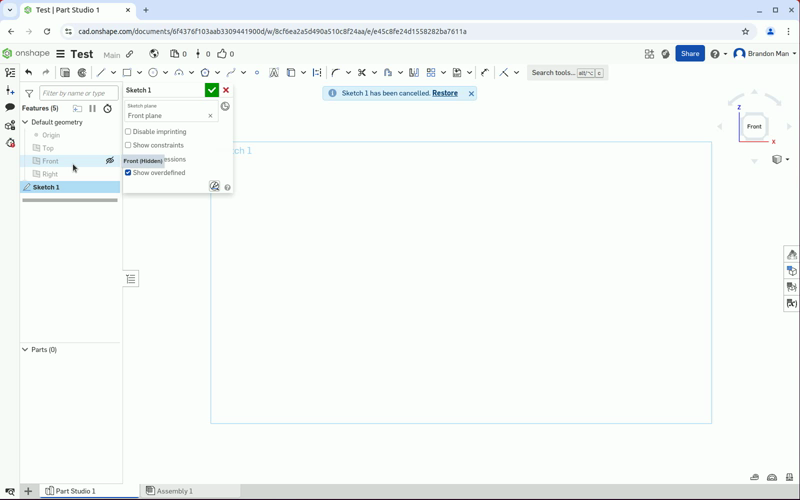
mouse_move(73, 352)
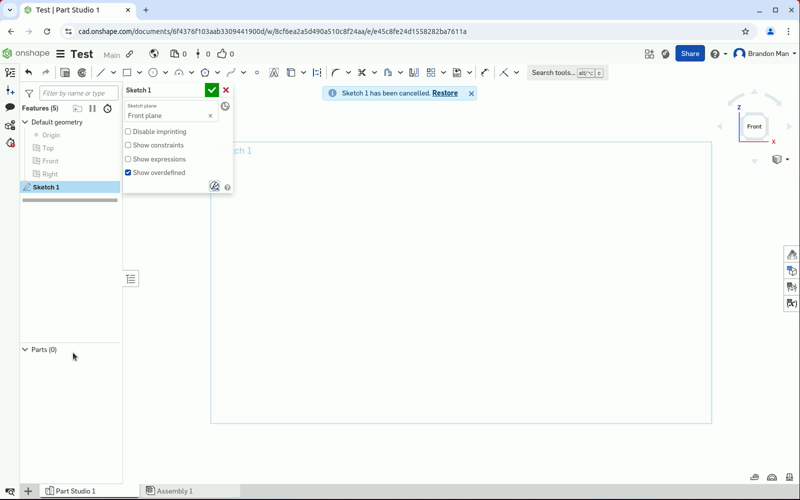
key(y)
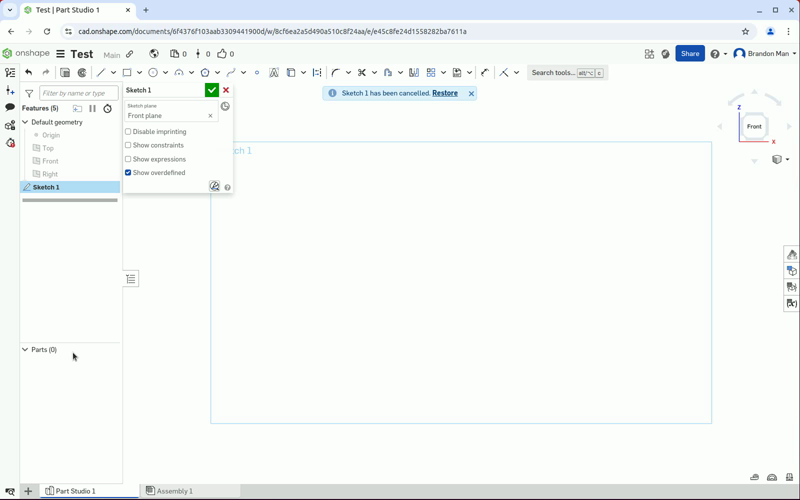
key(c)
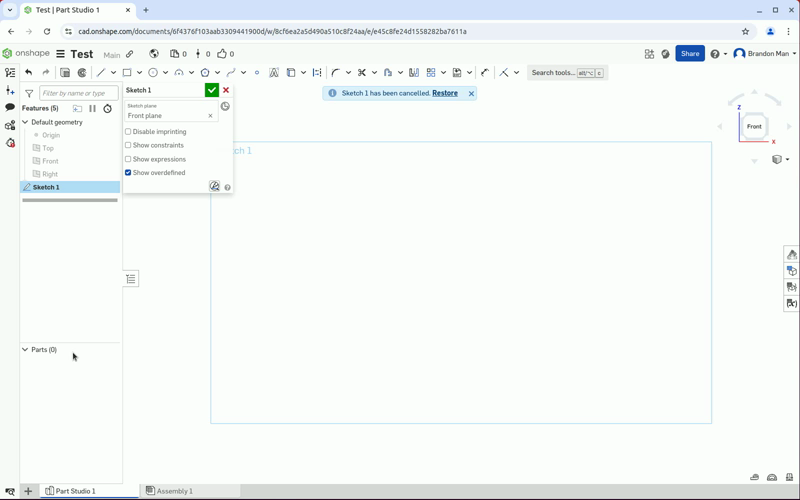
key_down(shift)
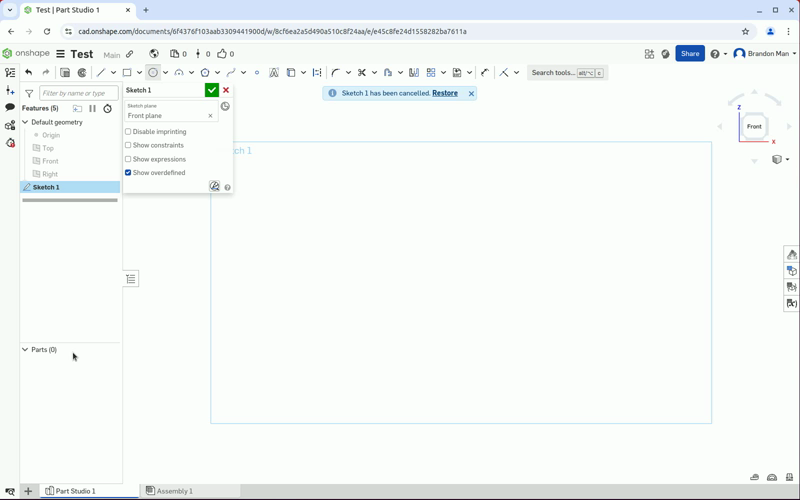
mouse_move(461, 282)
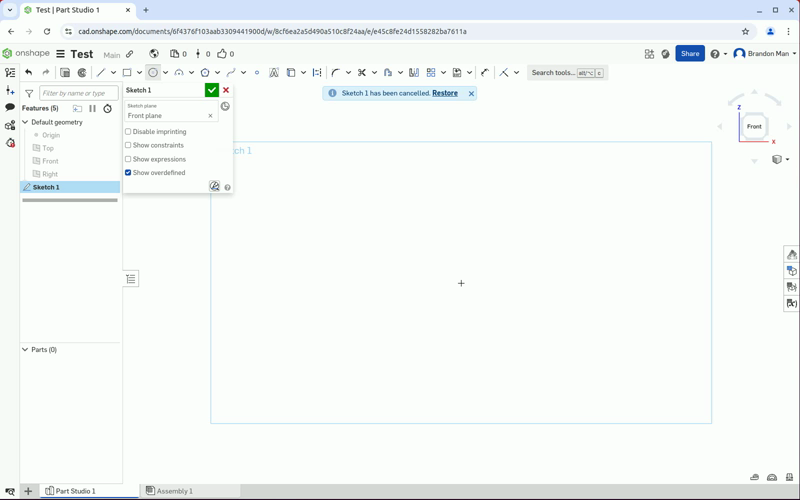
click(461, 282)
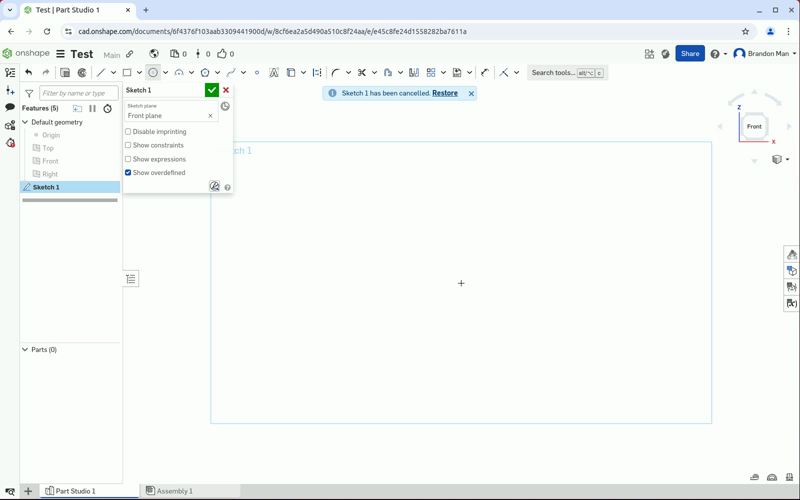
key_up(shift)
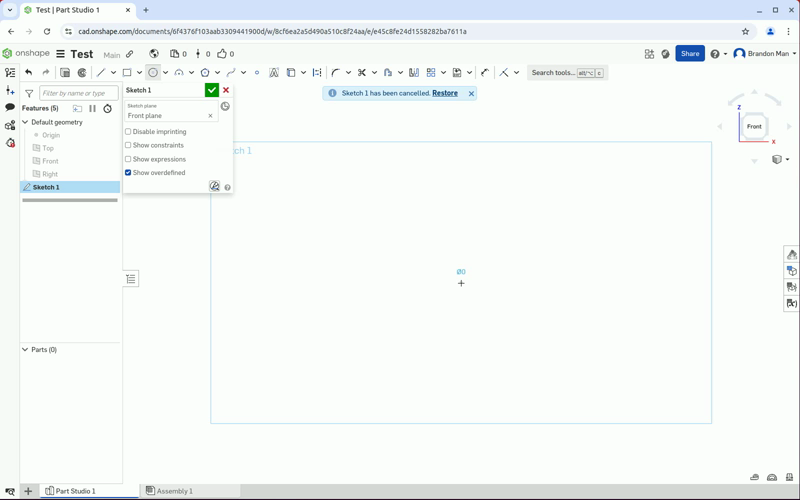
mouse_move(497, 282)
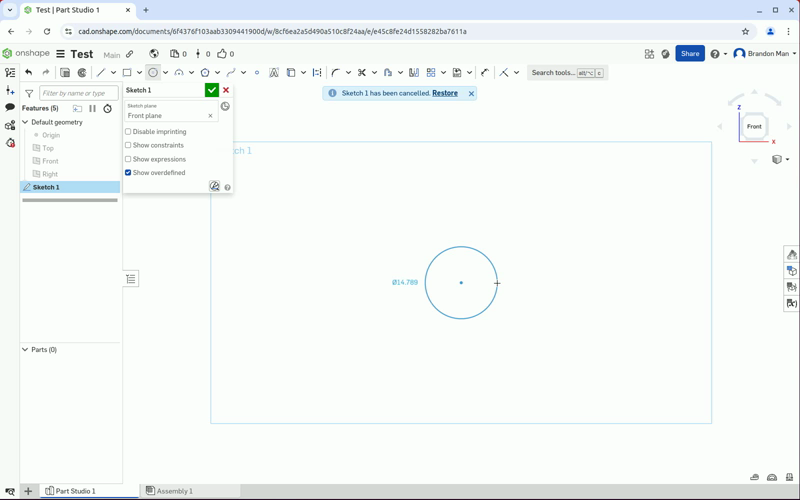
click(497, 282)
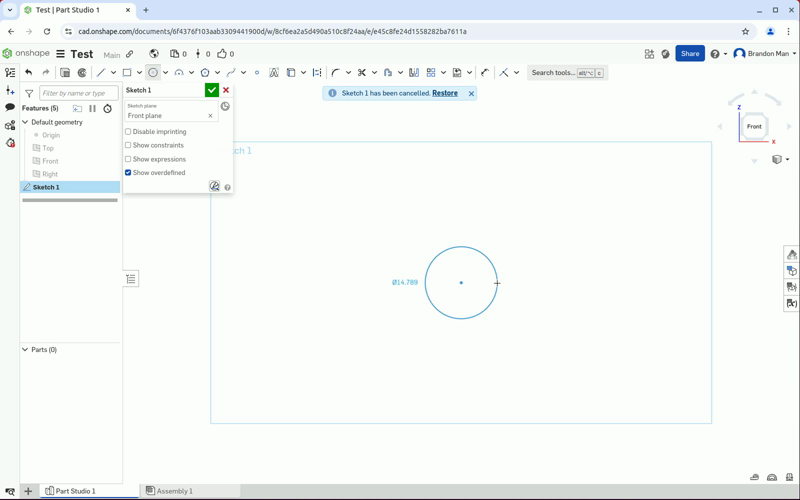
key(esc)
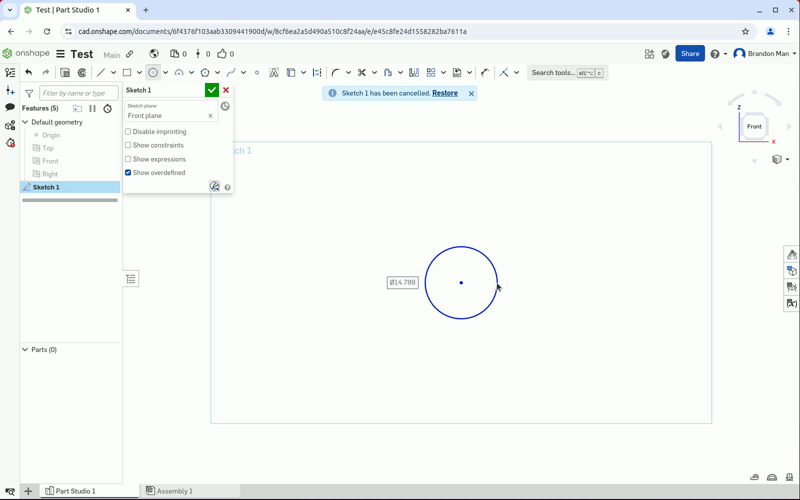
key(c)
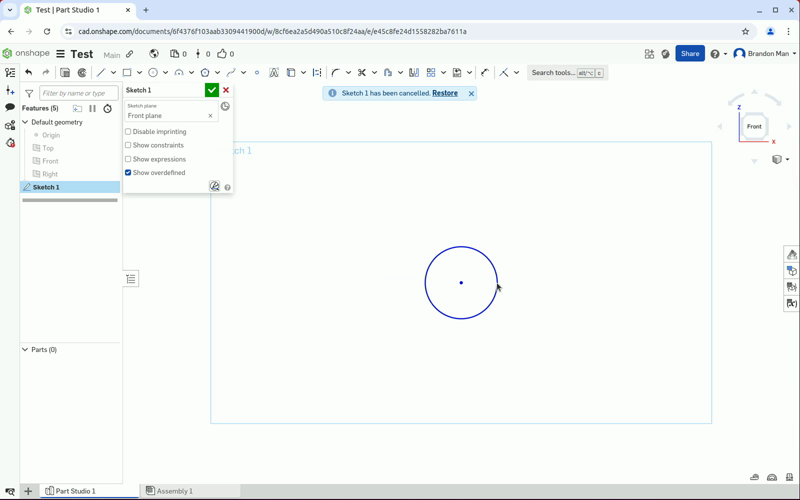
key_down(shift)
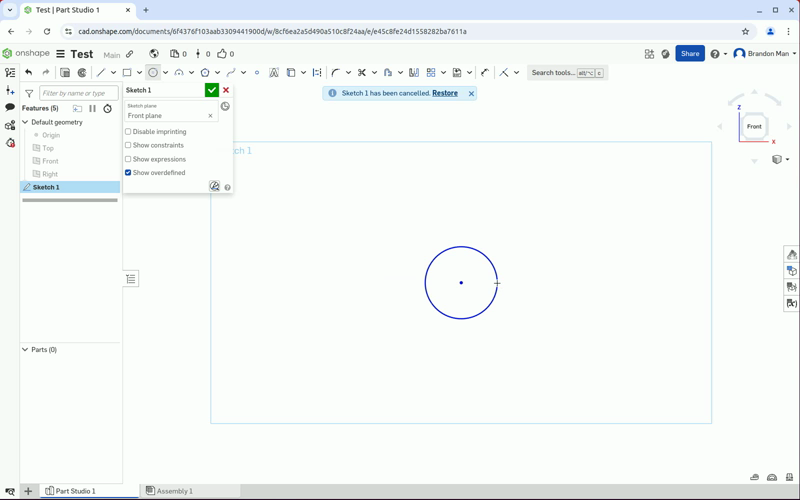
mouse_move(461, 282)
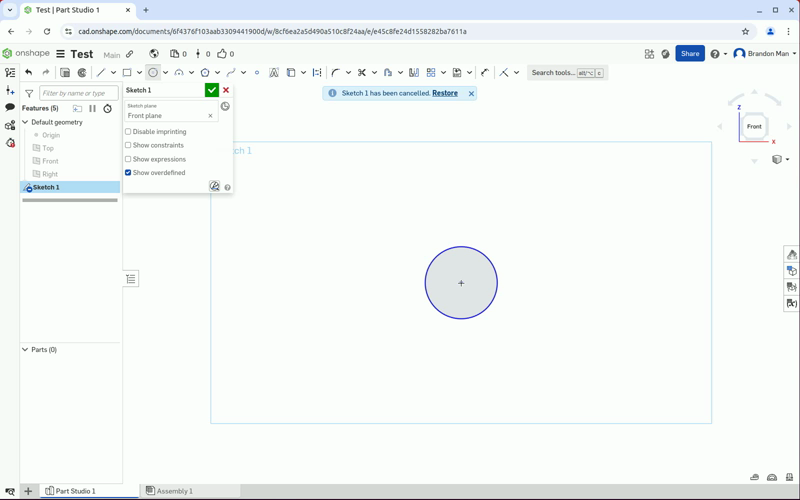
click(461, 282)
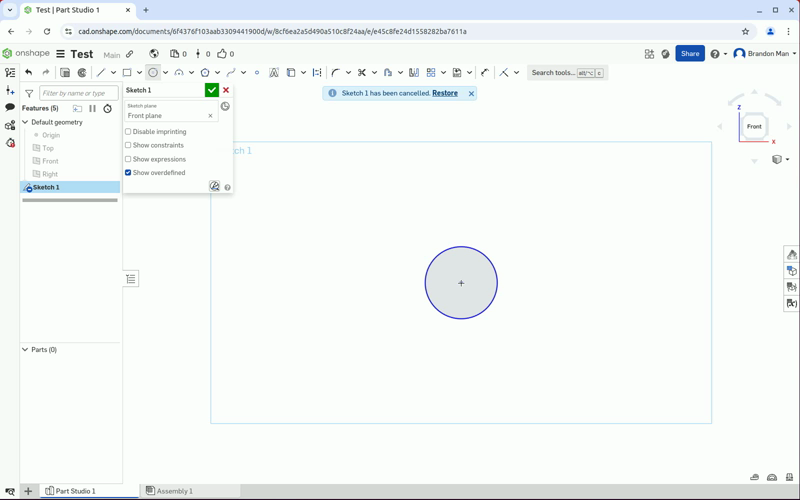
key_up(shift)
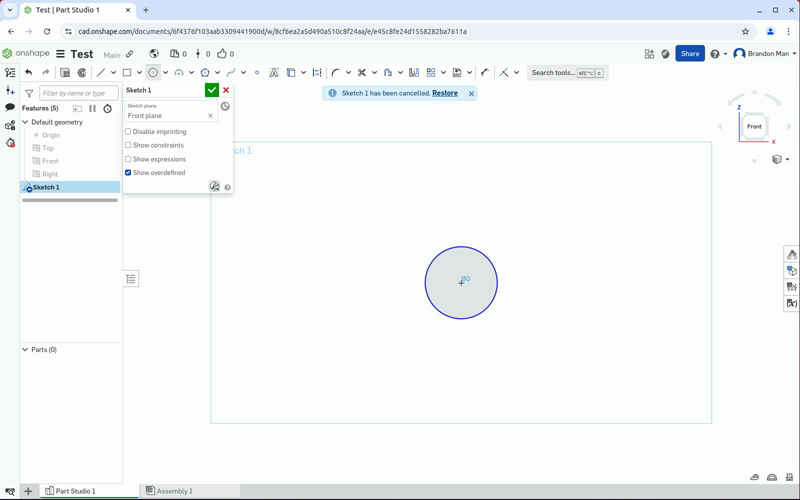
mouse_move(489, 282)
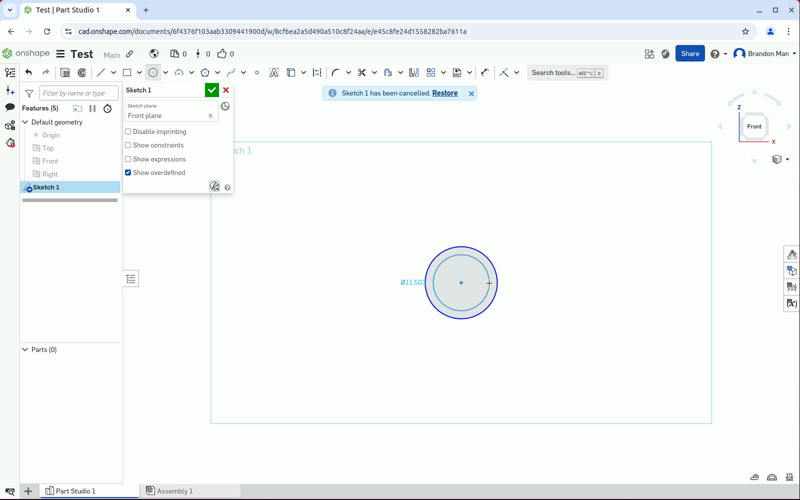
click(489, 282)
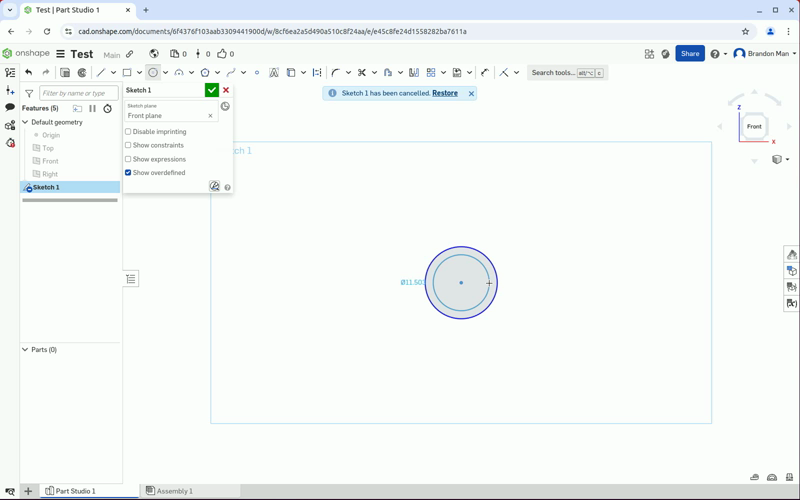
key(esc)
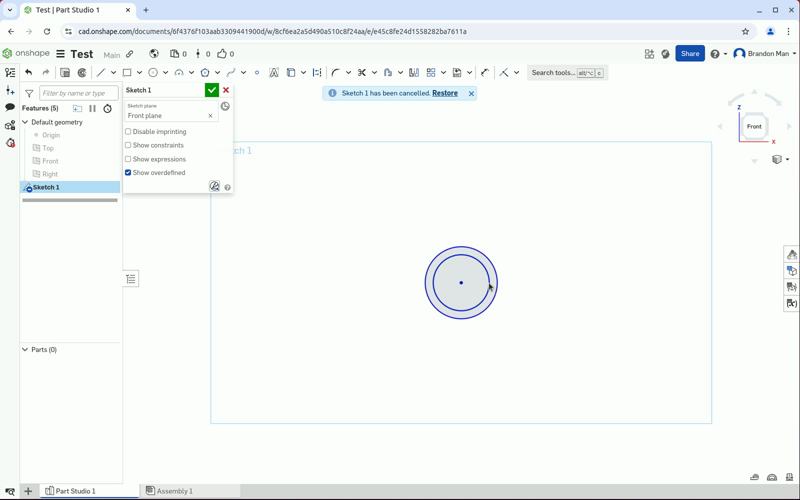
mouse_move(430, 290)
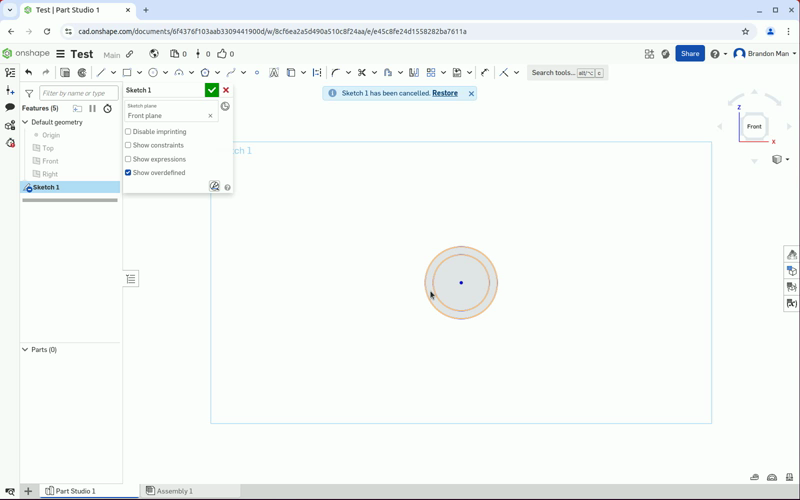
scroll(6)
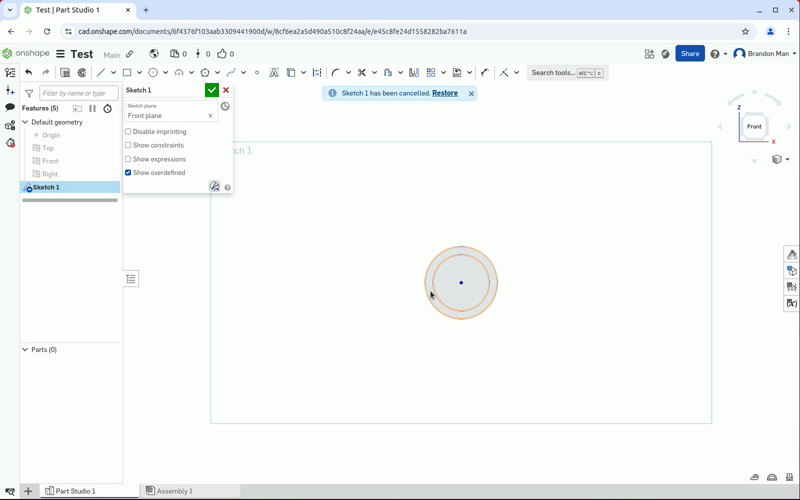
scroll(6)
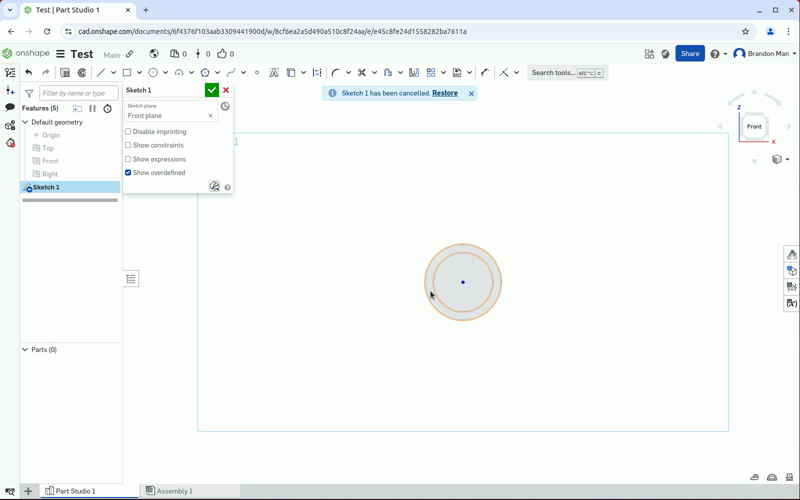
scroll(6)
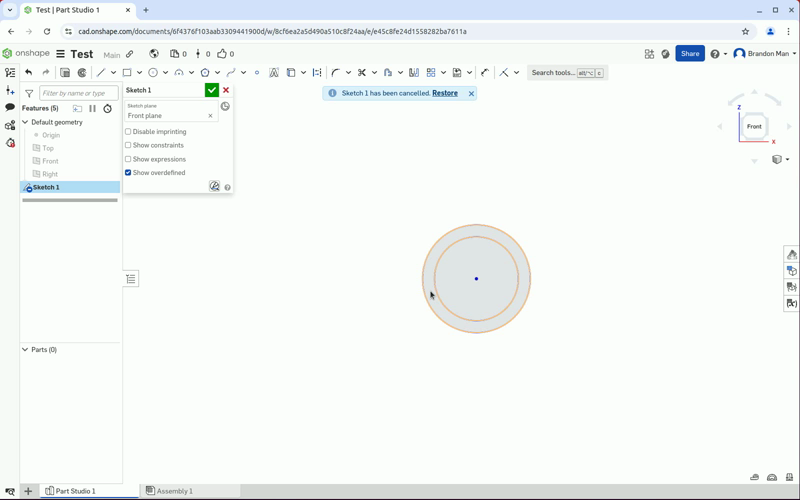
scroll(6)
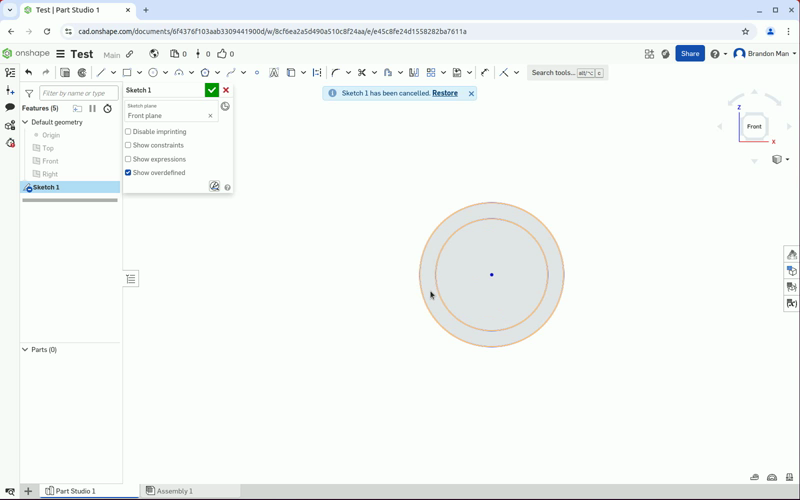
scroll(6)
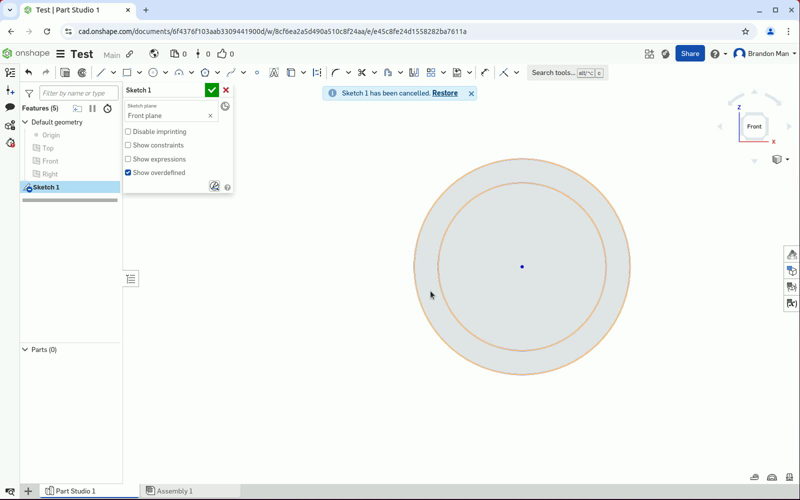
scroll(6)
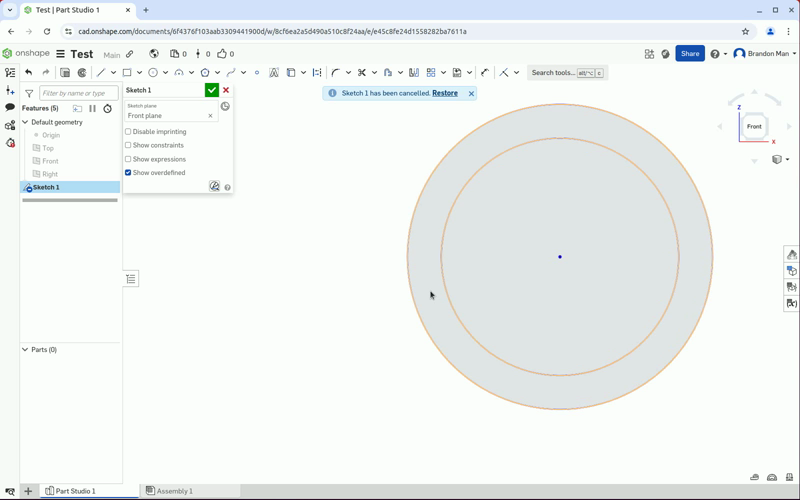
scroll(6)
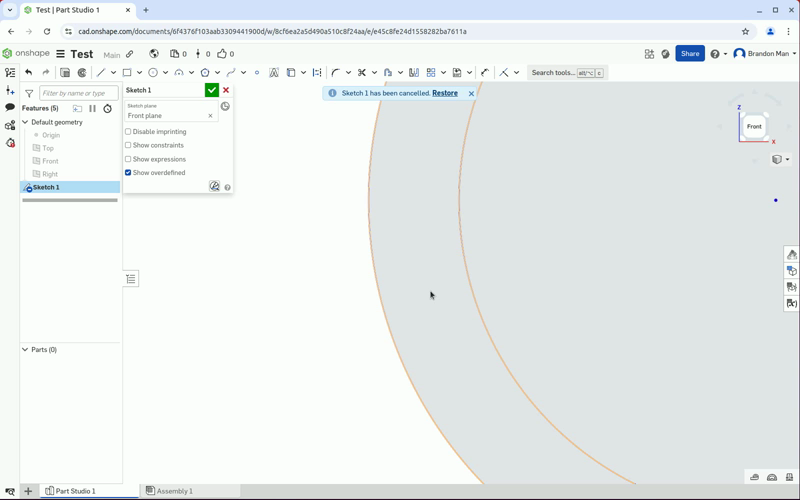
click(430, 290)
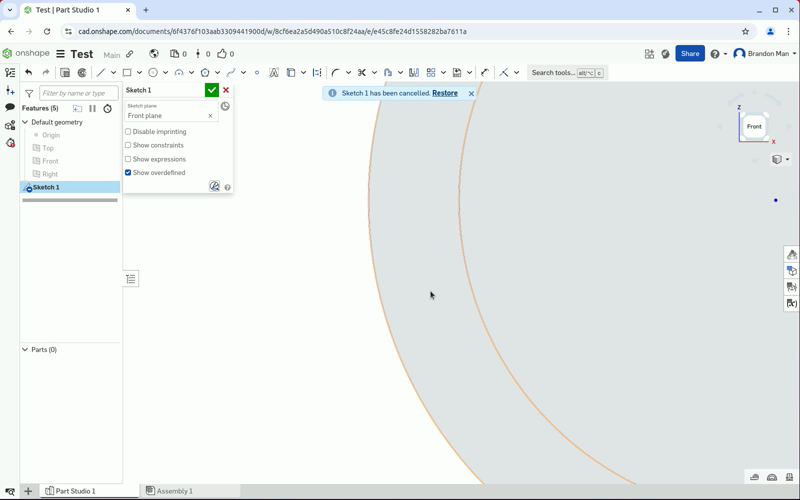
scroll(-6)
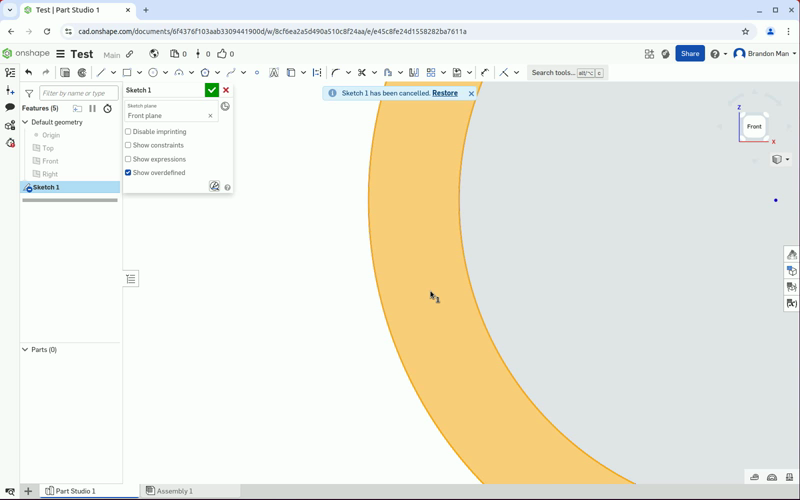
scroll(-6)
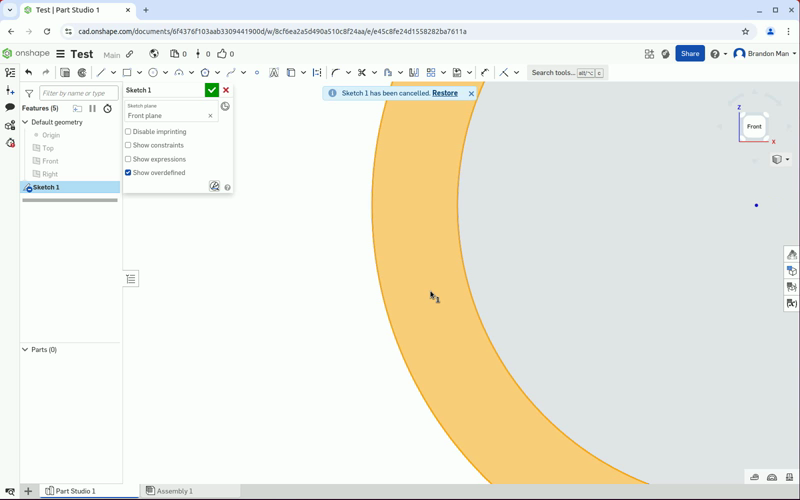
scroll(-6)
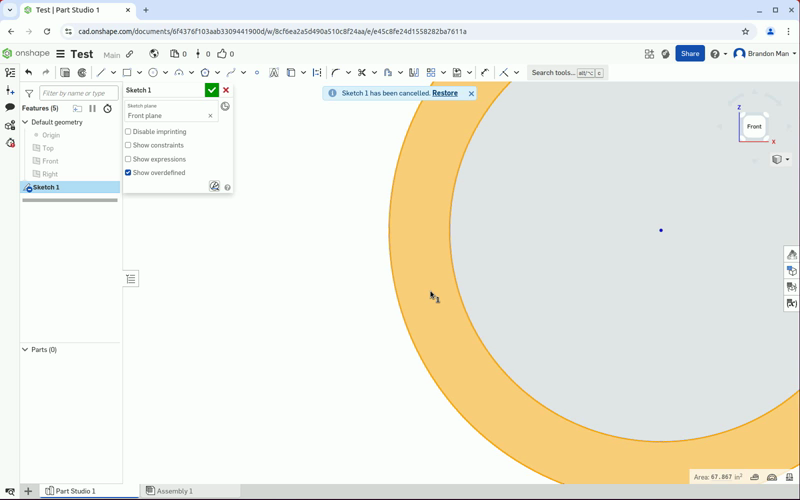
scroll(-6)
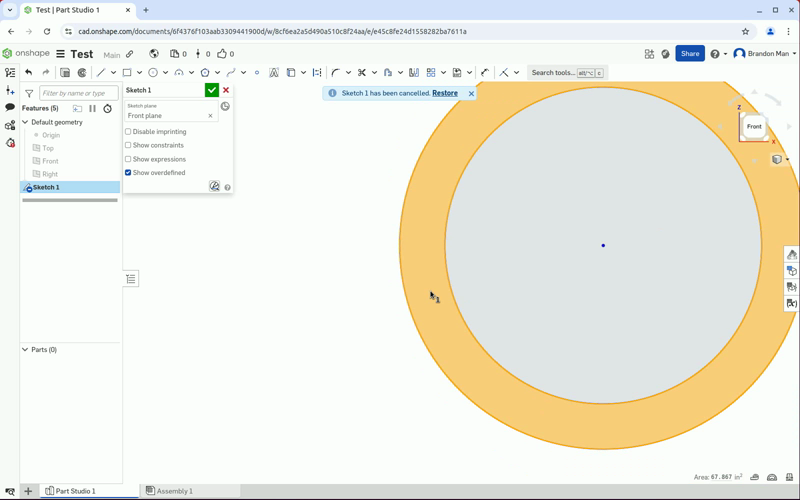
scroll(-6)
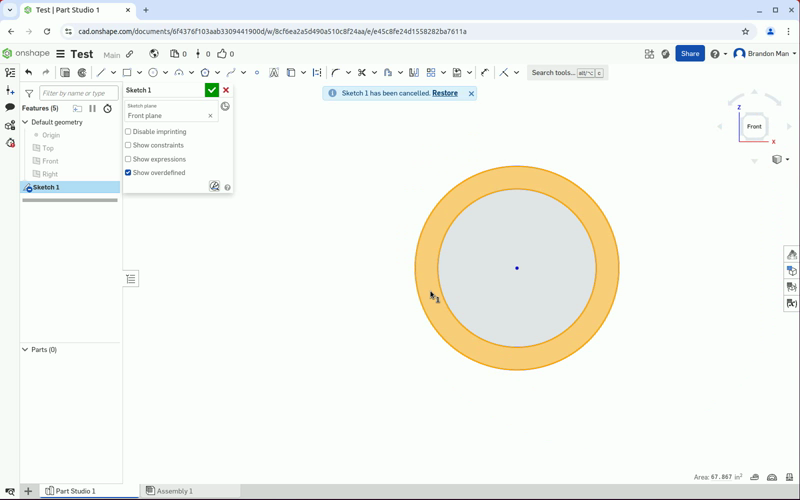
scroll(-6)
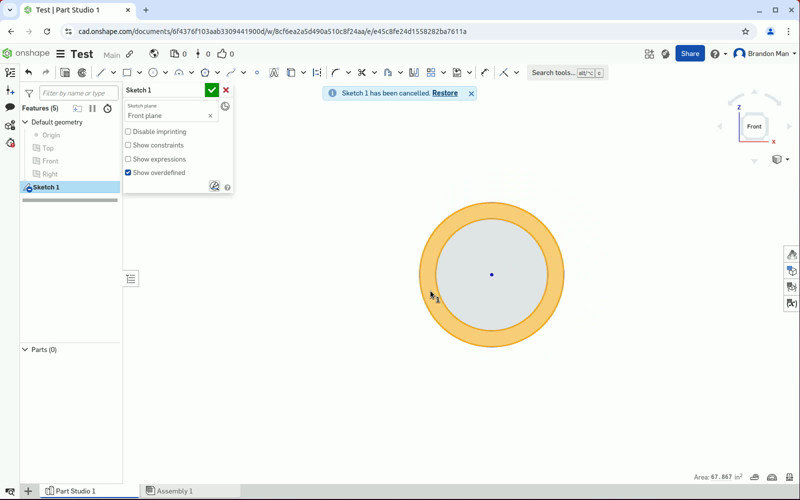
scroll(-6)
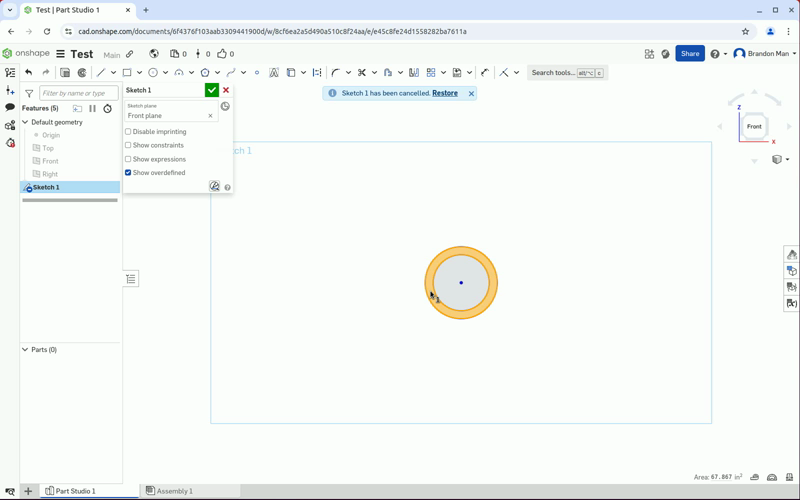
mouse_move(73, 352)
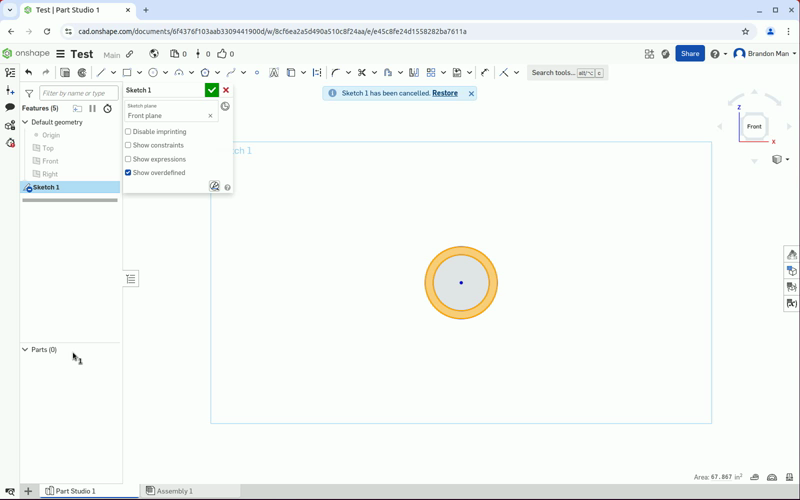
key(shift+y)
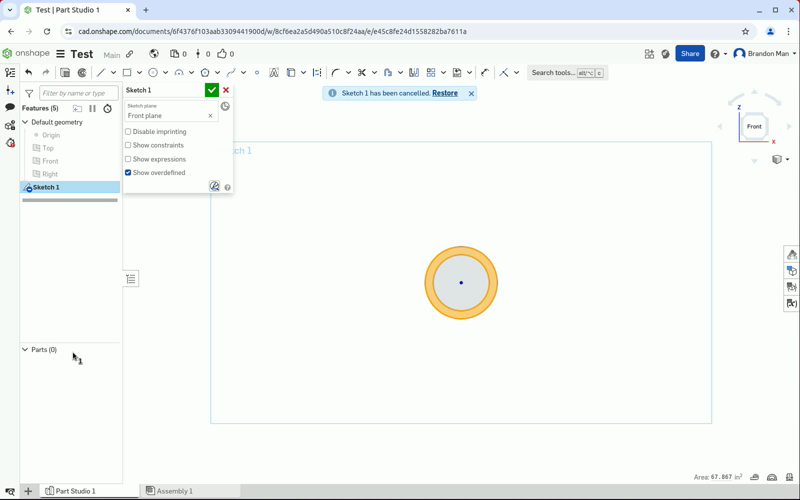
key(shift+e)
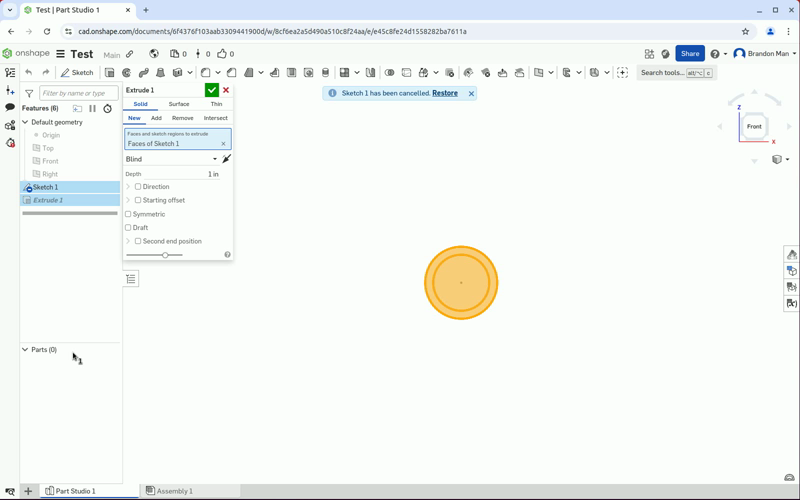
mouse_move(143, 106)
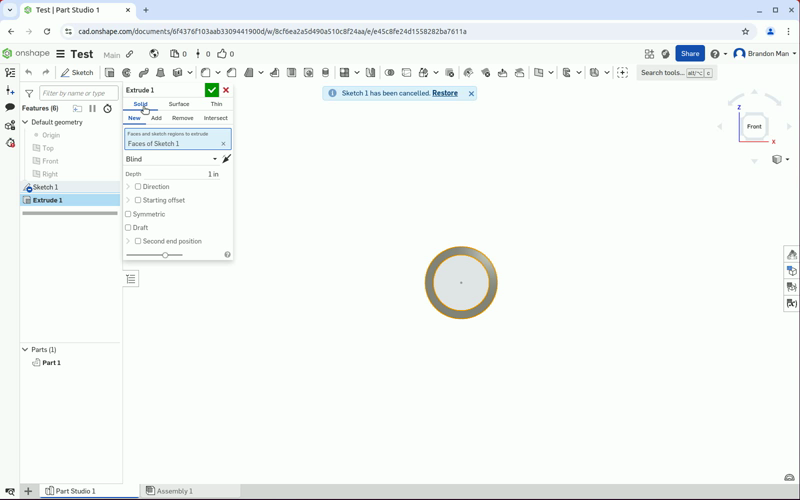
click(143, 106)
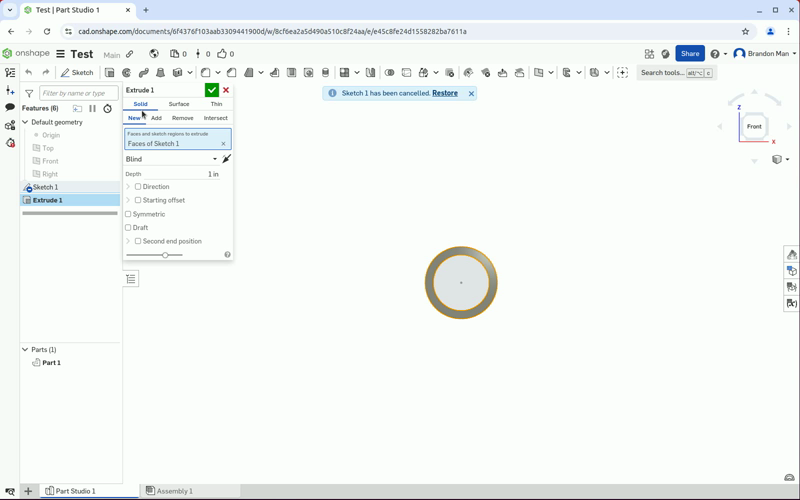
mouse_move(137, 120)
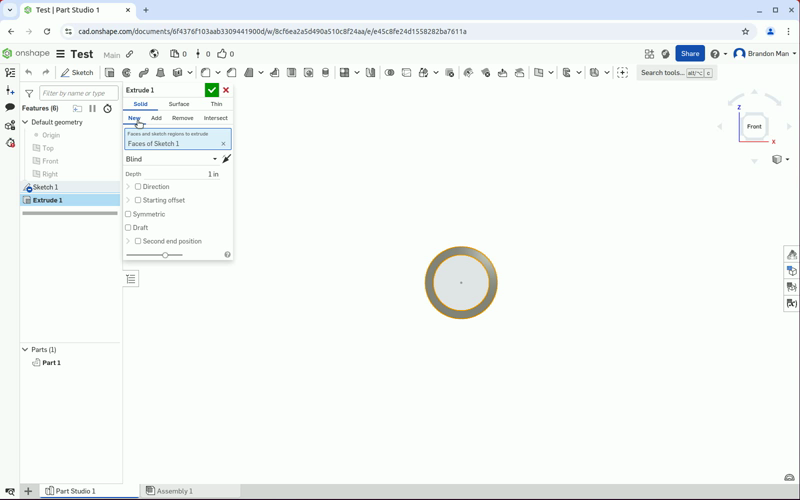
click(137, 120)
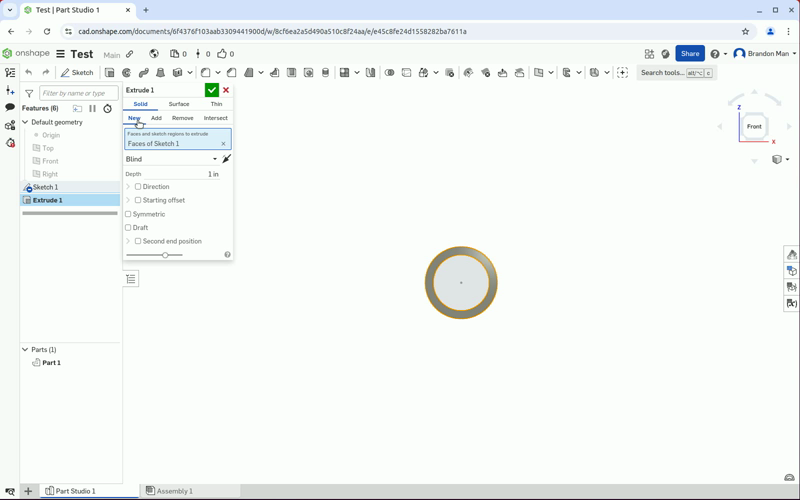
key(tab, 4)
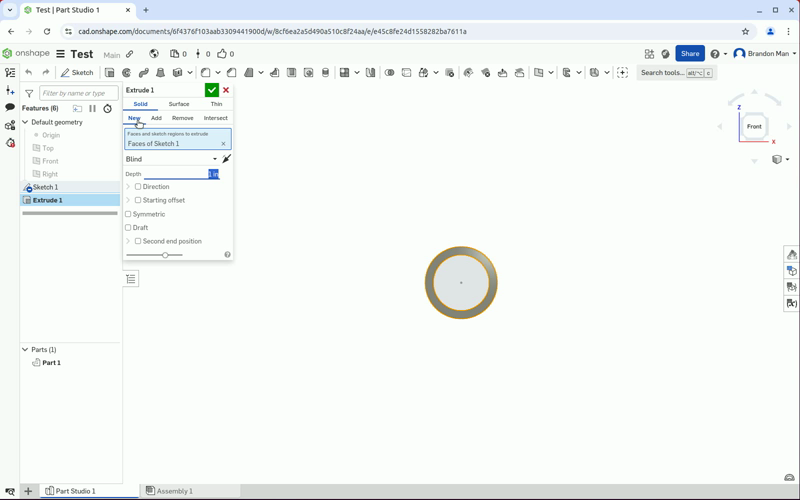
text(3.129)
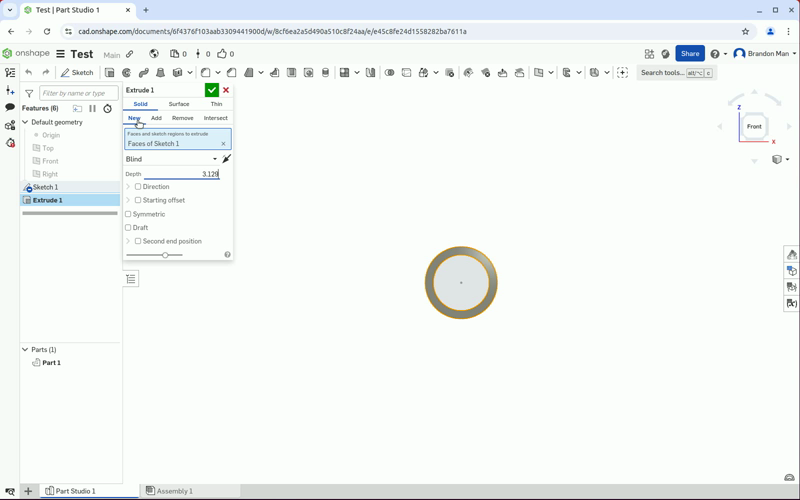
key(enter)
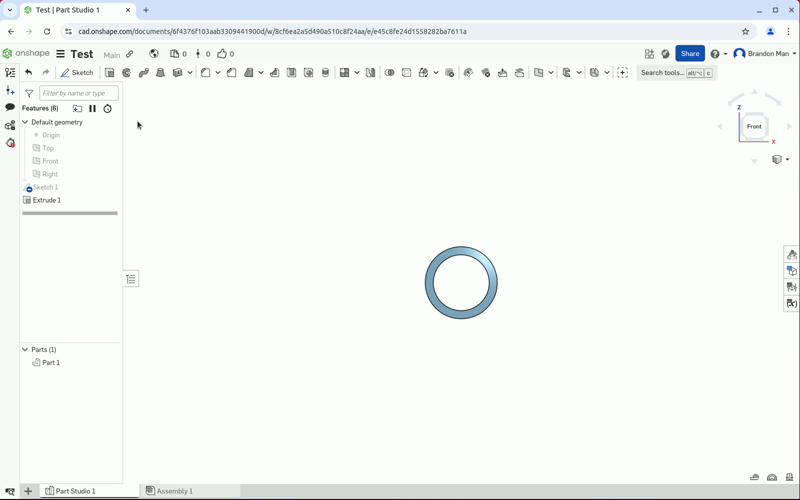
key(shift+h)
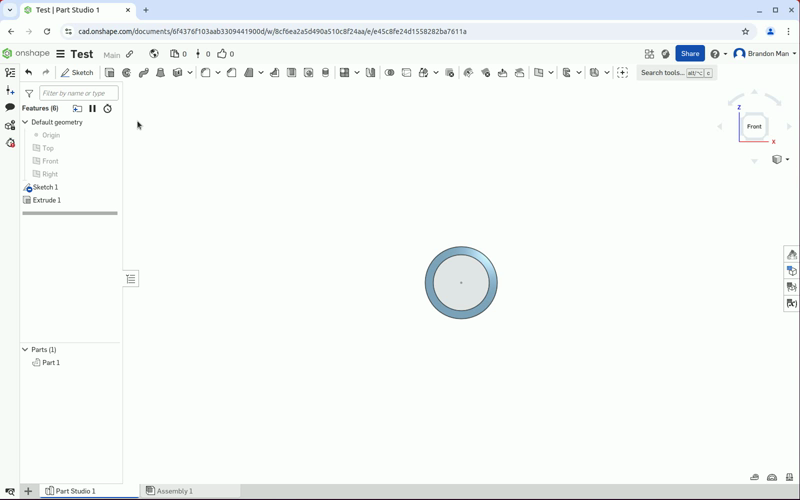
key(shift+h)
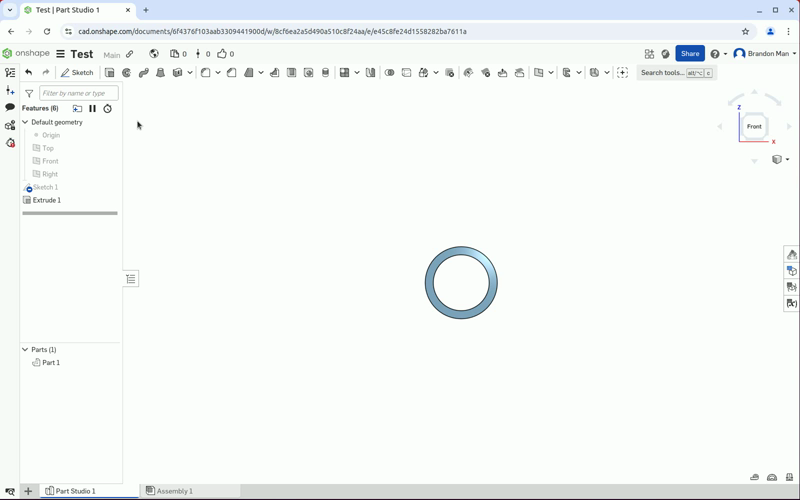
mouse_move(73, 189)
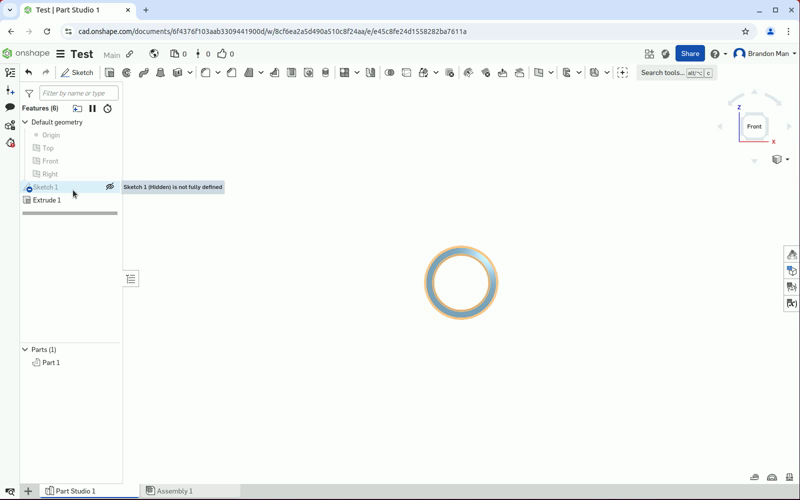
click(73, 189)
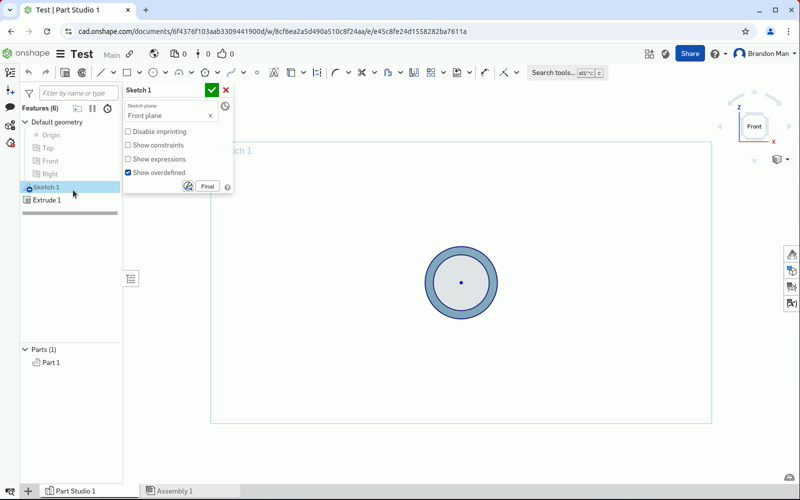
mouse_move(229, 92)
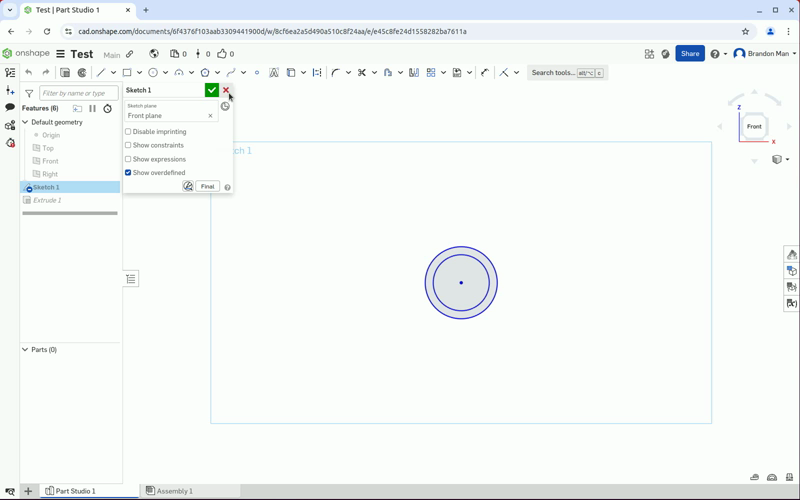
click(229, 92)
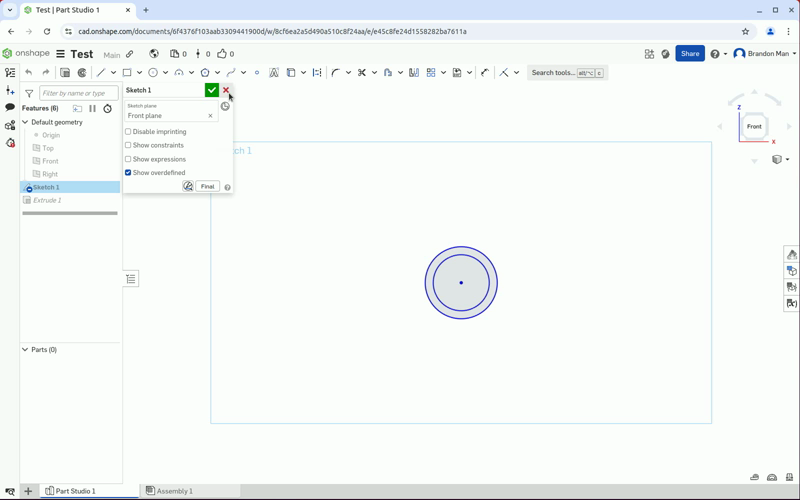
key(shift+s)
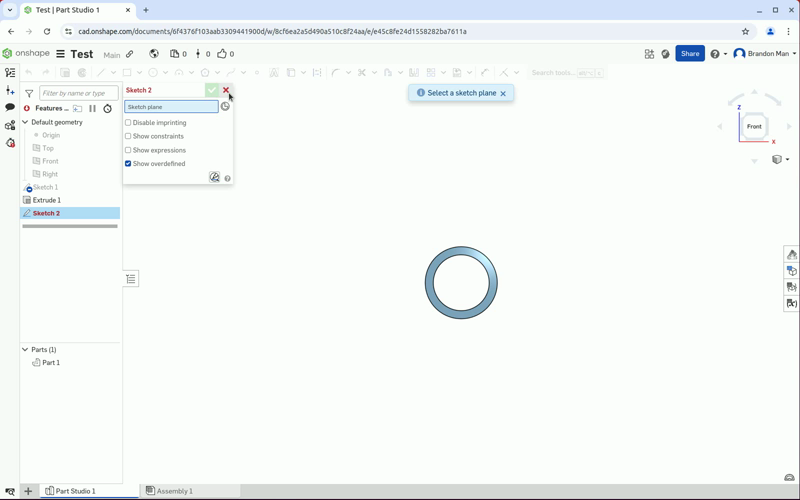
mouse_move(73, 163)
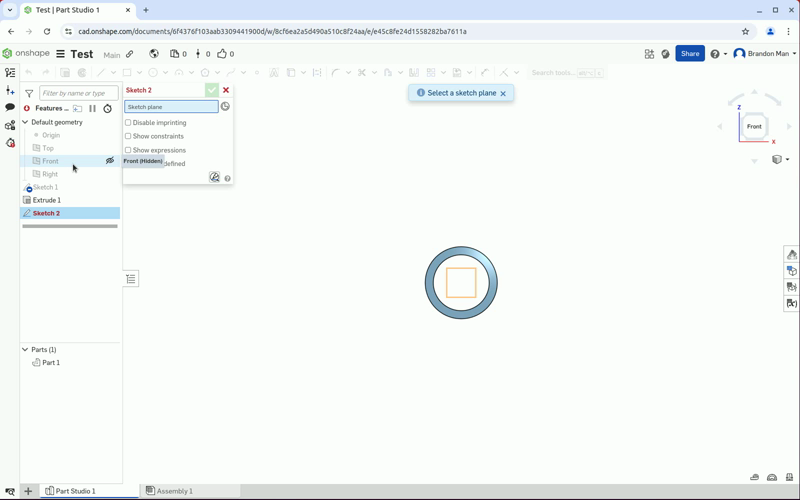
click(73, 163)
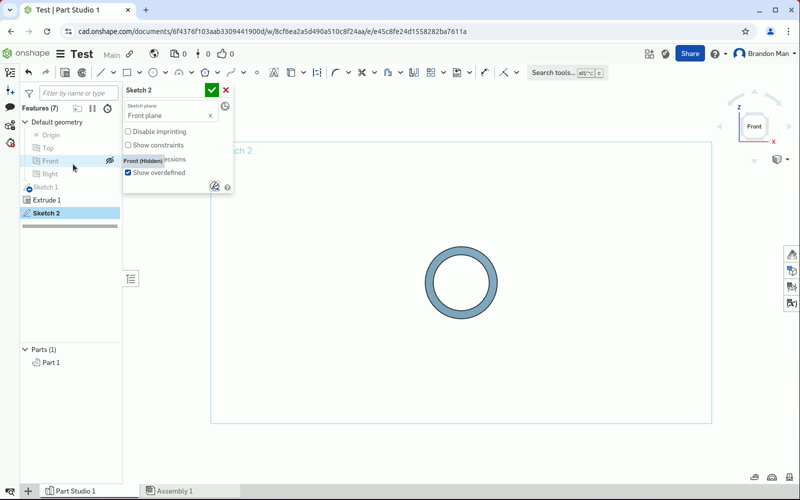
mouse_move(73, 352)
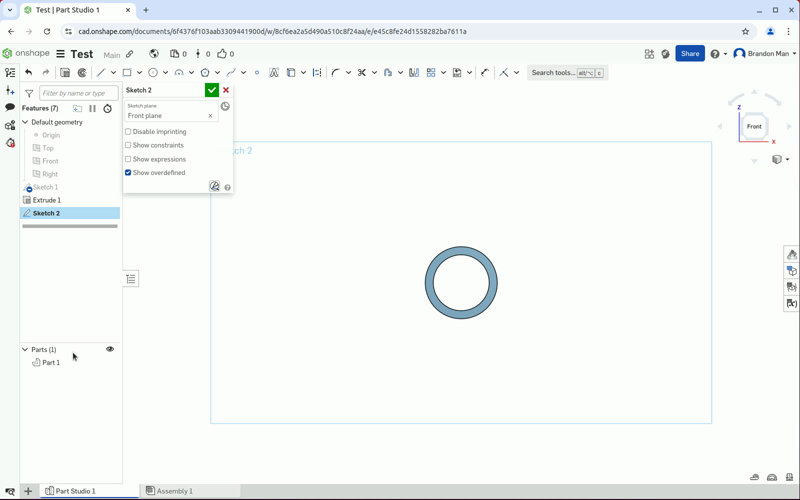
key(y)
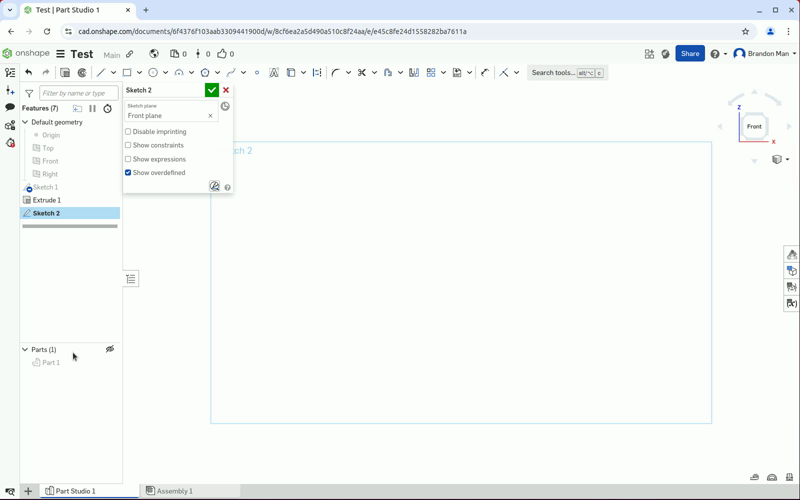
key(c)
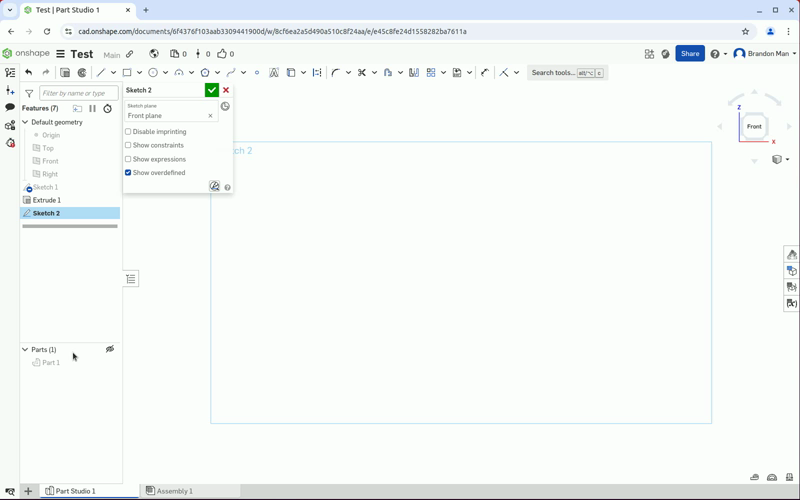
key_down(shift)
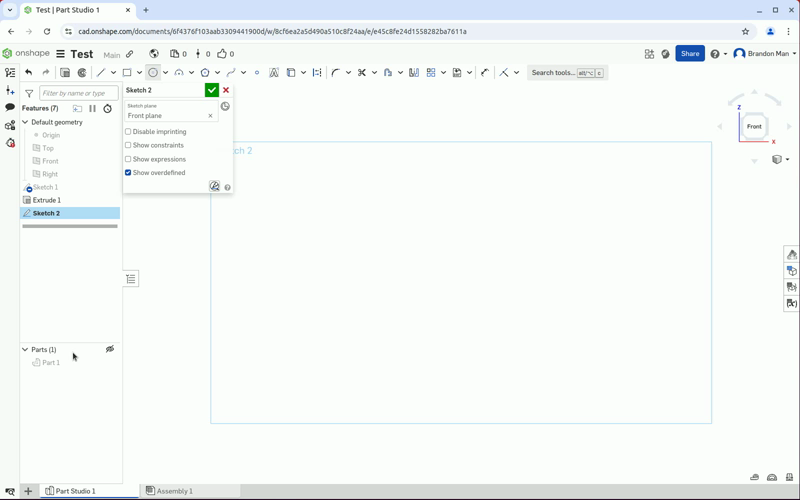
mouse_move(461, 205)
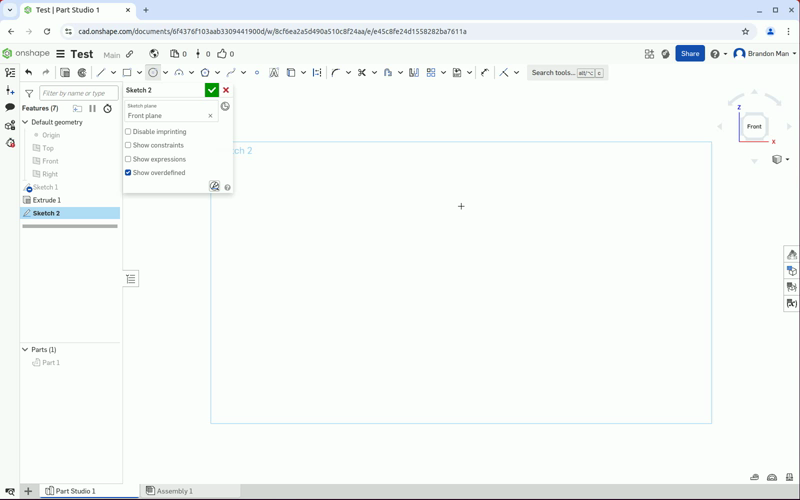
click(461, 205)
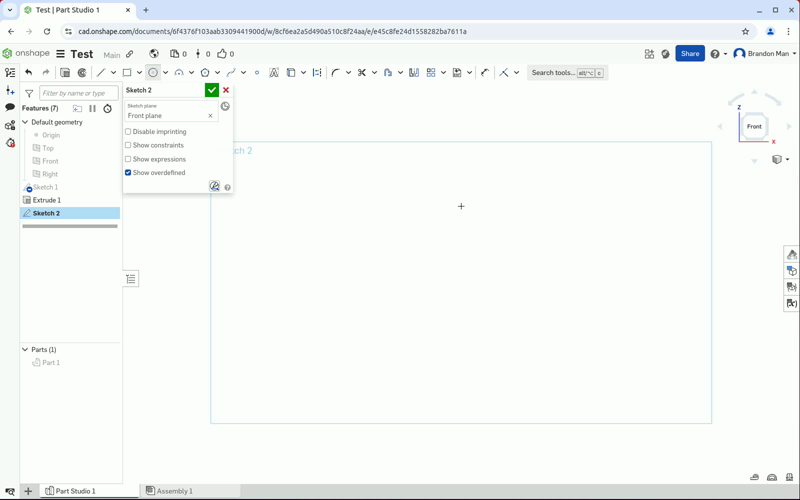
key_up(shift)
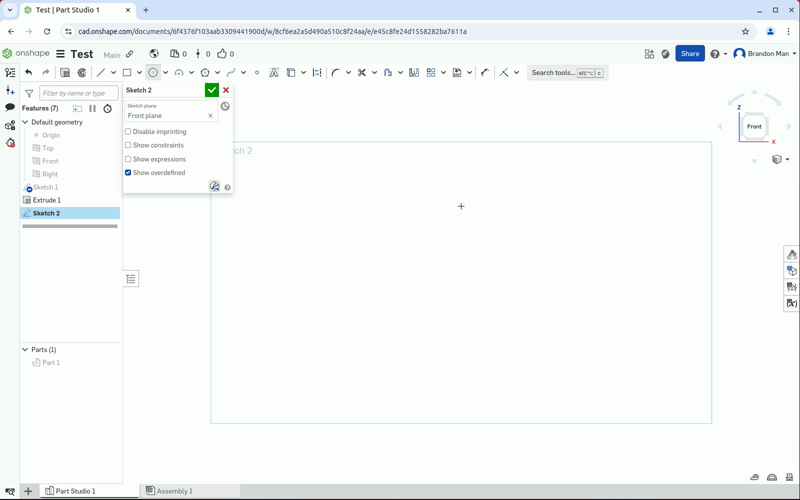
mouse_move(497, 205)
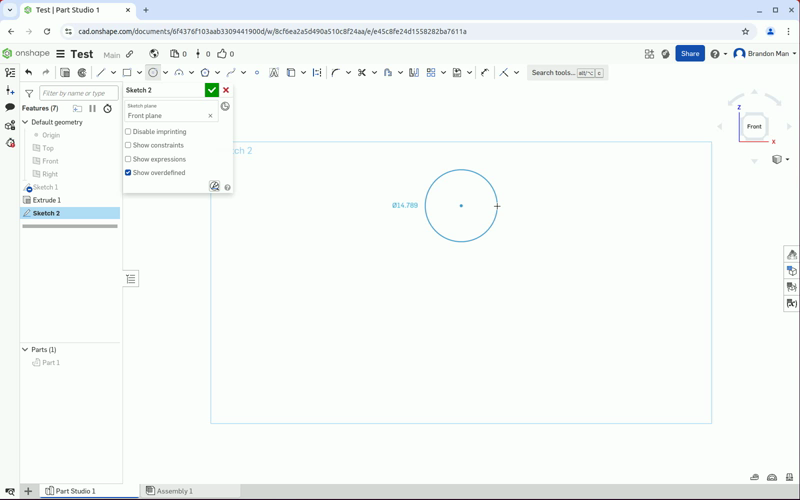
click(497, 205)
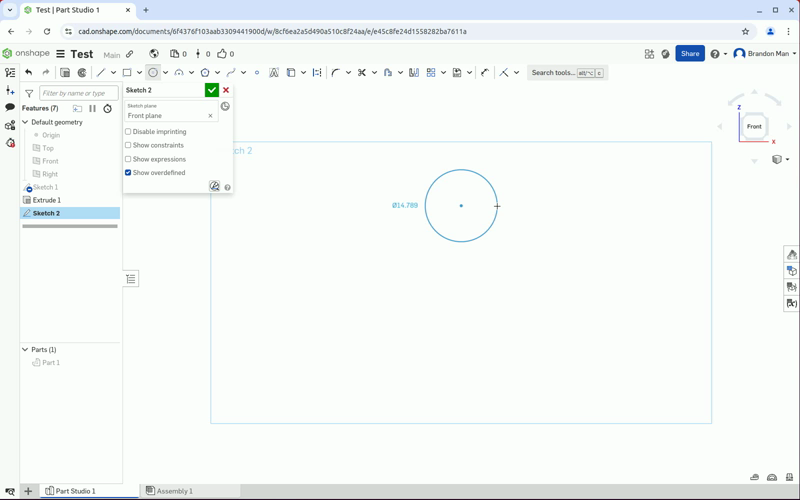
key(esc)
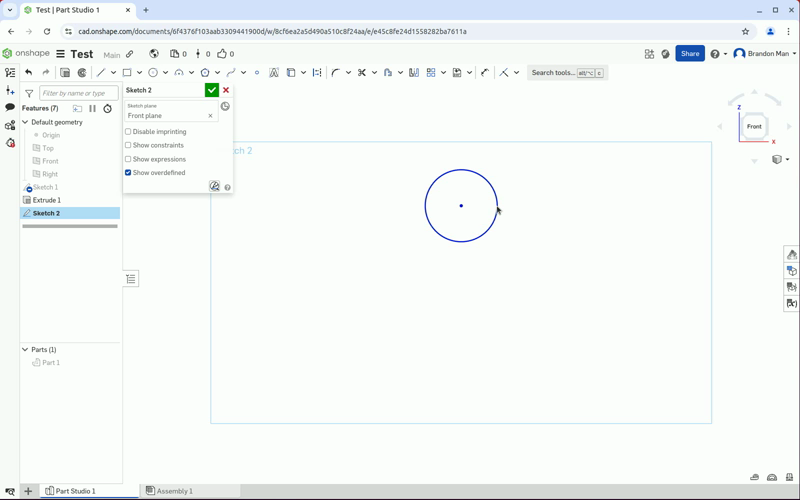
key(c)
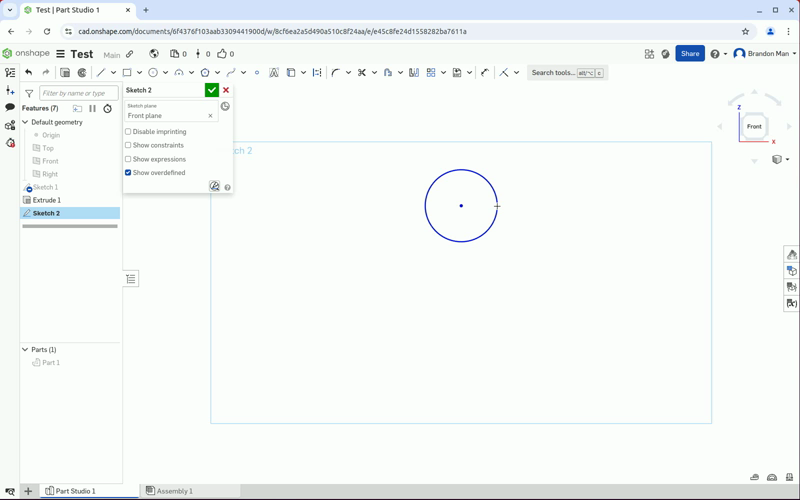
key_down(shift)
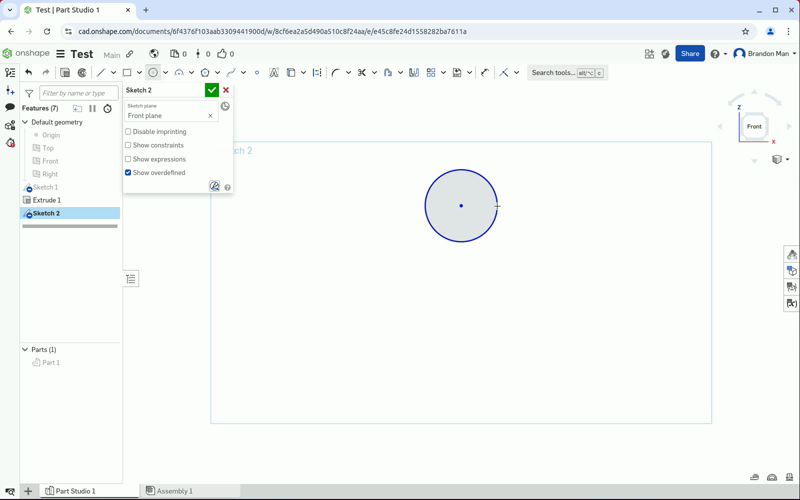
mouse_move(461, 205)
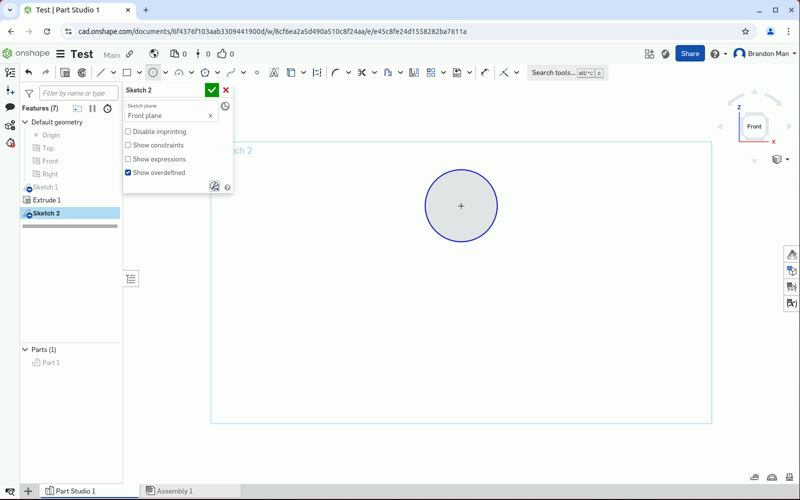
click(461, 205)
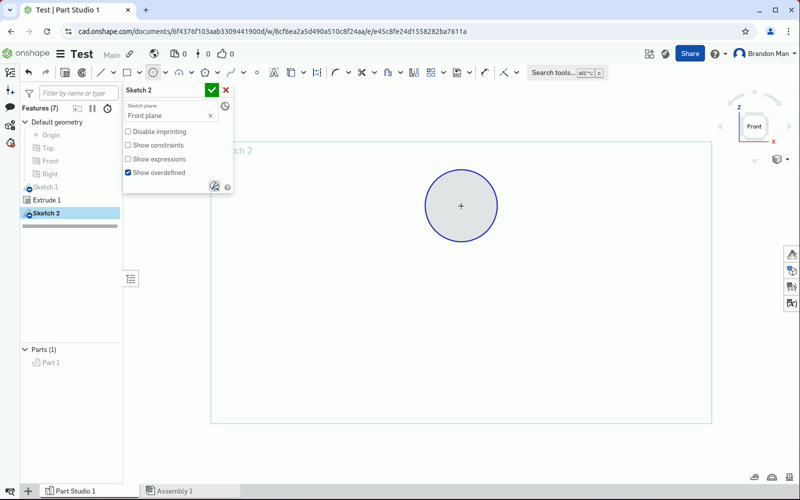
key_up(shift)
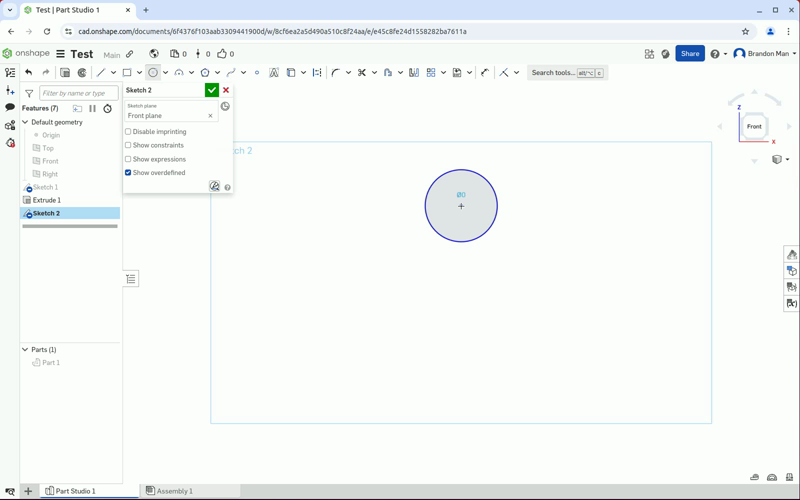
mouse_move(489, 205)
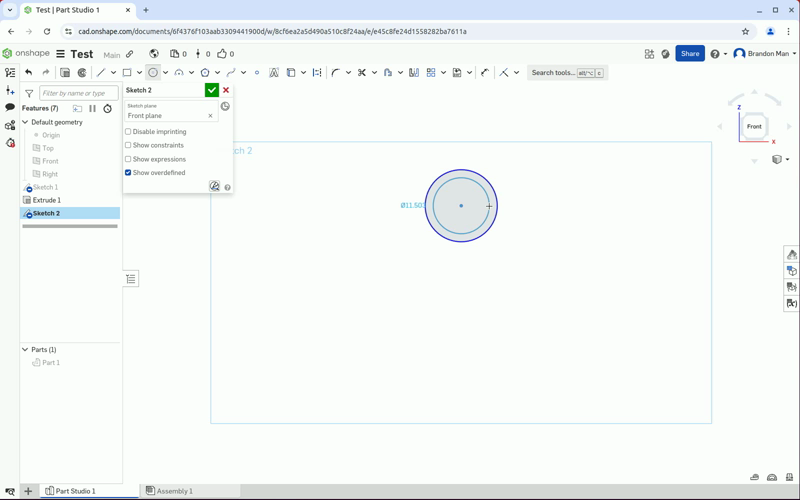
click(489, 205)
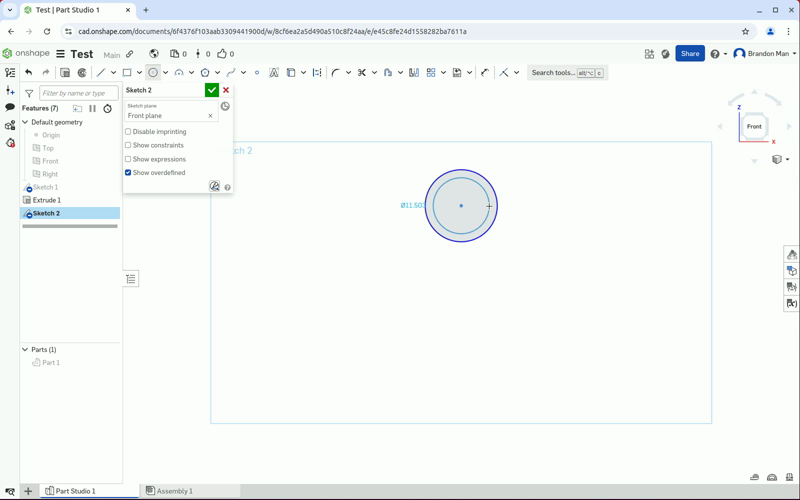
key(esc)
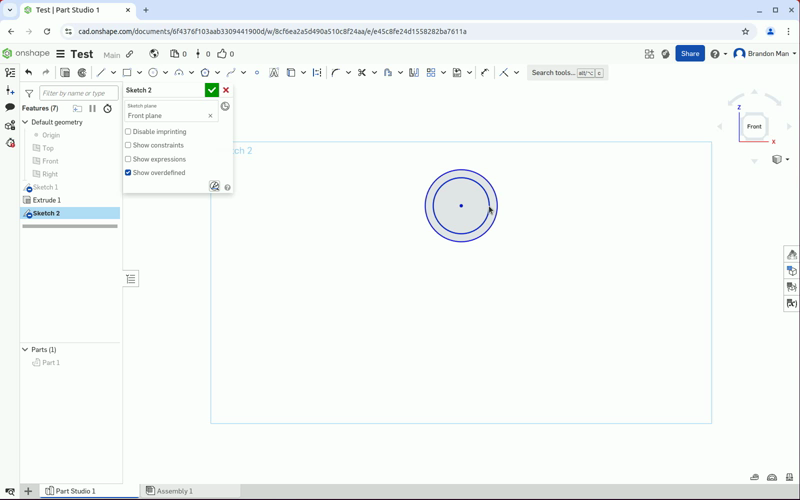
mouse_move(485, 181)
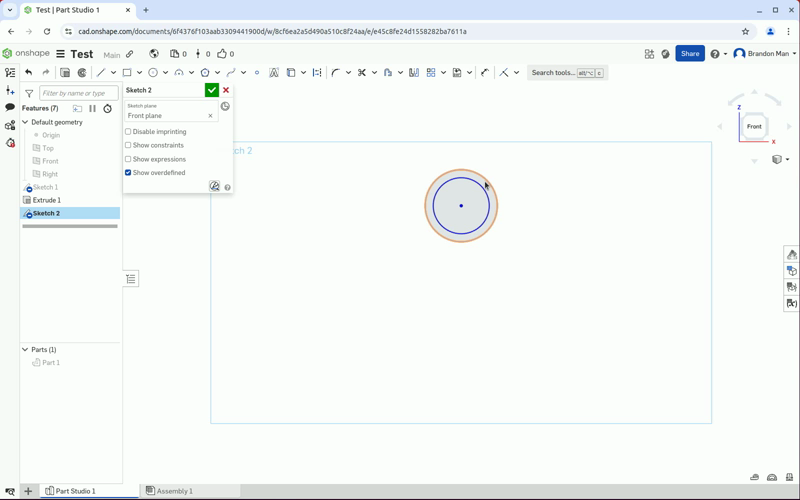
scroll(6)
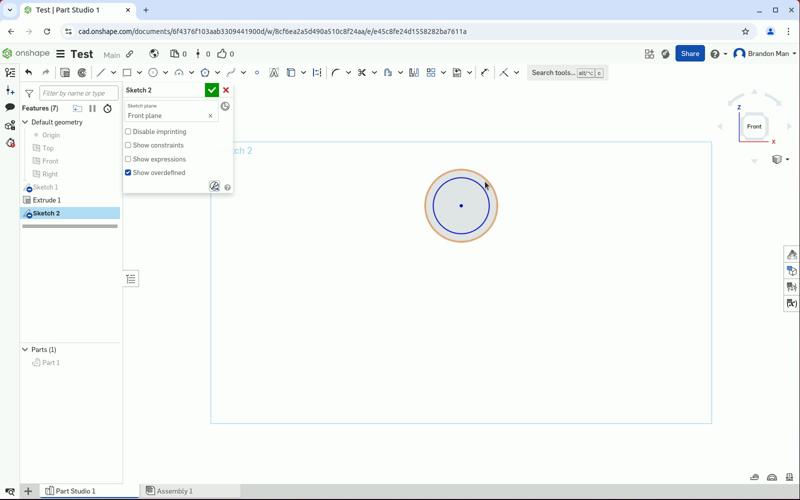
scroll(6)
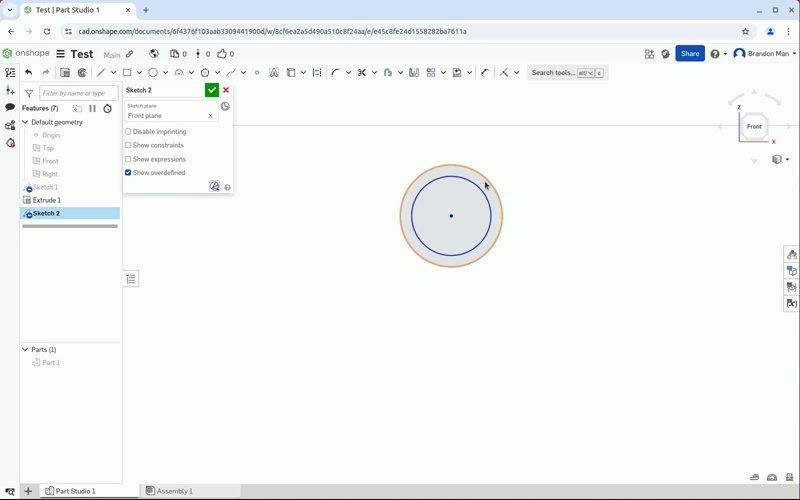
scroll(6)
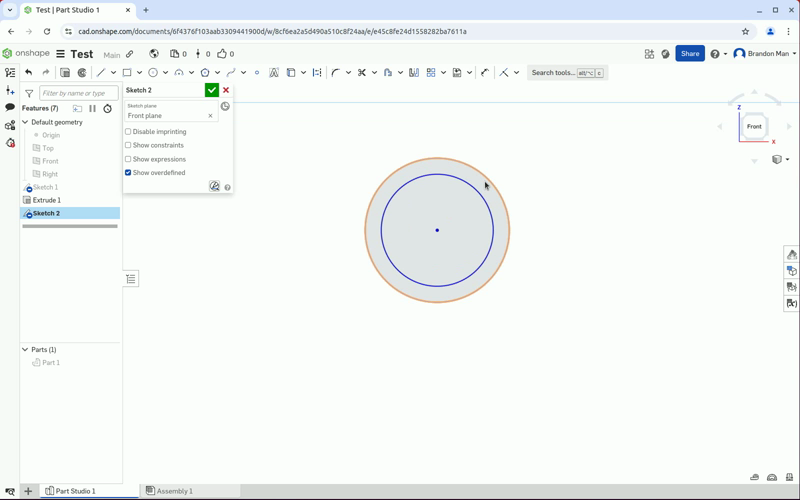
scroll(6)
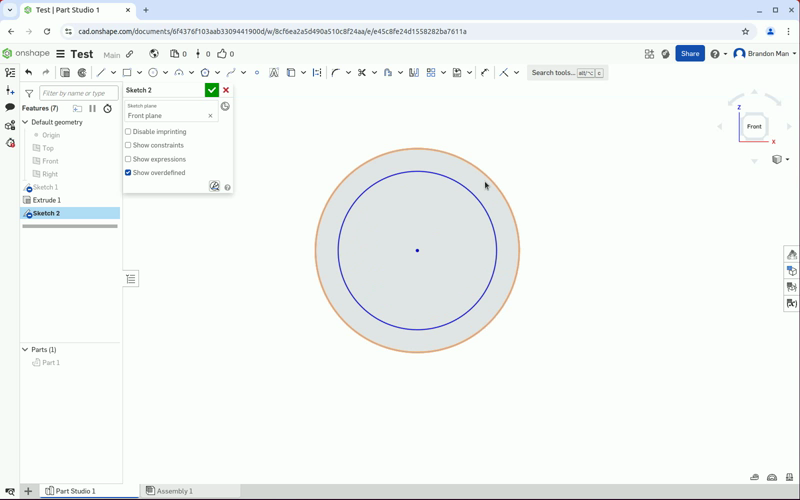
scroll(6)
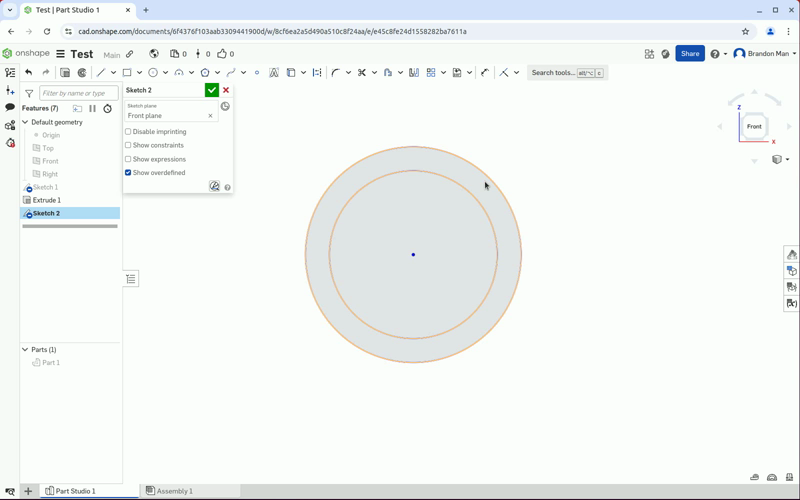
scroll(6)
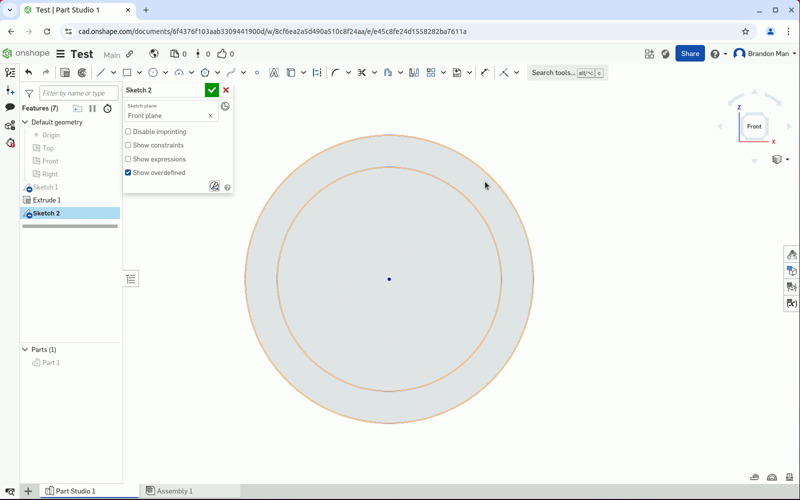
scroll(6)
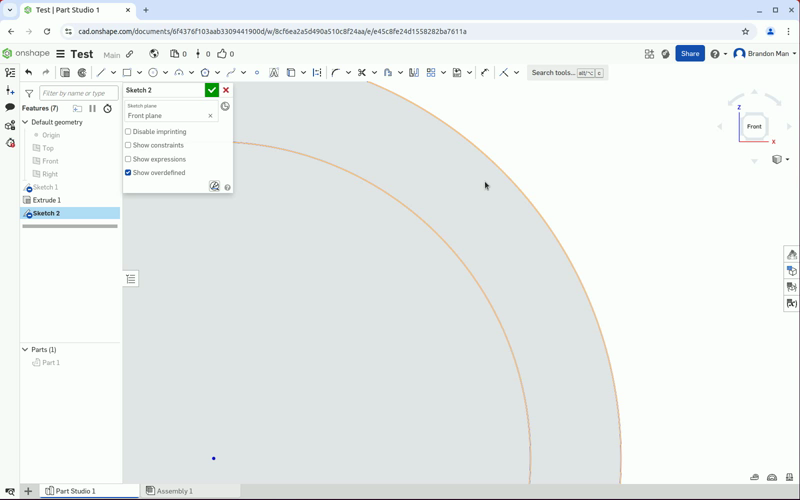
click(485, 181)
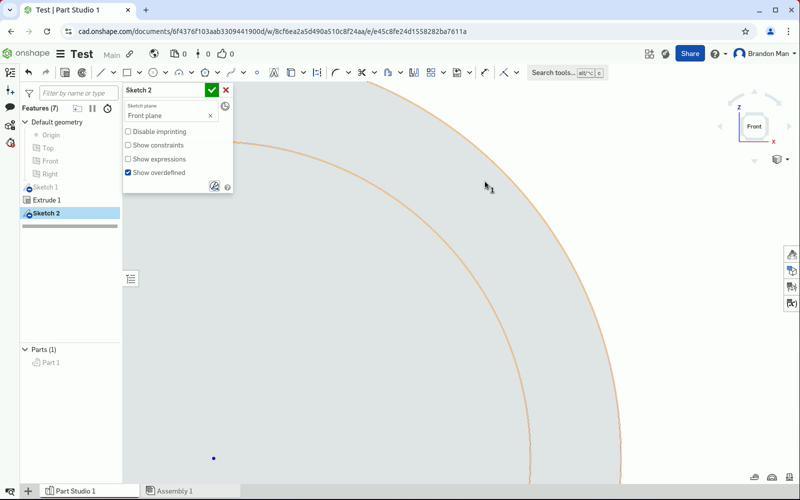
scroll(-6)
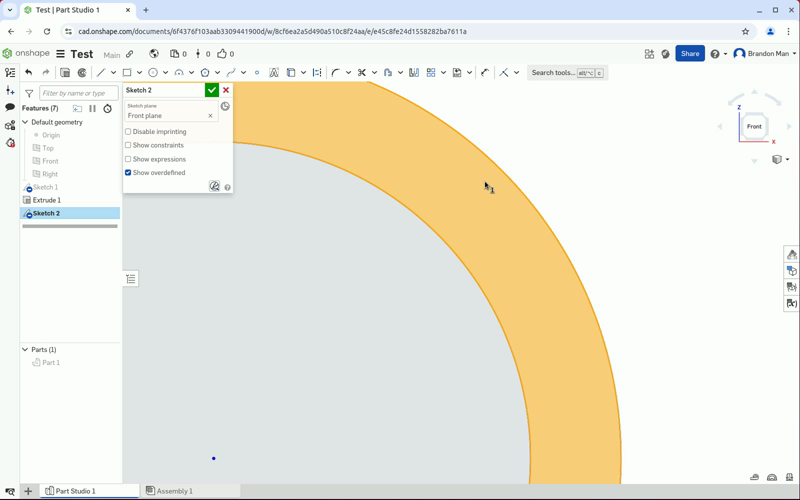
scroll(-6)
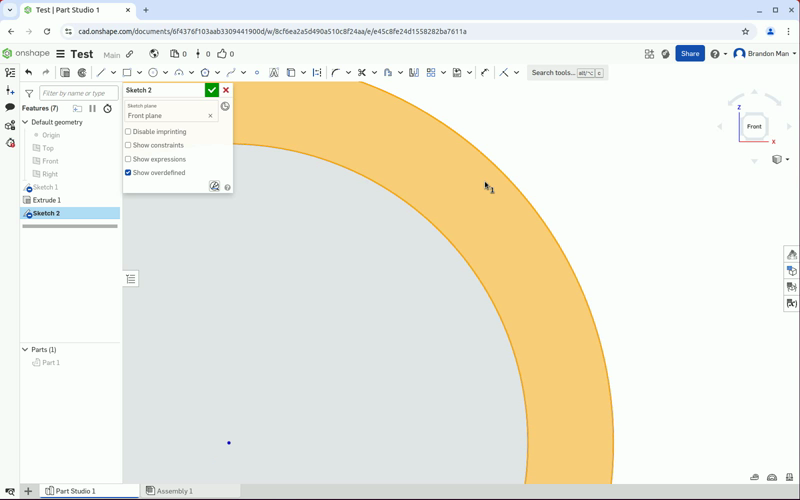
scroll(-6)
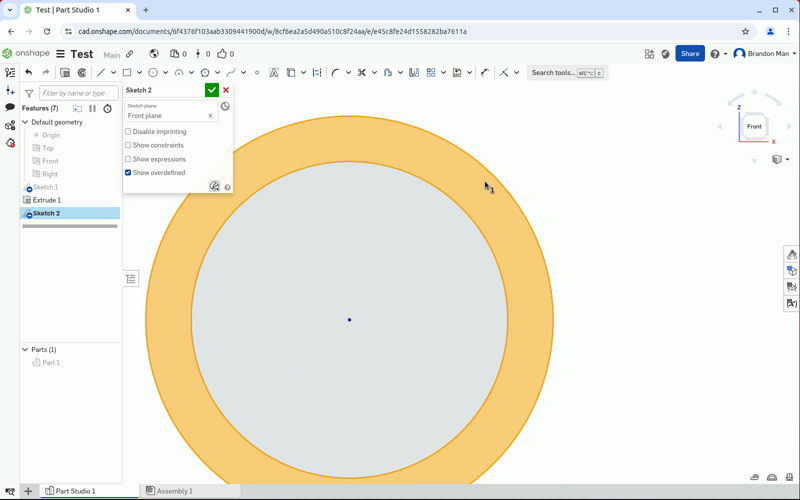
scroll(-6)
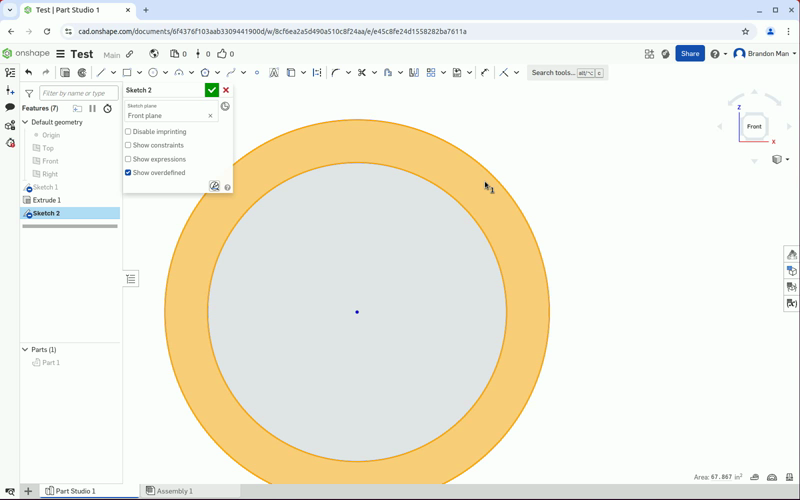
scroll(-6)
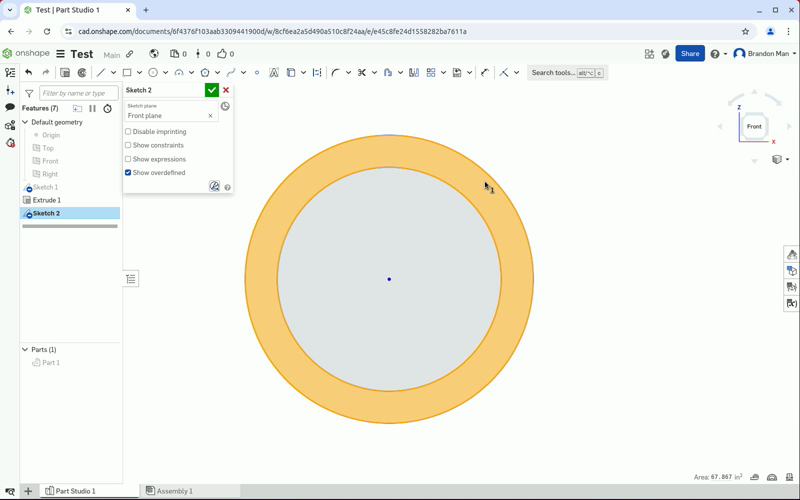
scroll(-6)
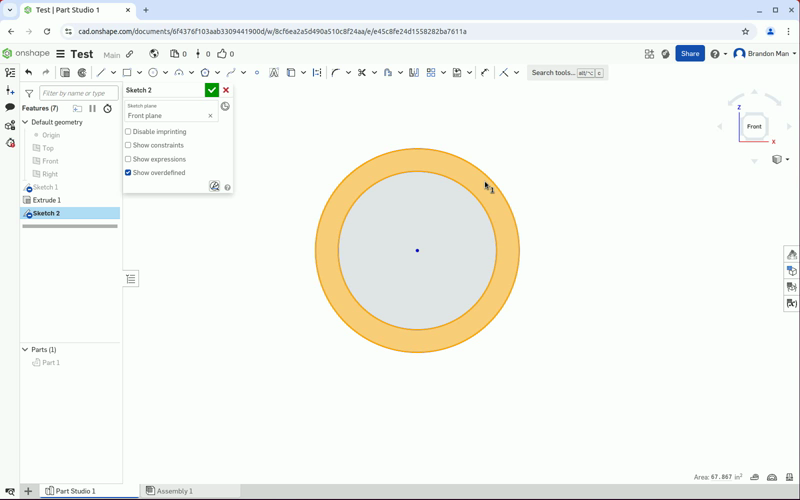
scroll(-6)
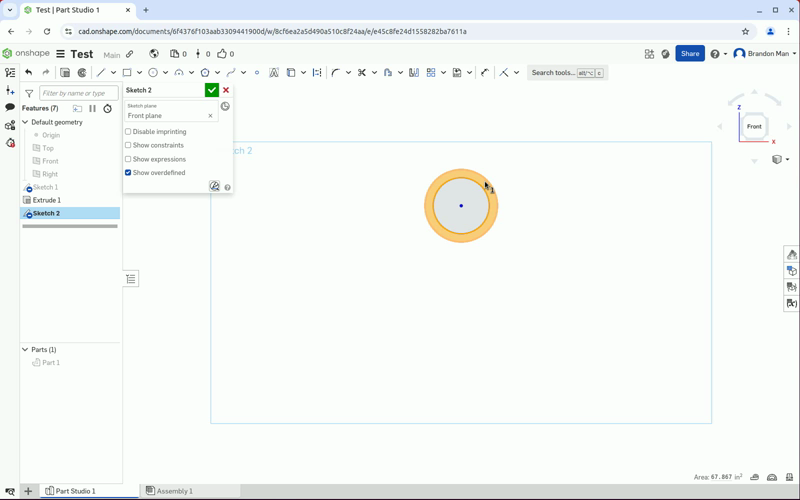
mouse_move(73, 352)
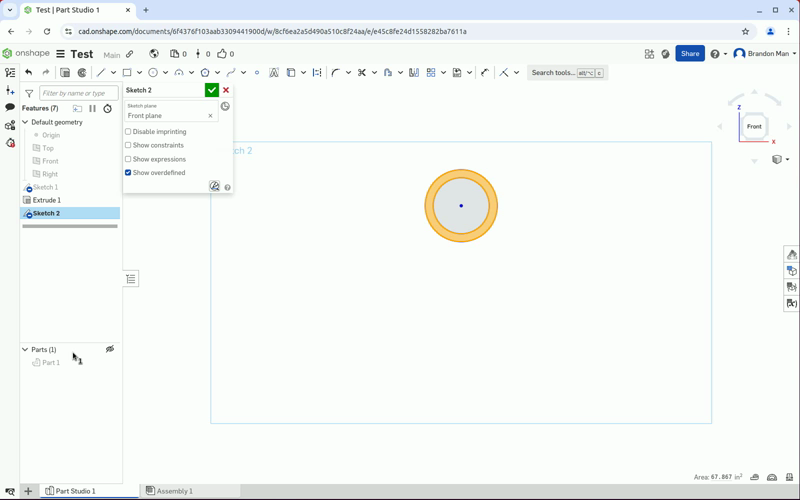
key(shift+y)
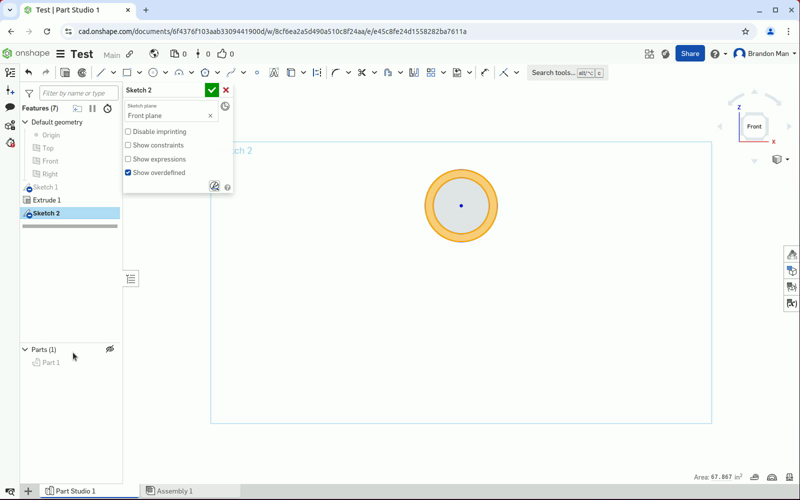
key(shift+e)
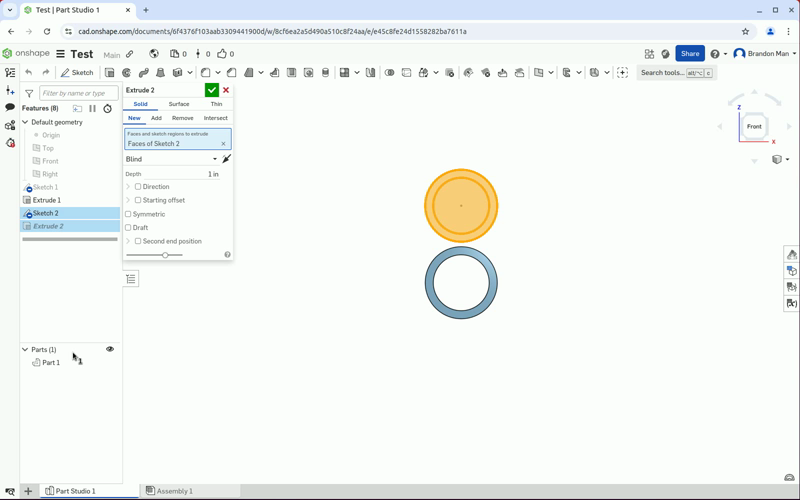
mouse_move(143, 106)
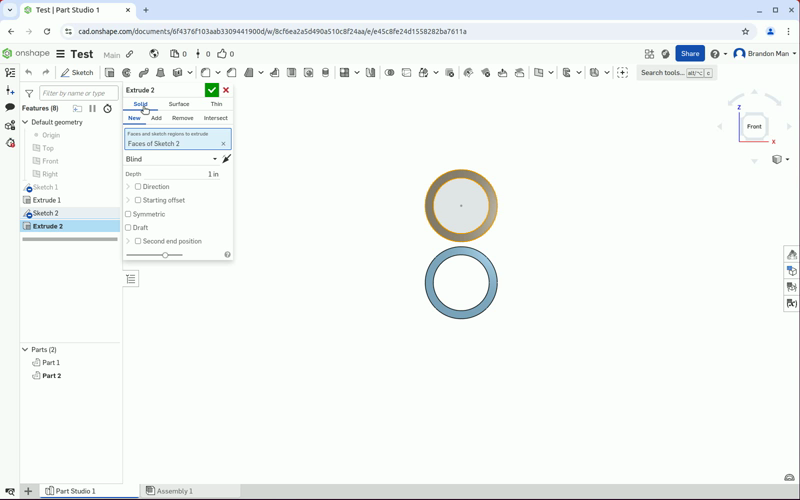
click(143, 106)
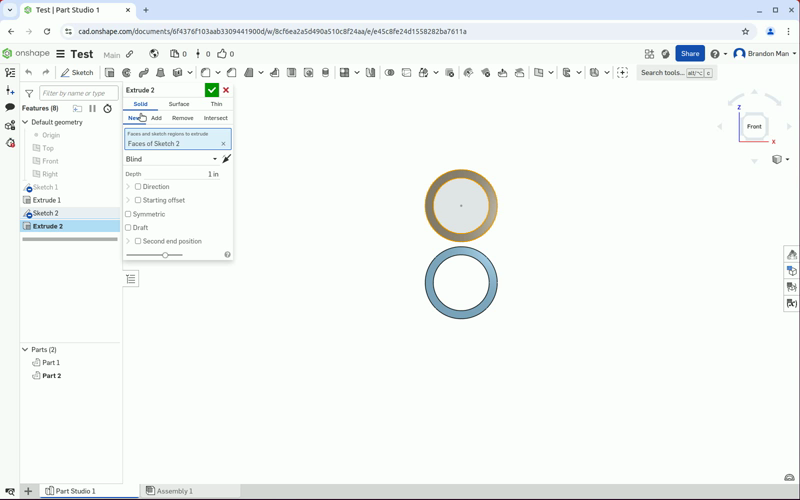
mouse_move(137, 120)
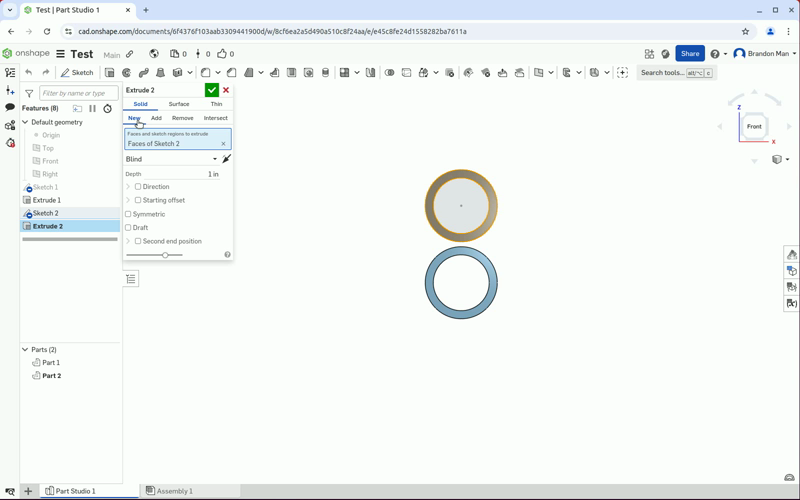
click(137, 120)
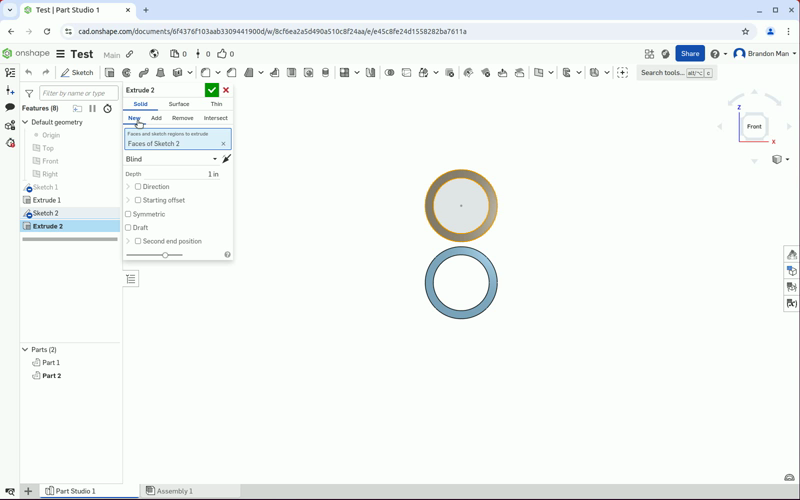
key(tab, 4)
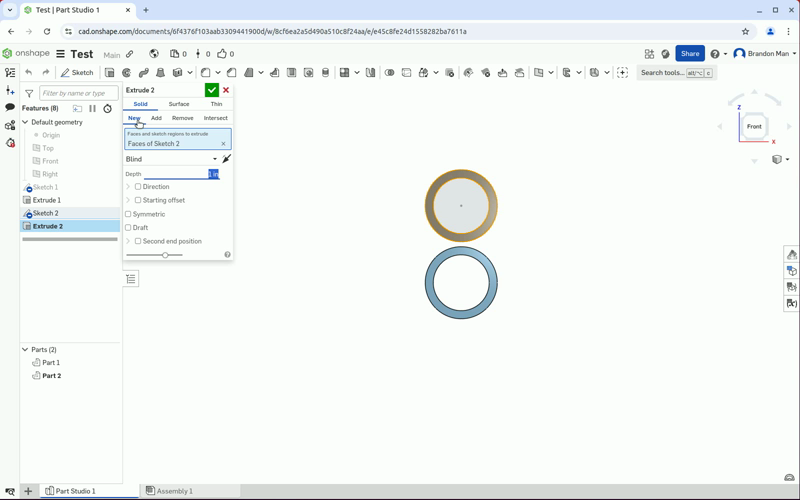
text(3.129)
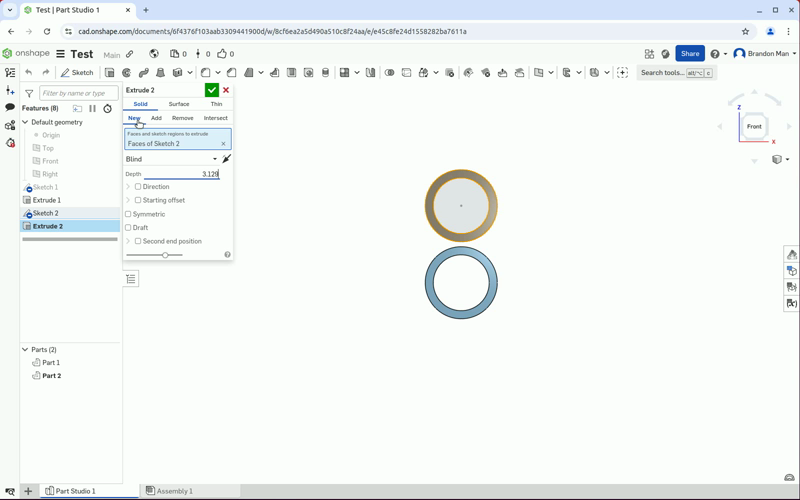
key(enter)
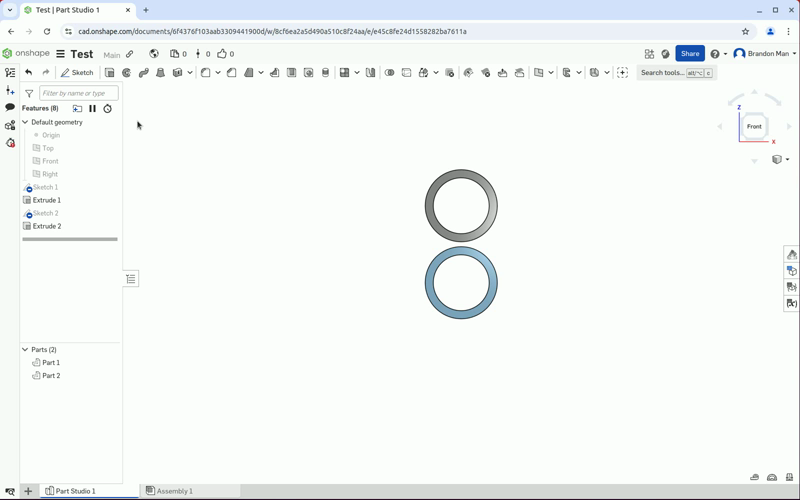
key(shift+h)
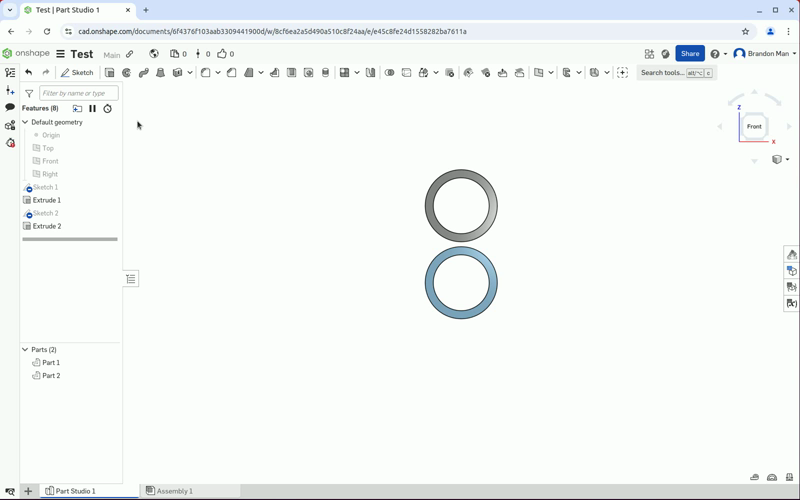
key(shift+h)
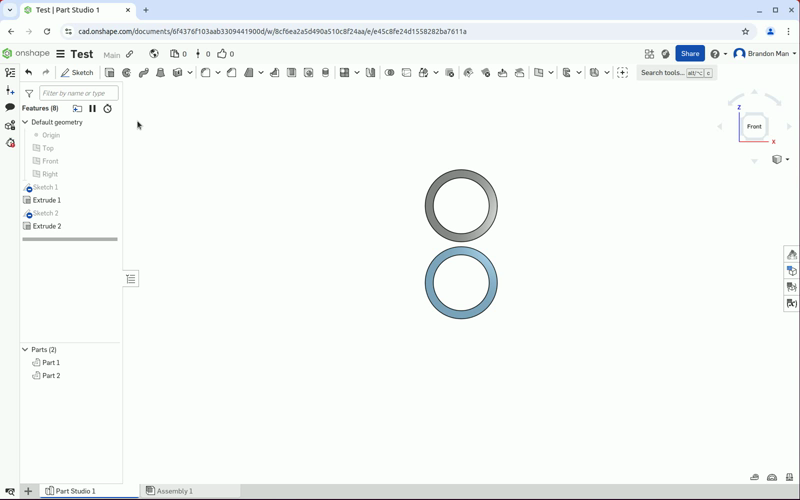
mouse_move(73, 189)
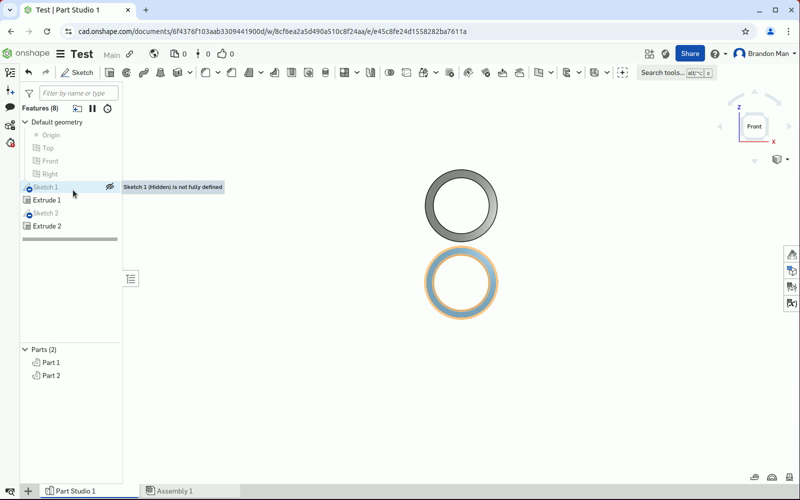
click(73, 189)
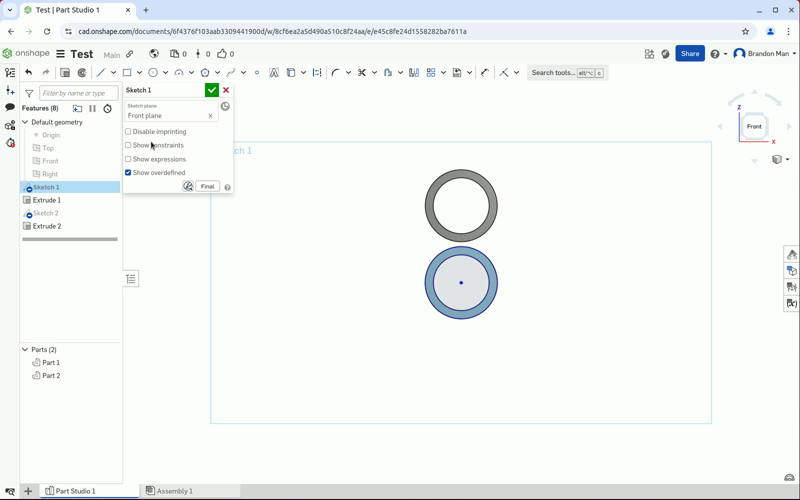
mouse_move(229, 92)
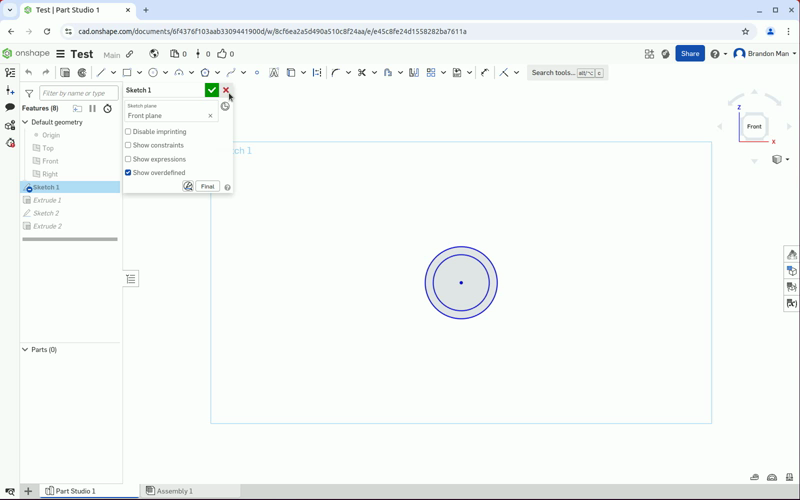
click(229, 92)
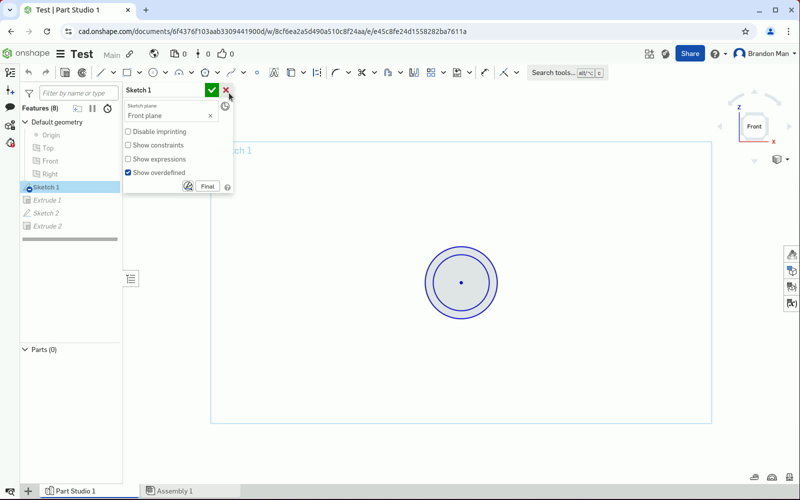
key(shift+s)
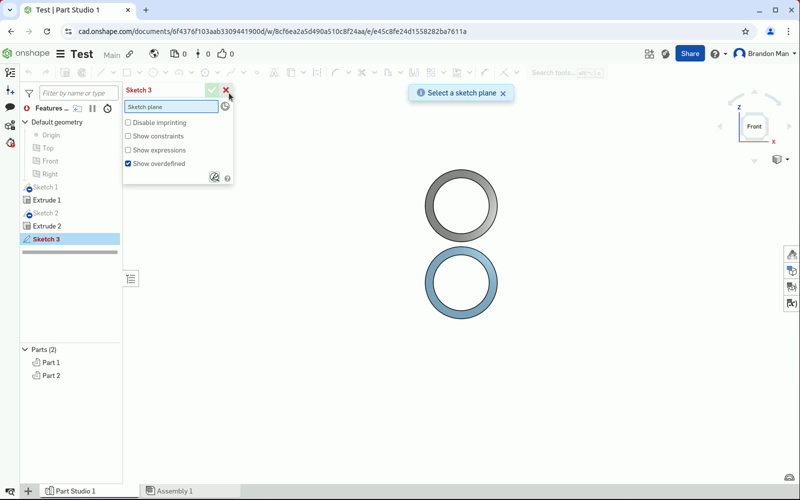
mouse_move(73, 163)
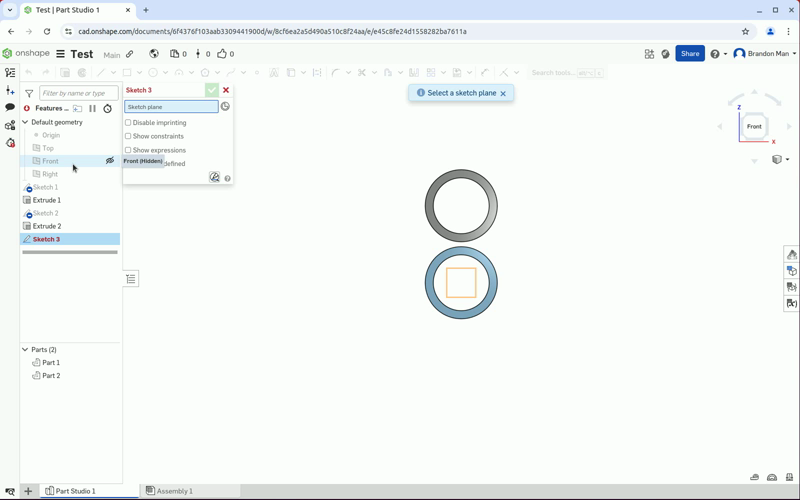
click(73, 163)
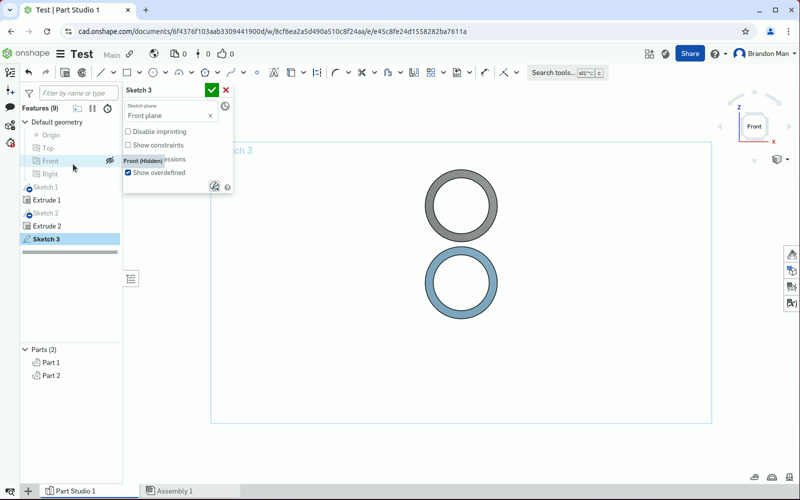
mouse_move(73, 352)
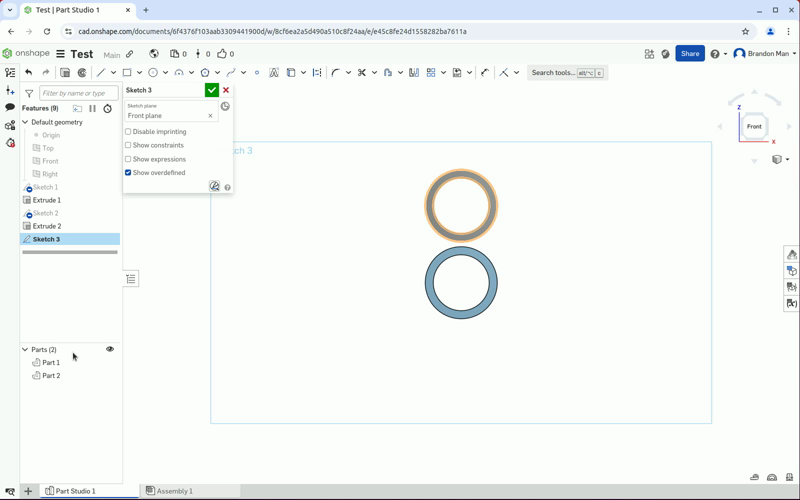
key(y)
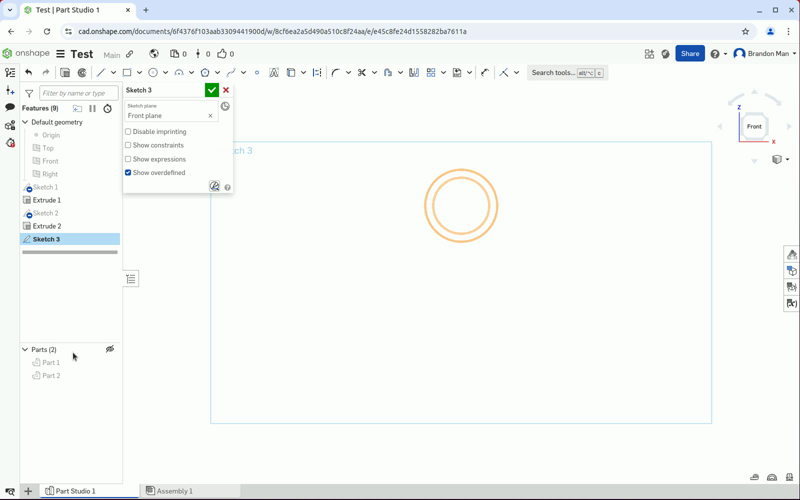
key(c)
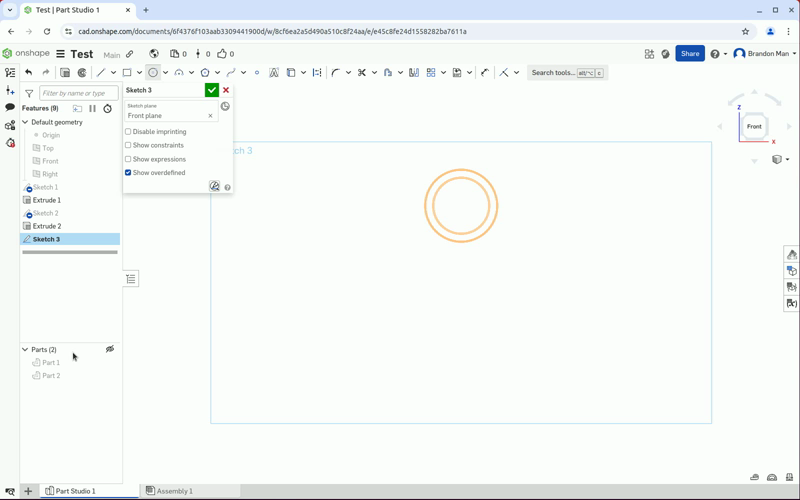
key_down(shift)
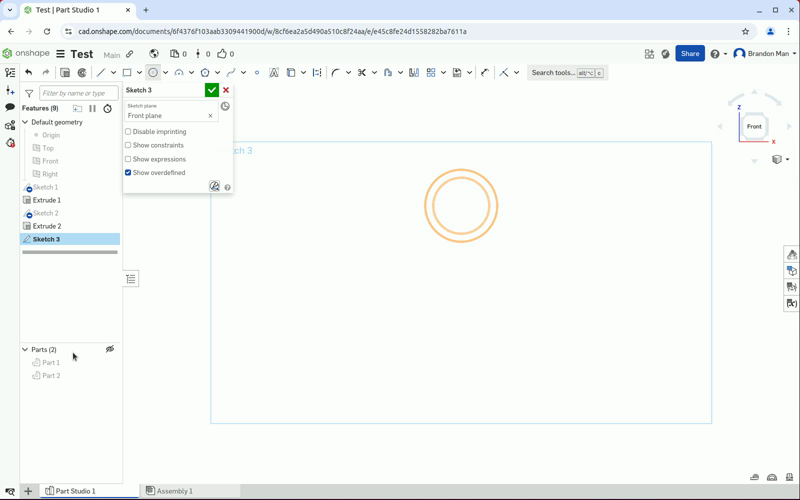
mouse_move(529, 321)
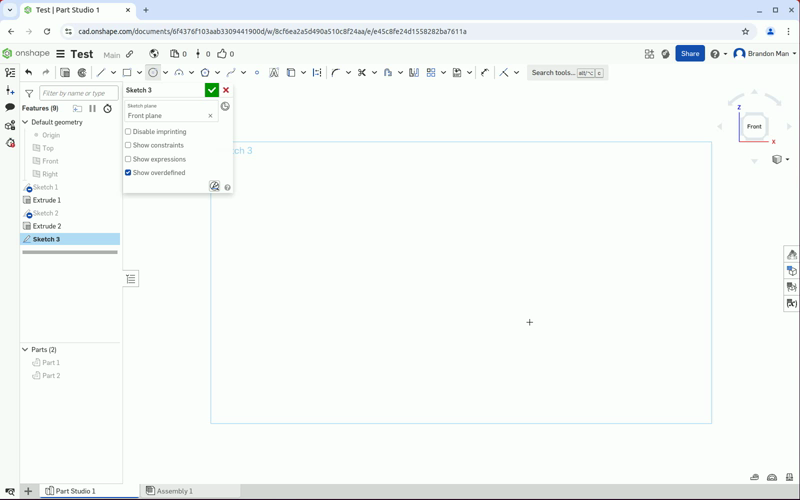
click(529, 321)
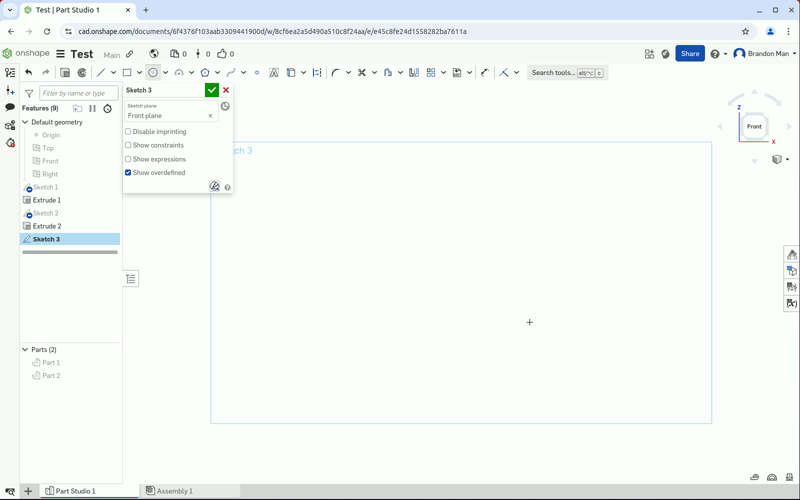
key_up(shift)
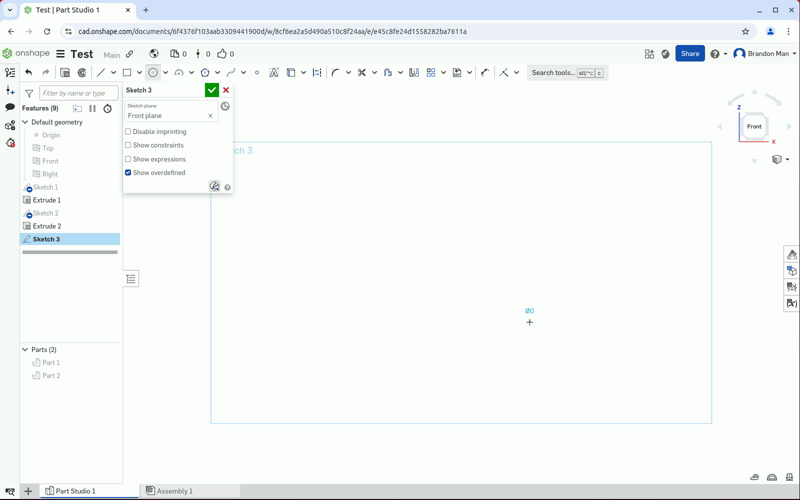
mouse_move(565, 321)
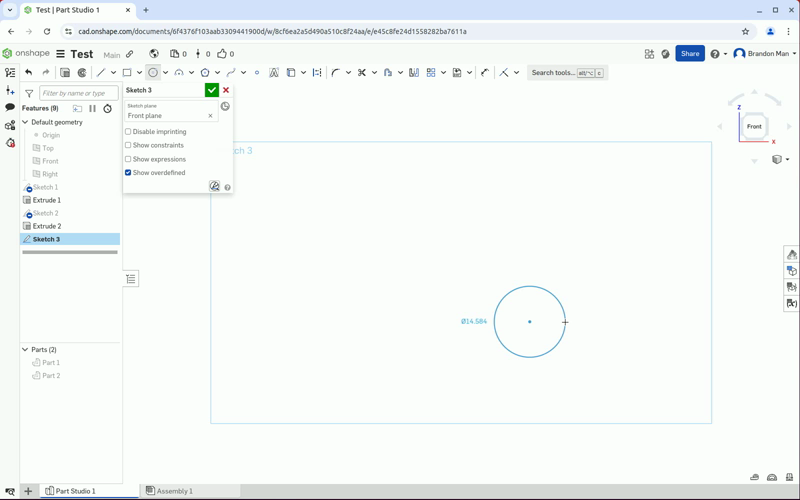
click(565, 321)
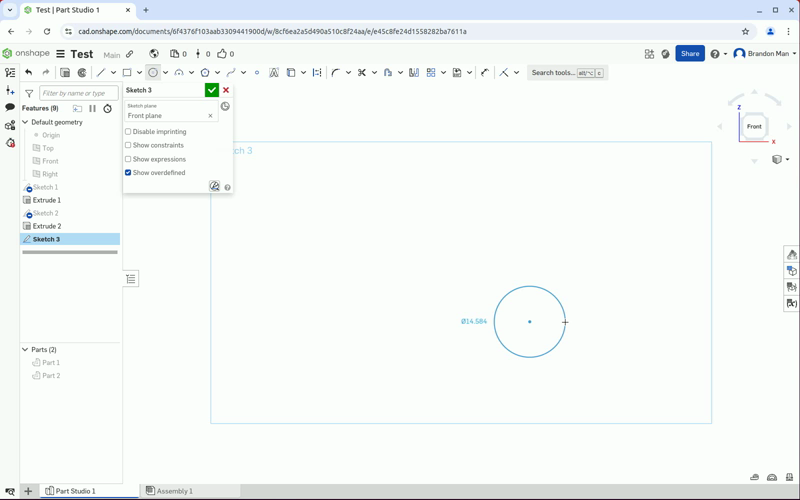
key(esc)
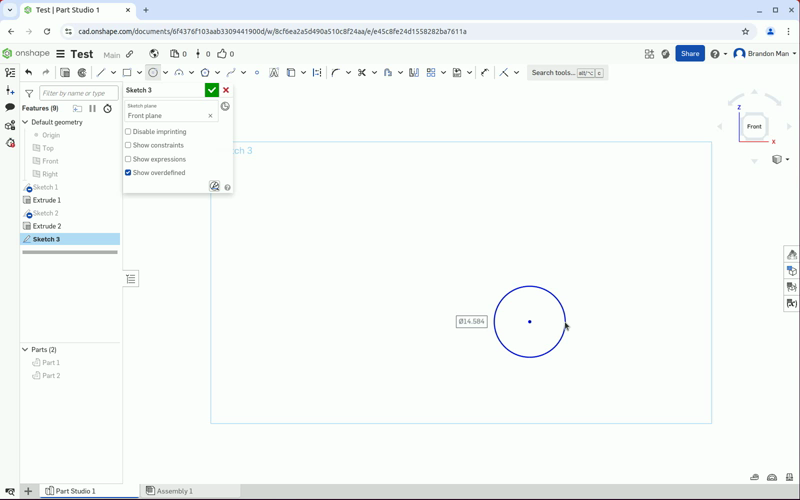
key(c)
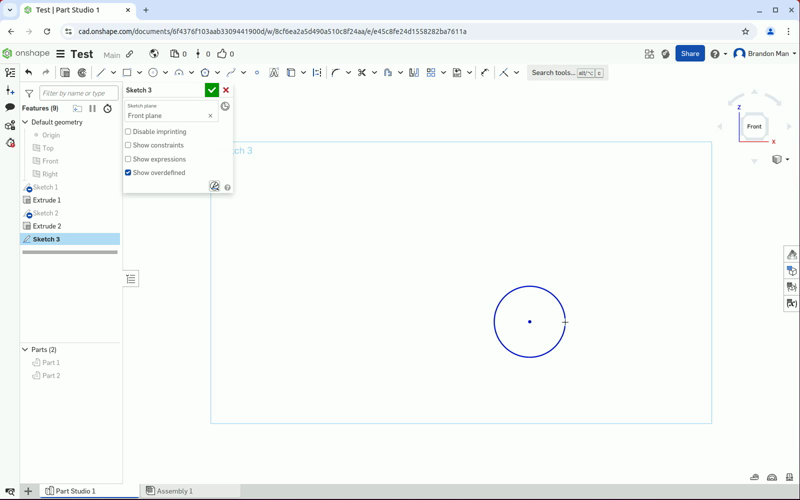
key_down(shift)
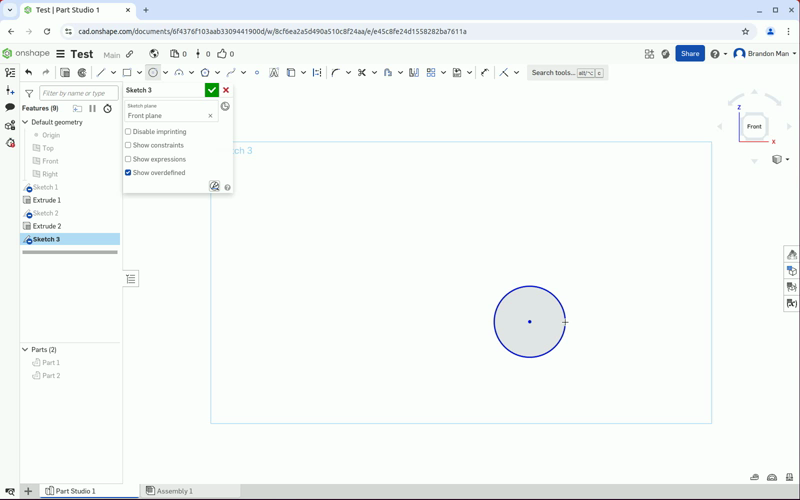
mouse_move(529, 321)
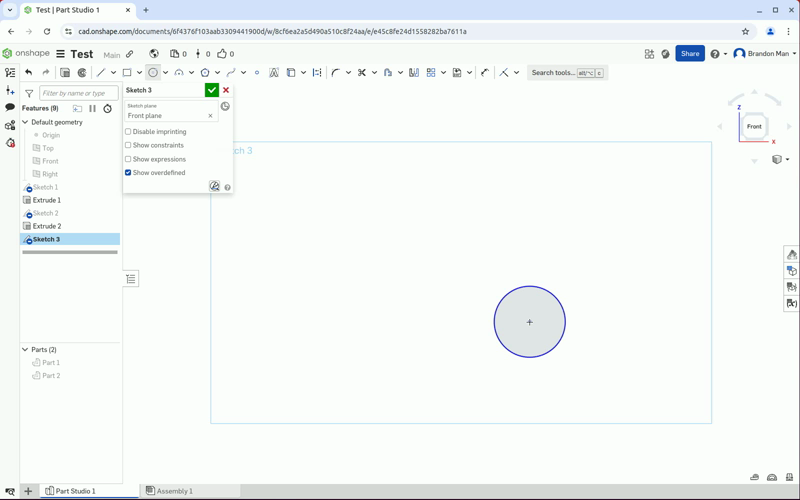
click(529, 321)
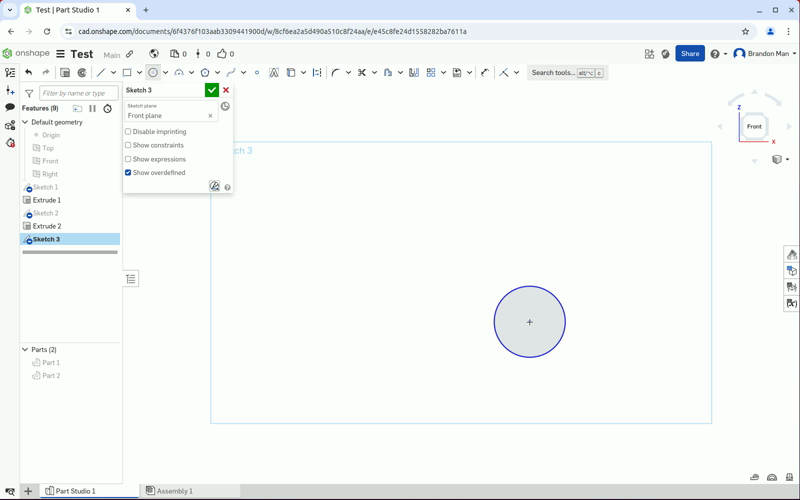
key_up(shift)
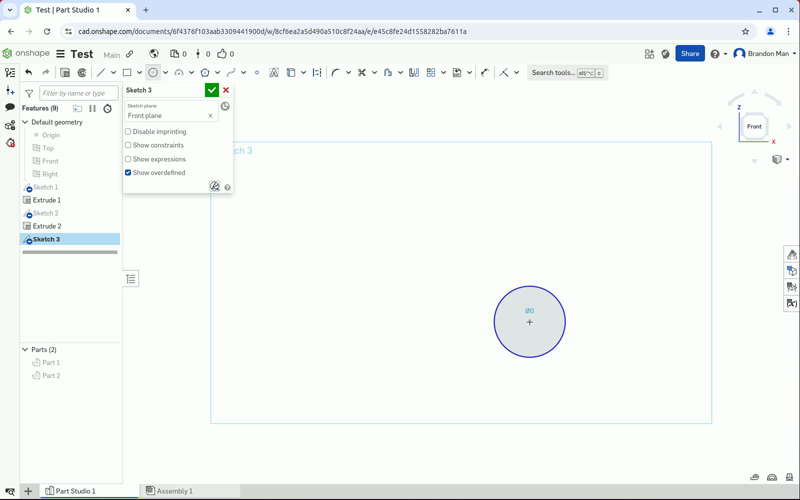
mouse_move(557, 321)
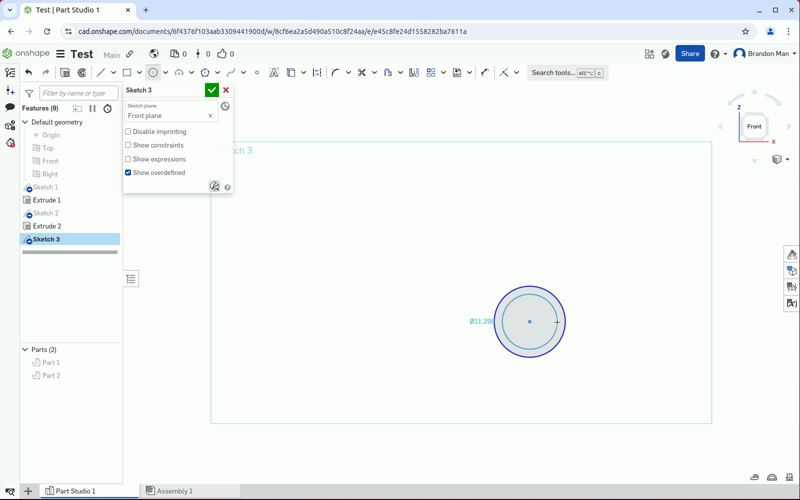
click(557, 321)
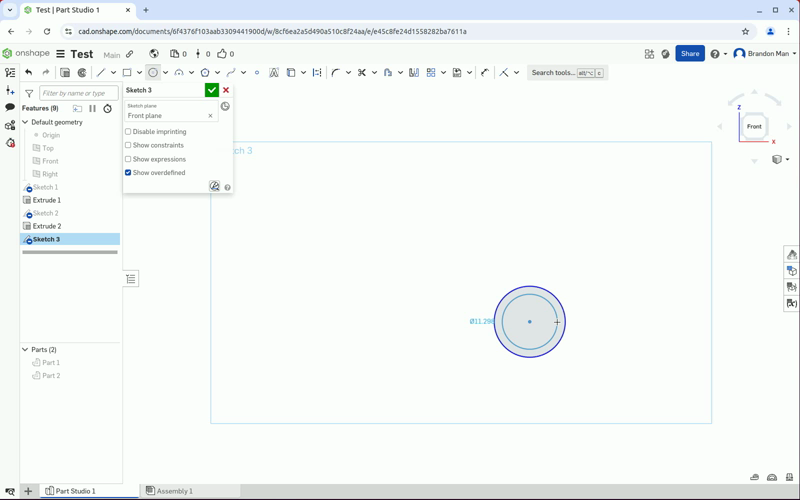
key(esc)
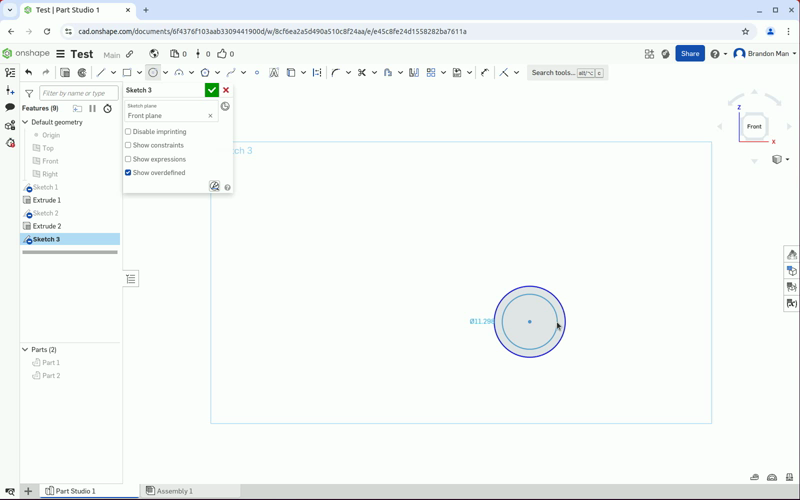
mouse_move(515, 296)
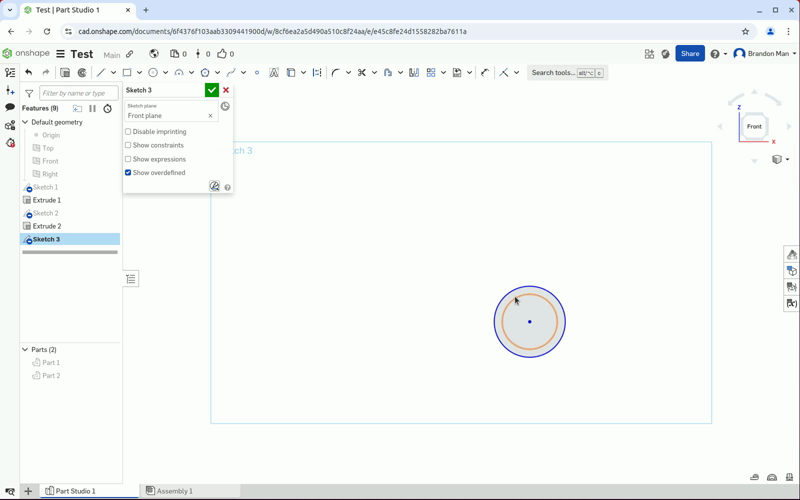
scroll(6)
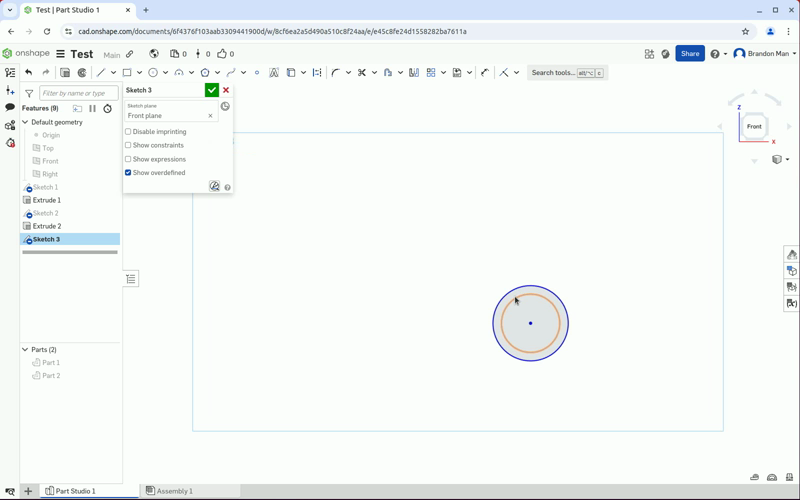
scroll(6)
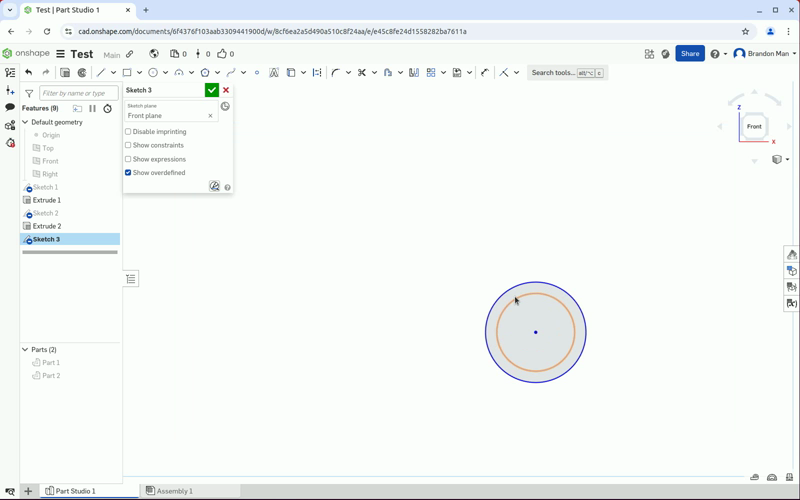
scroll(6)
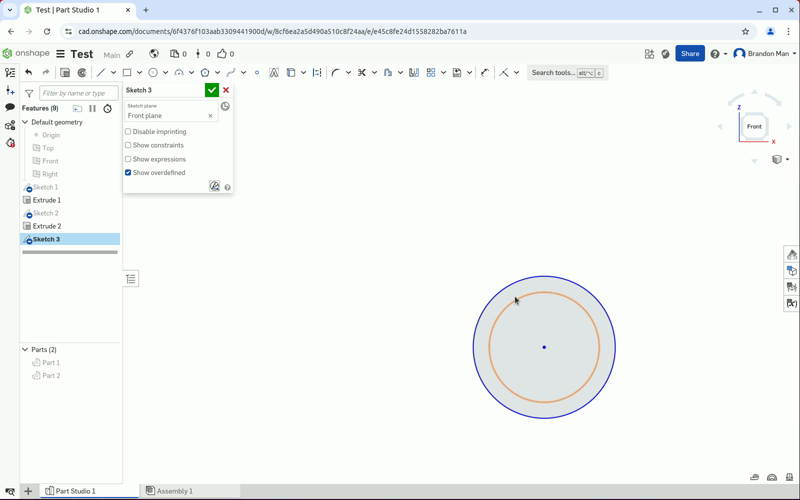
scroll(6)
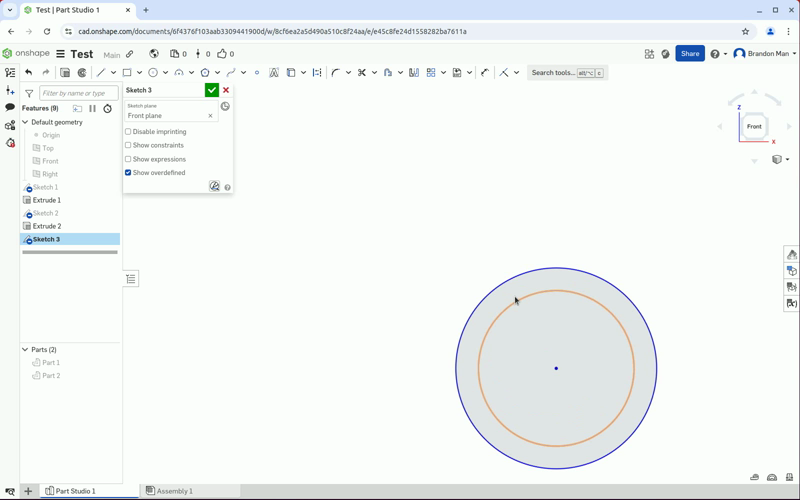
scroll(6)
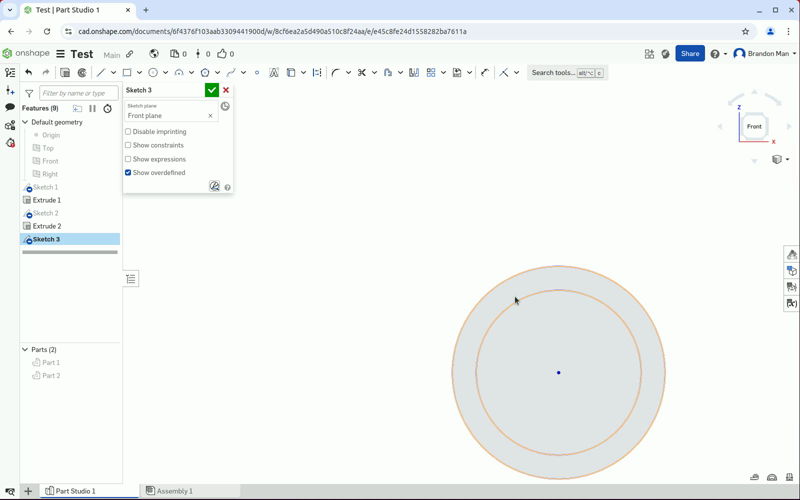
scroll(6)
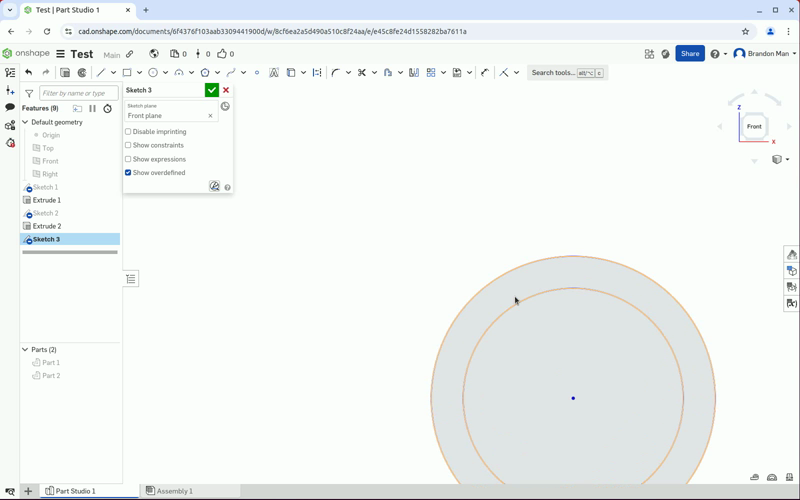
scroll(6)
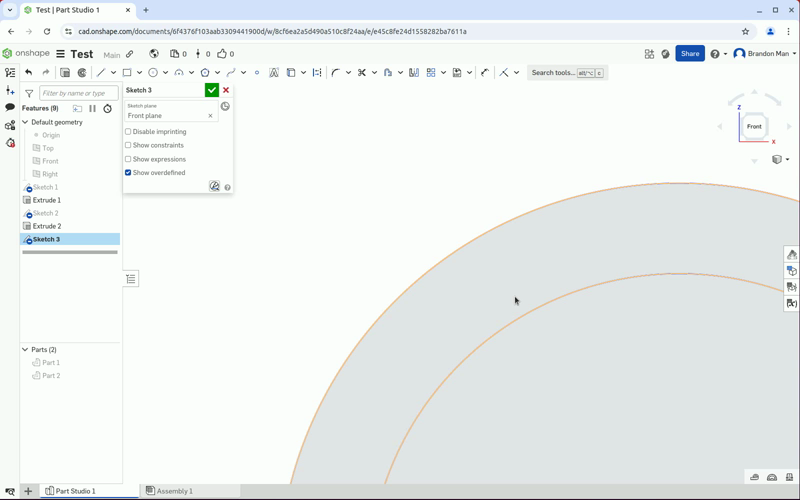
click(515, 296)
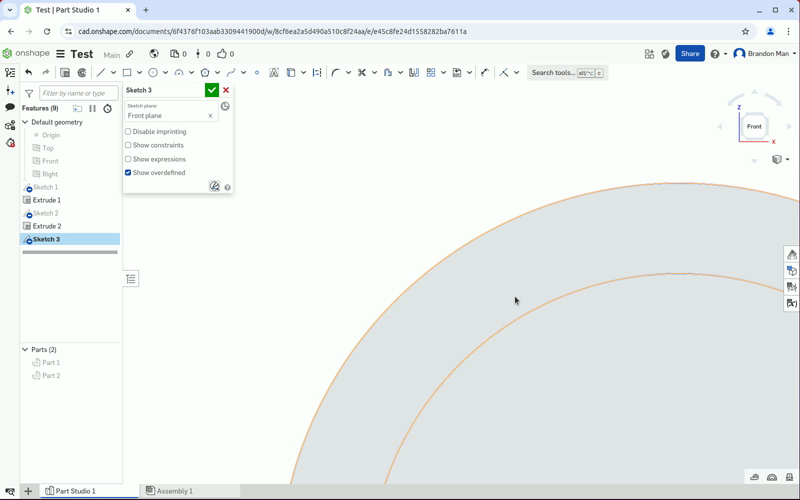
scroll(-6)
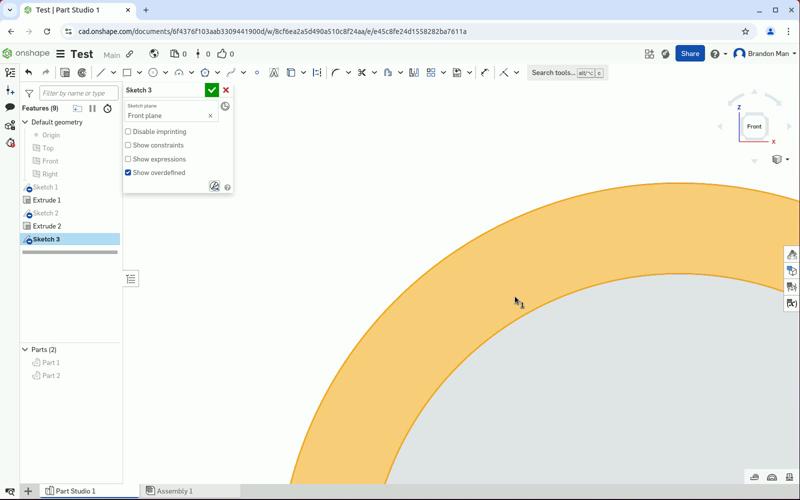
scroll(-6)
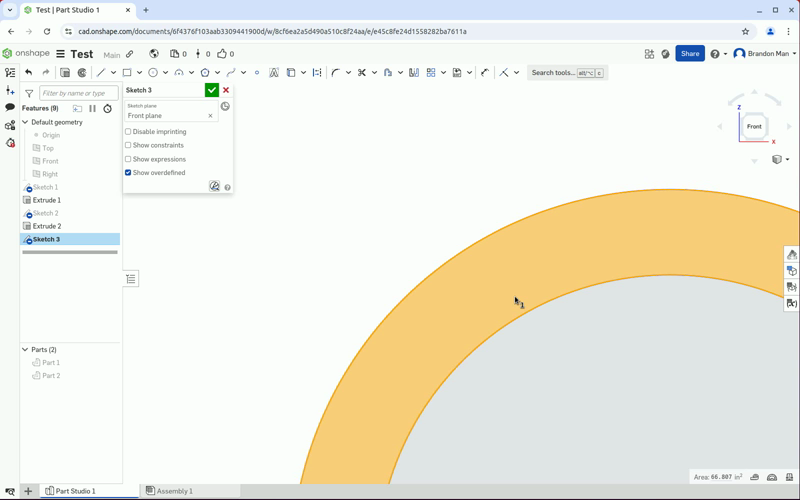
scroll(-6)
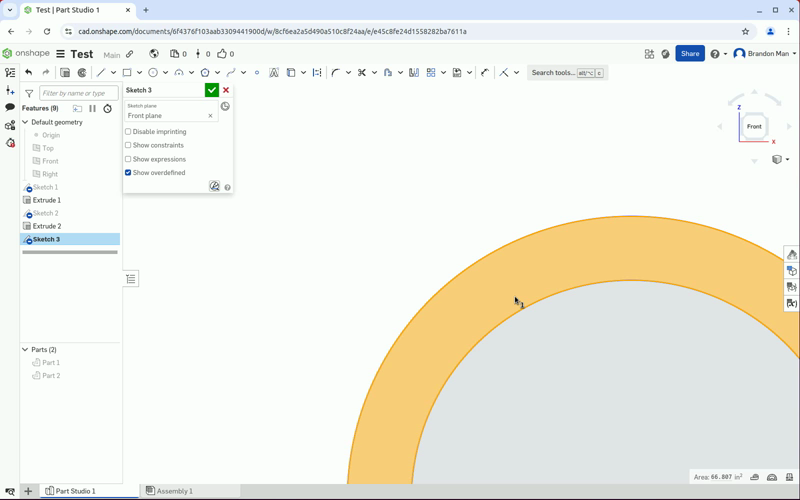
scroll(-6)
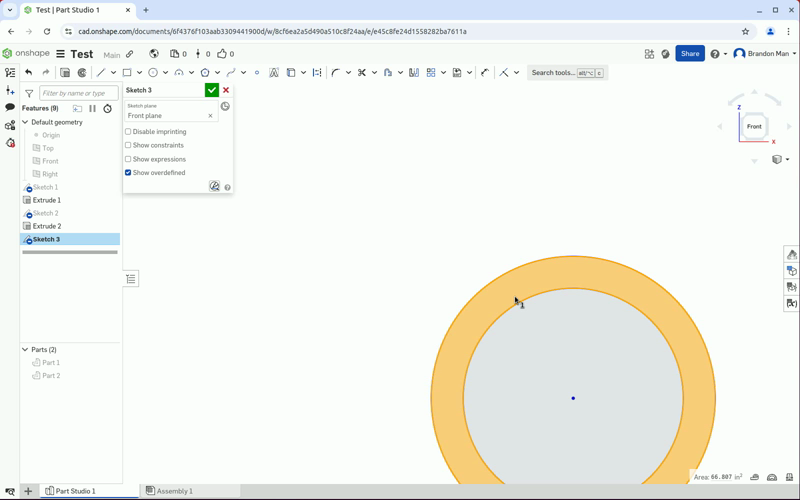
scroll(-6)
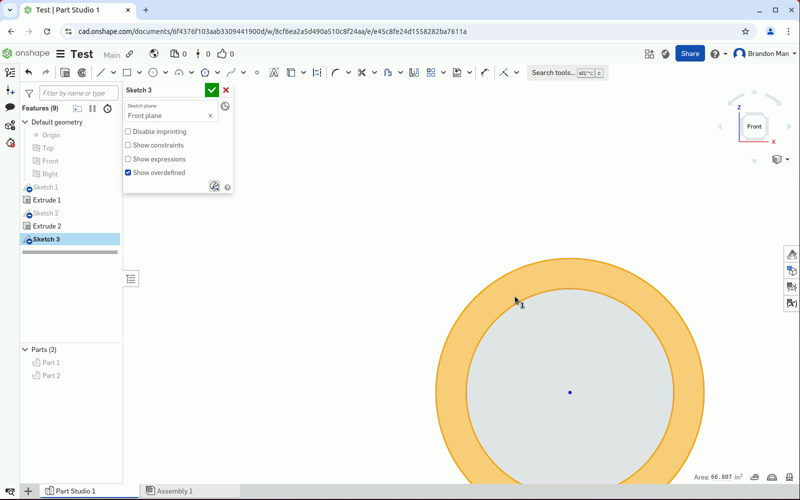
scroll(-6)
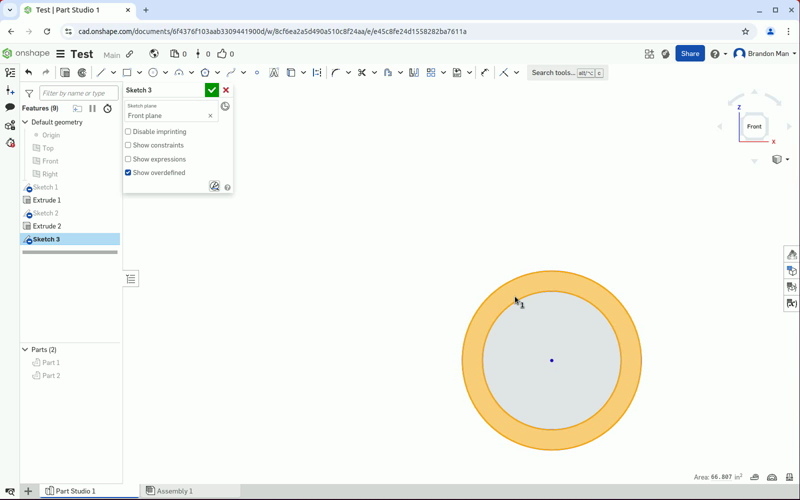
scroll(-6)
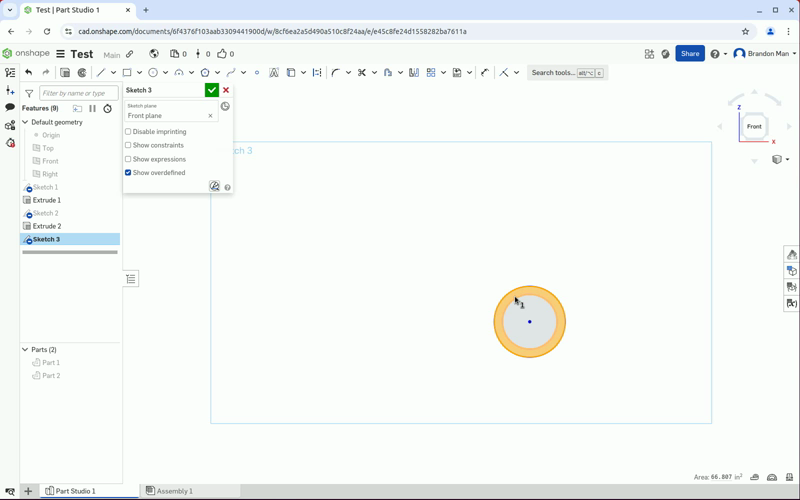
mouse_move(73, 352)
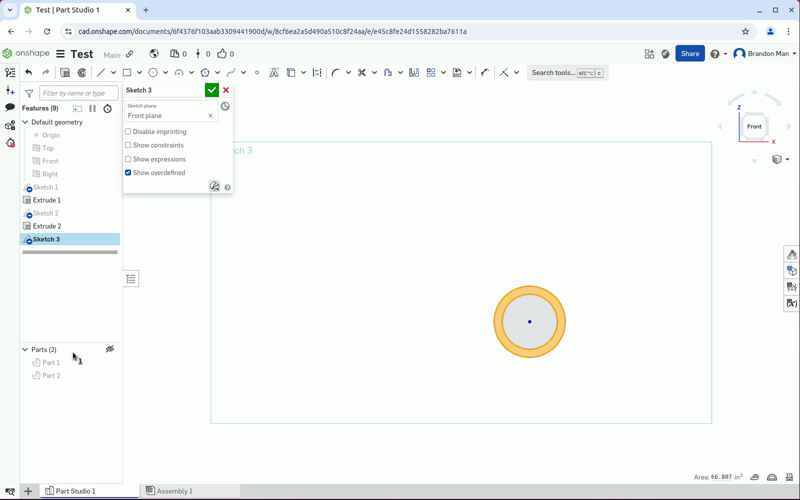
key(shift+y)
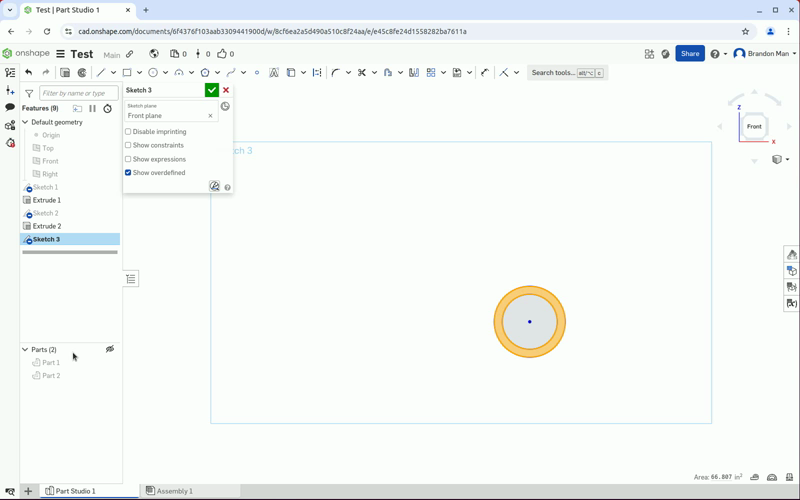
key(shift+e)
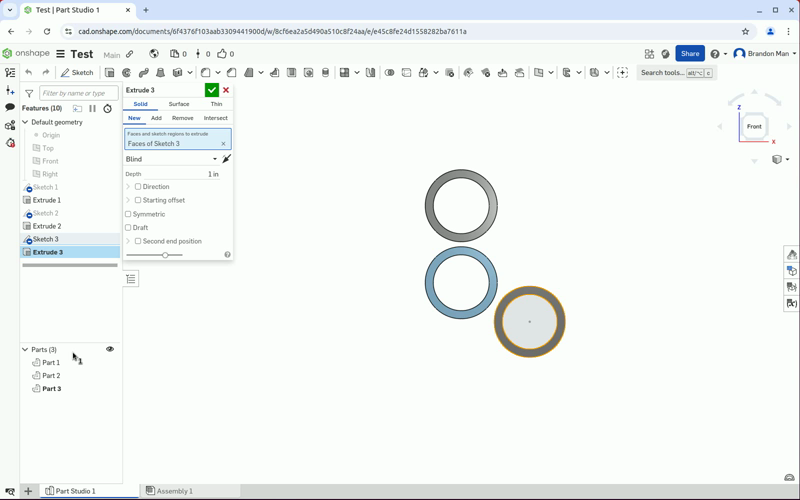
mouse_move(143, 106)
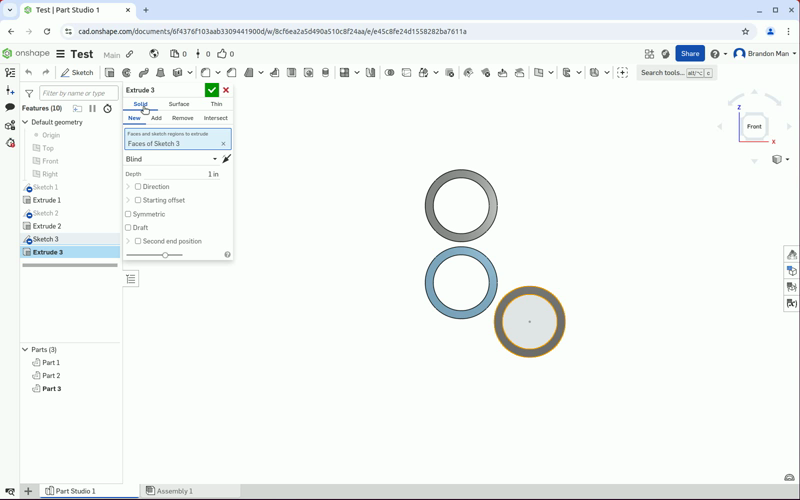
click(143, 106)
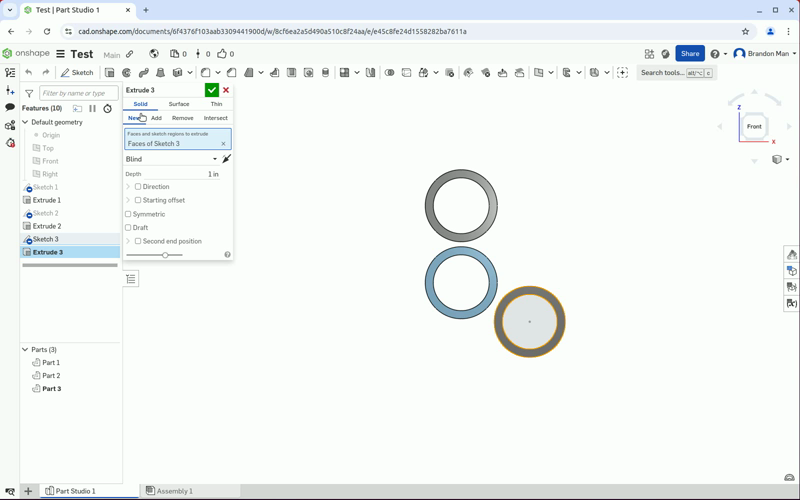
mouse_move(137, 120)
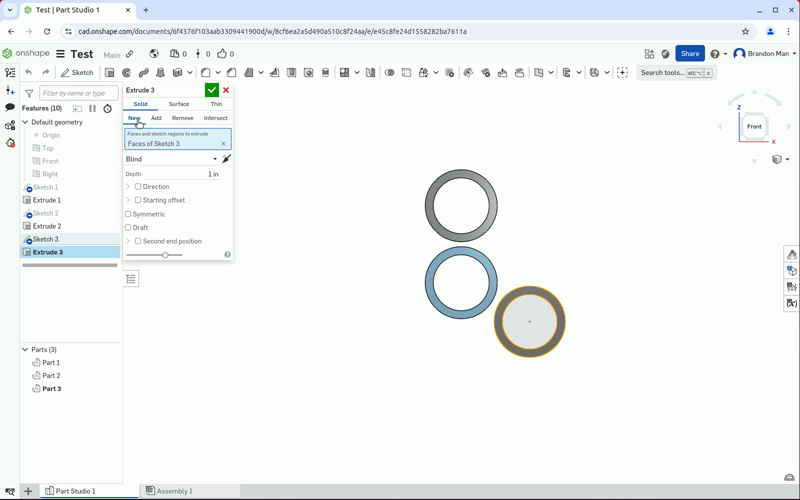
click(137, 120)
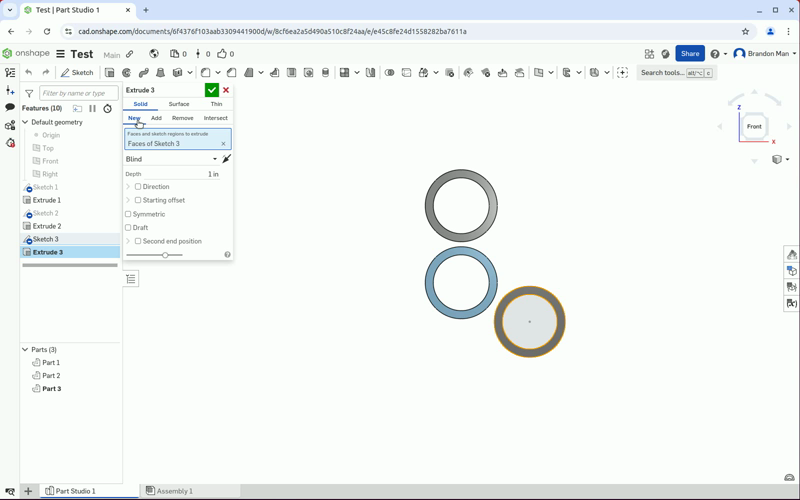
key(tab, 4)
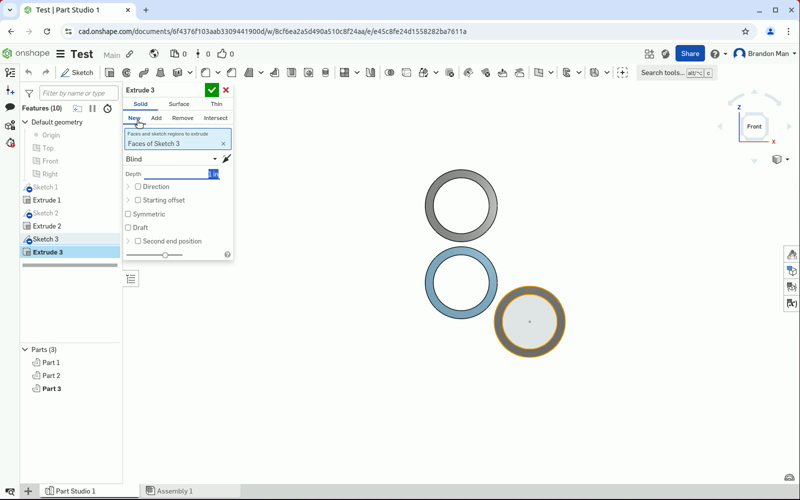
text(3.129)
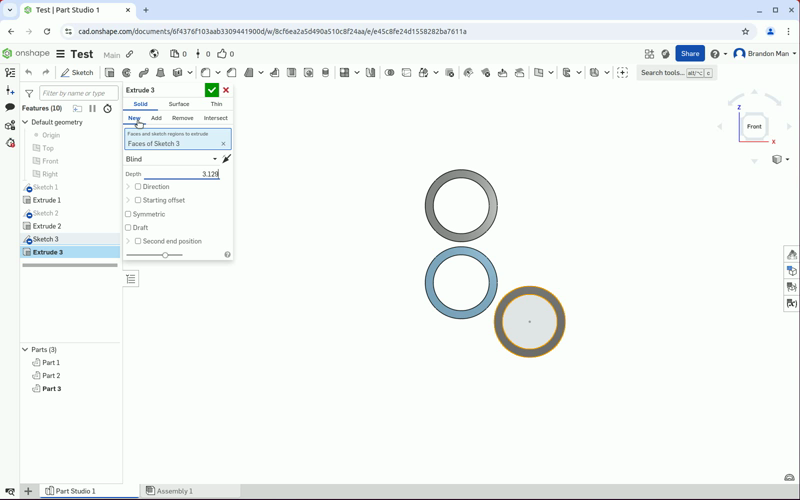
key(enter)
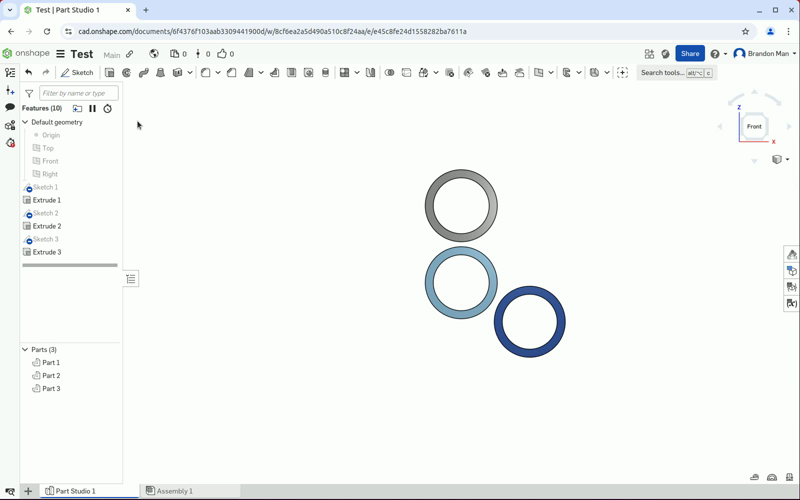
key(shift+h)
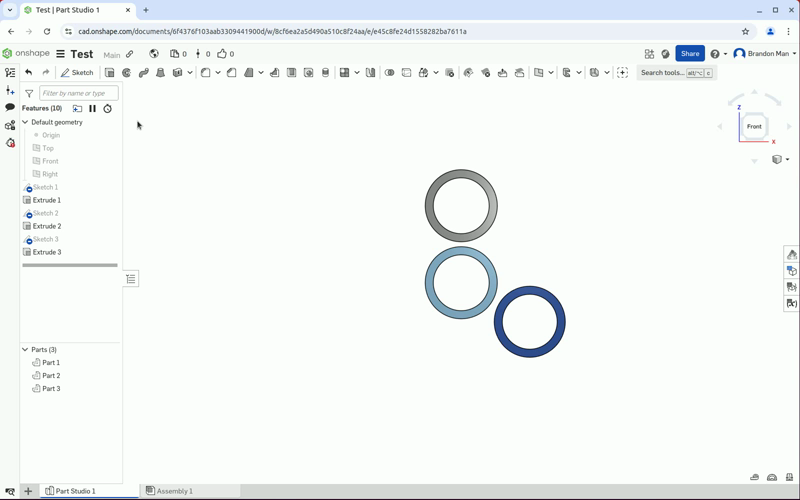
key(shift+h)
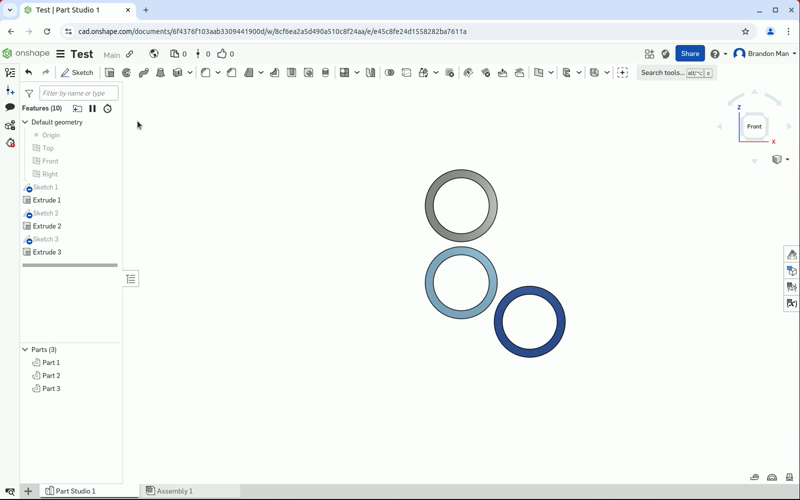
mouse_move(73, 189)
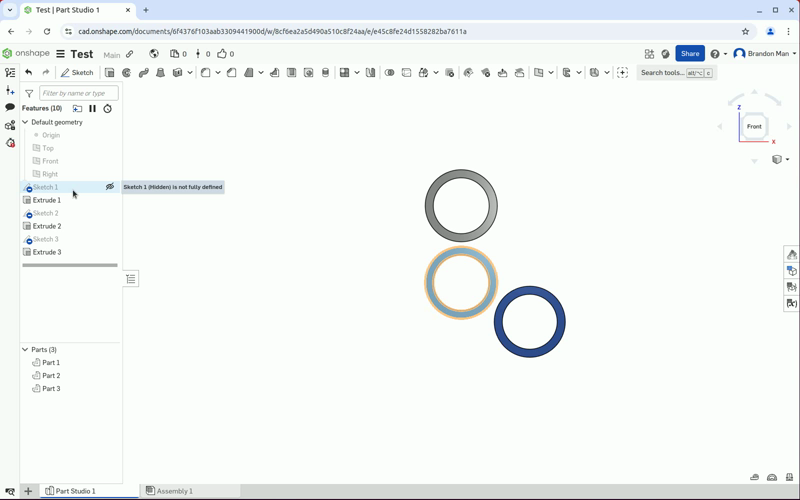
click(73, 189)
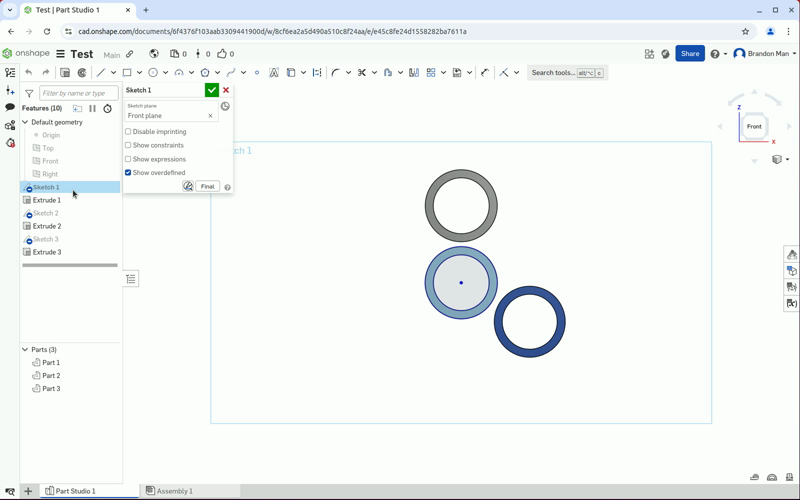
mouse_move(229, 92)
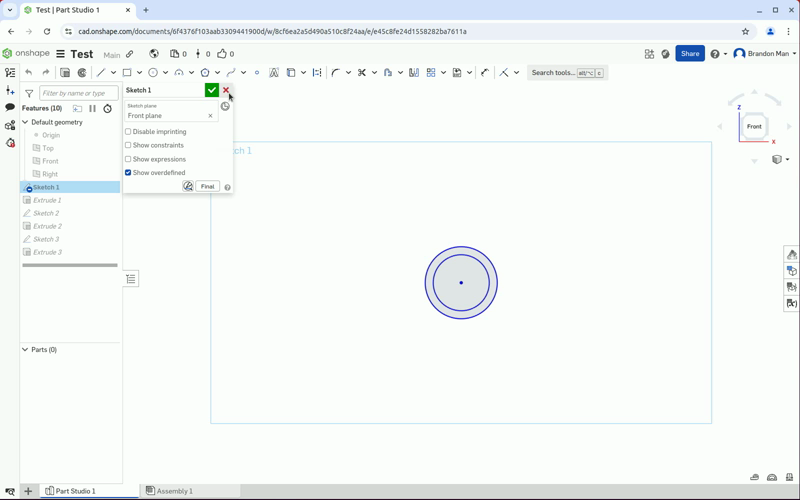
click(229, 92)
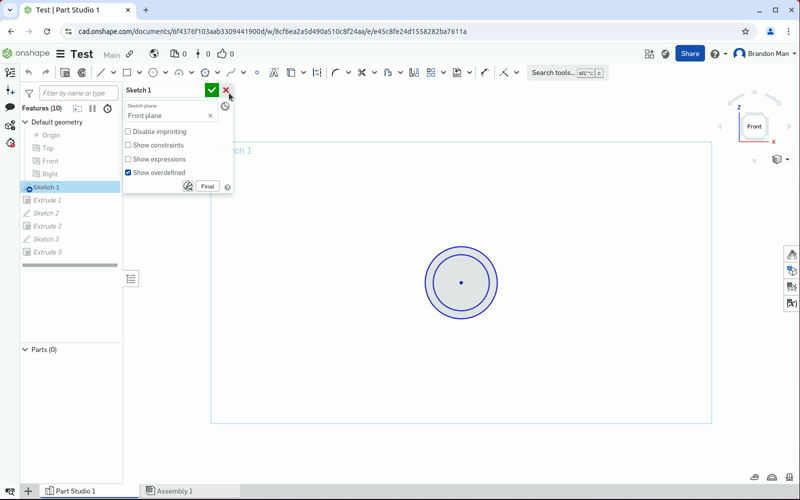
key(shift+s)
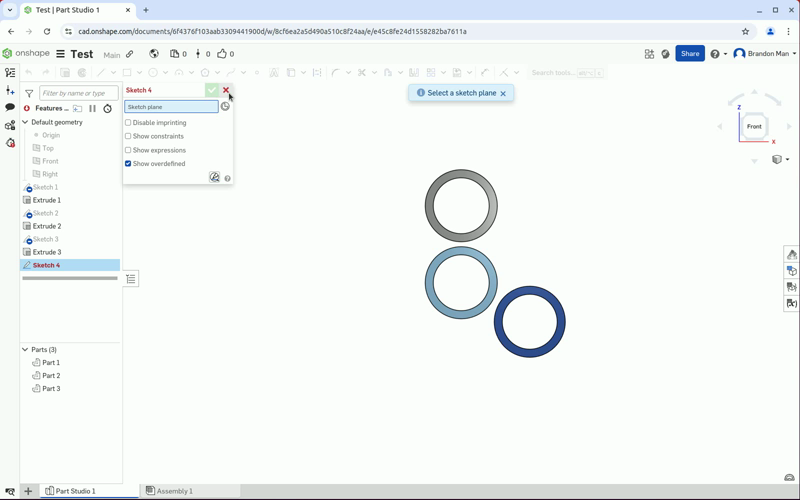
mouse_move(73, 163)
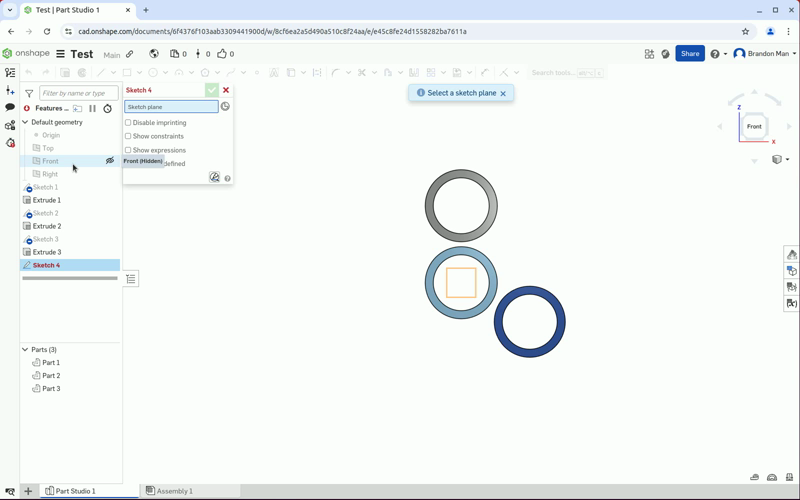
click(73, 163)
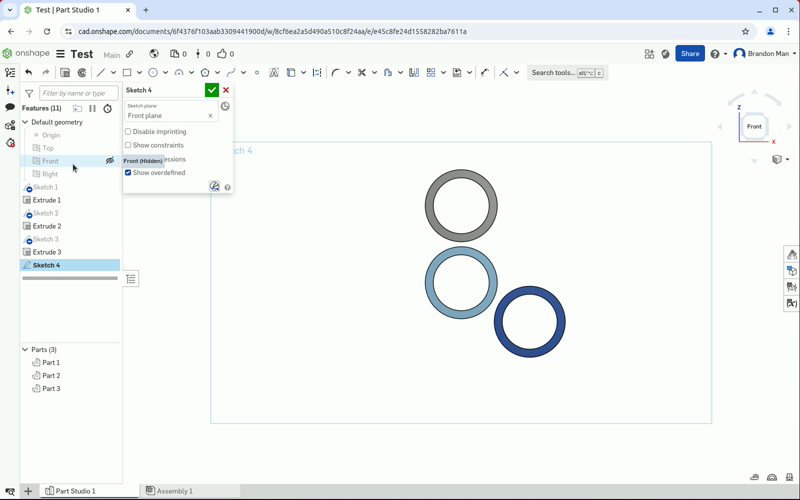
mouse_move(73, 352)
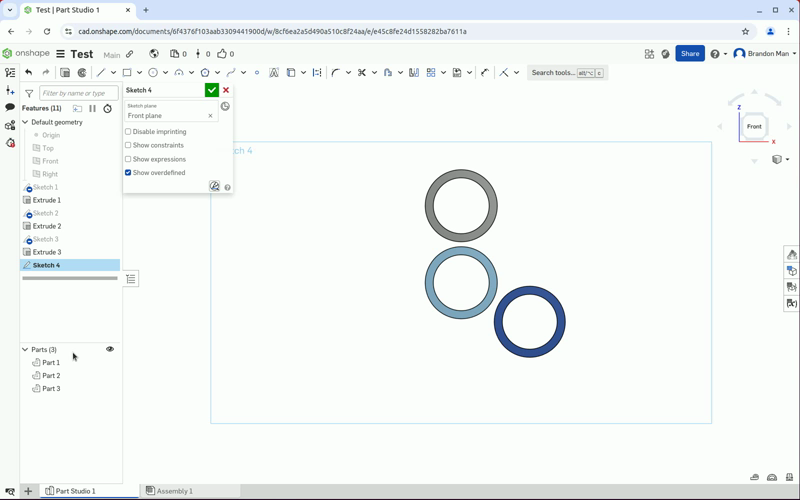
key(y)
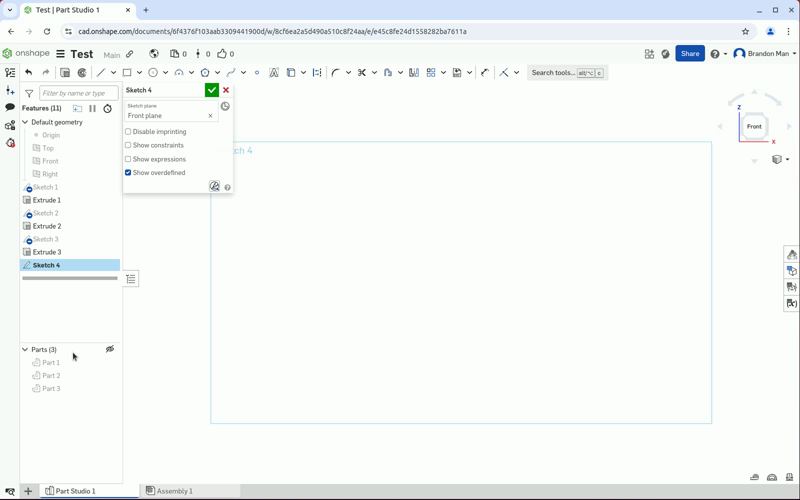
key(c)
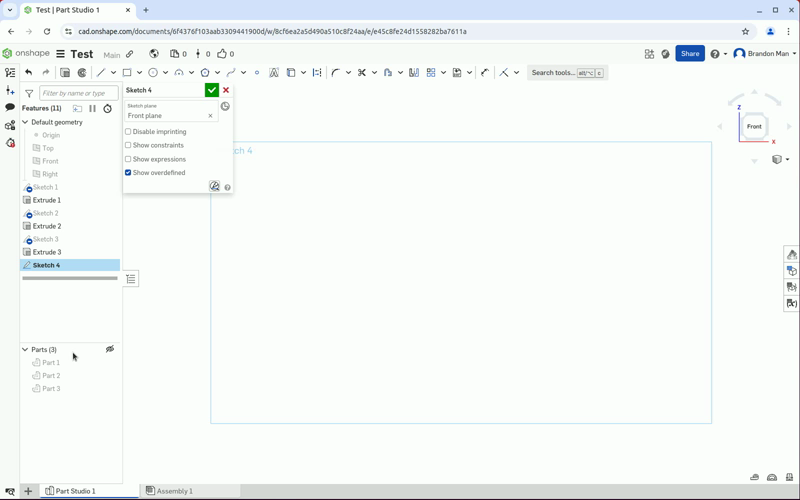
key_down(shift)
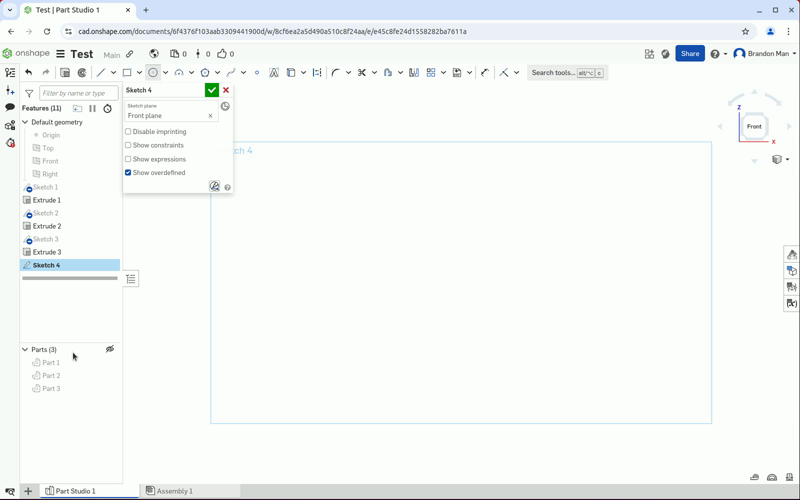
mouse_move(394, 321)
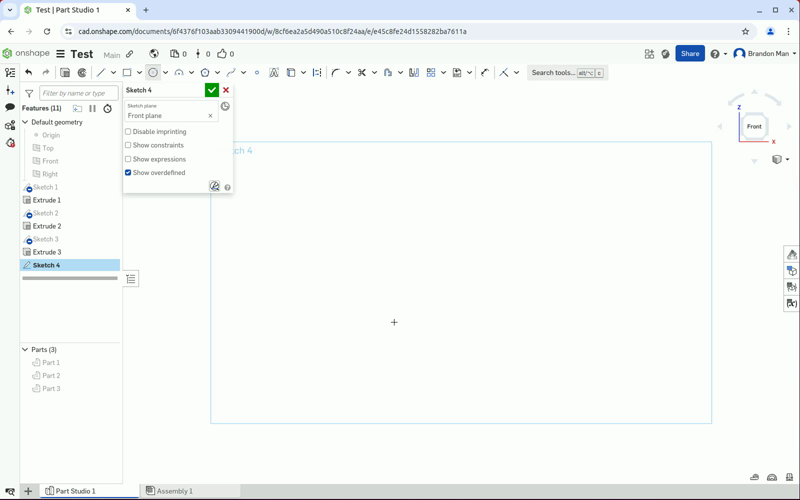
click(394, 321)
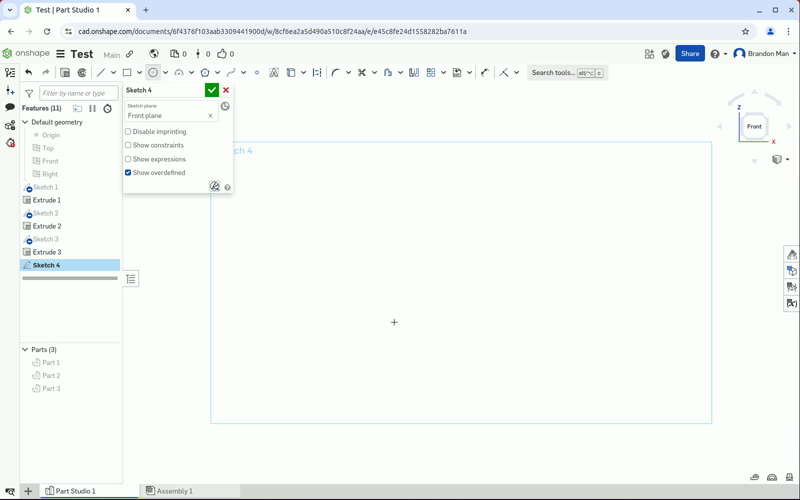
key_up(shift)
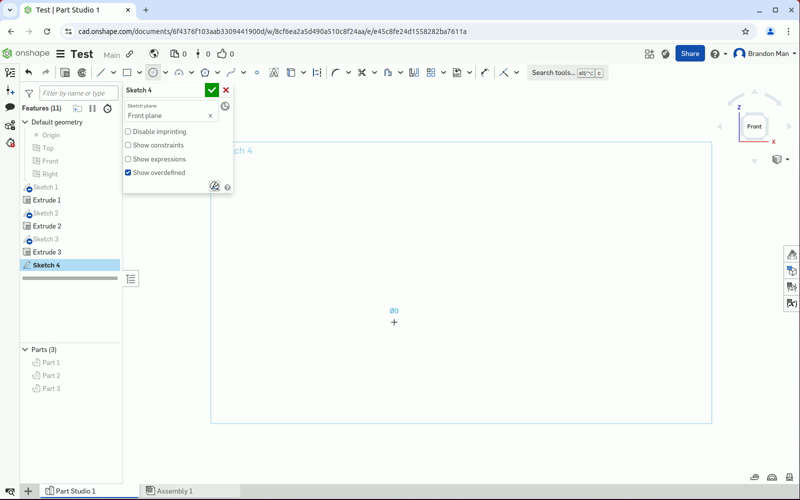
mouse_move(430, 321)
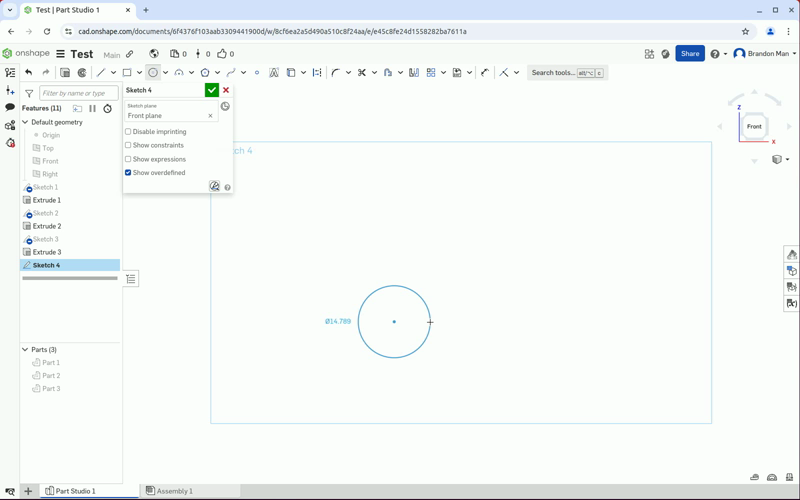
click(430, 321)
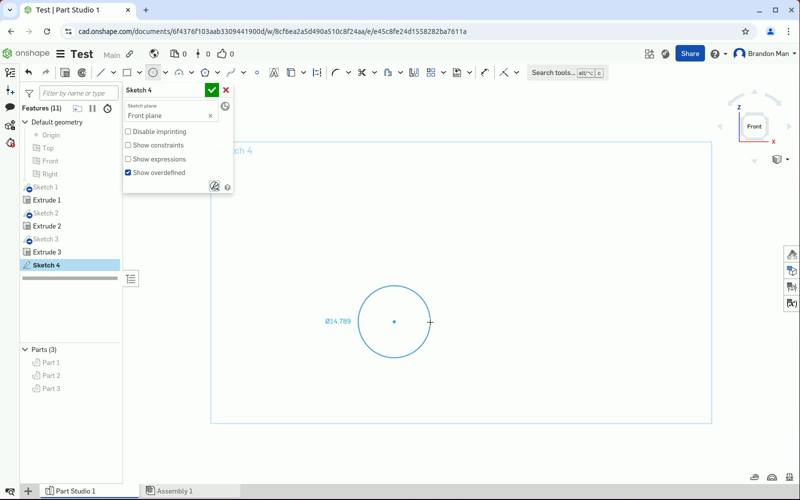
key(esc)
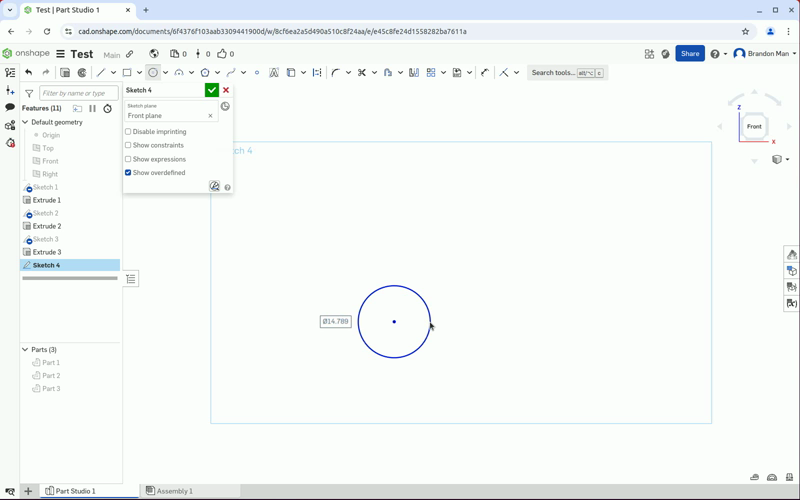
key(c)
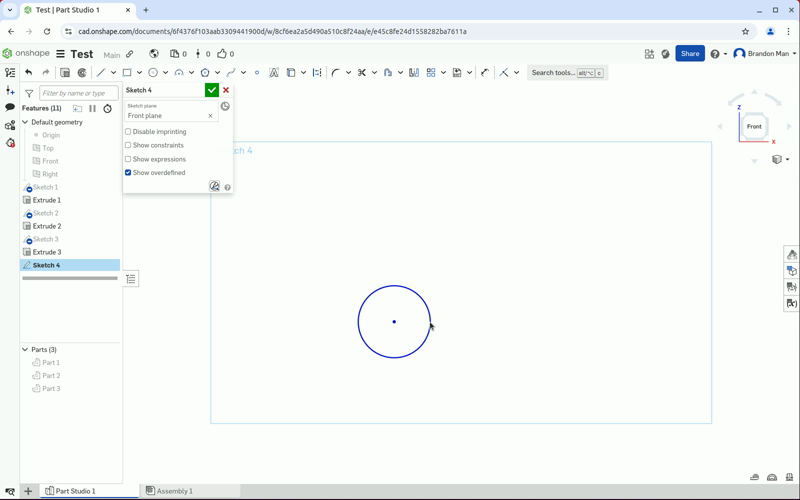
key_down(shift)
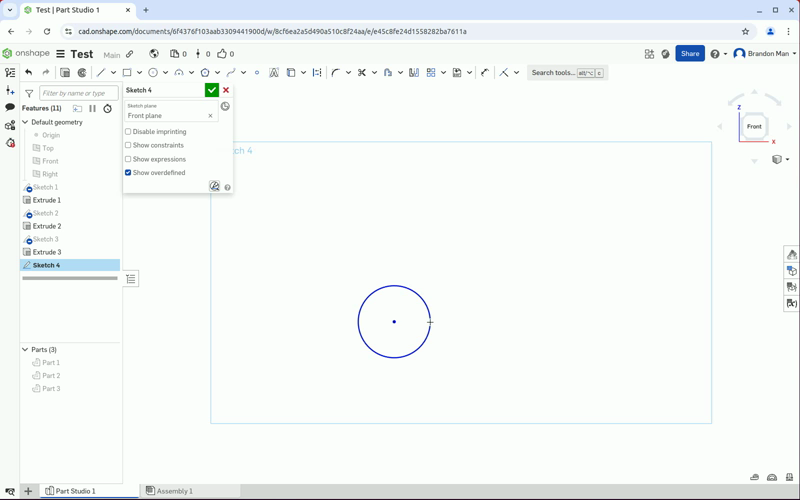
mouse_move(394, 321)
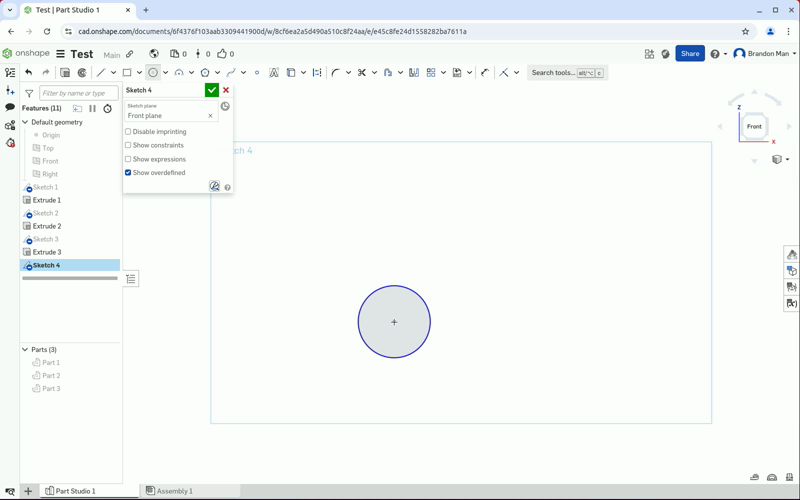
click(394, 321)
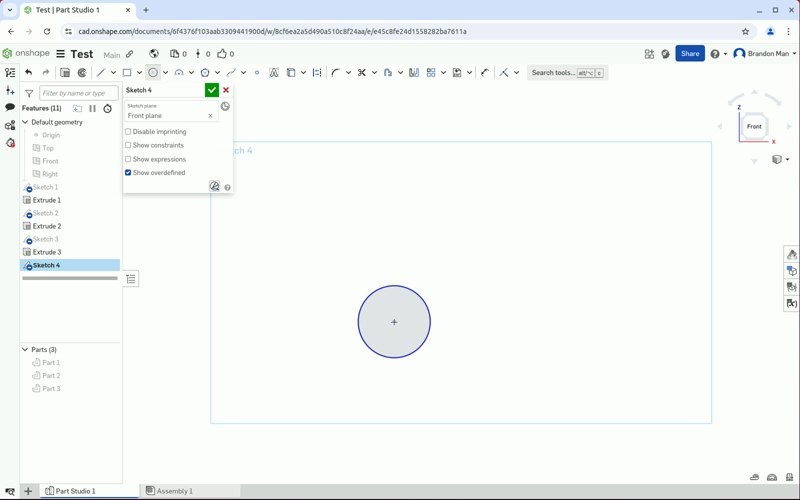
key_up(shift)
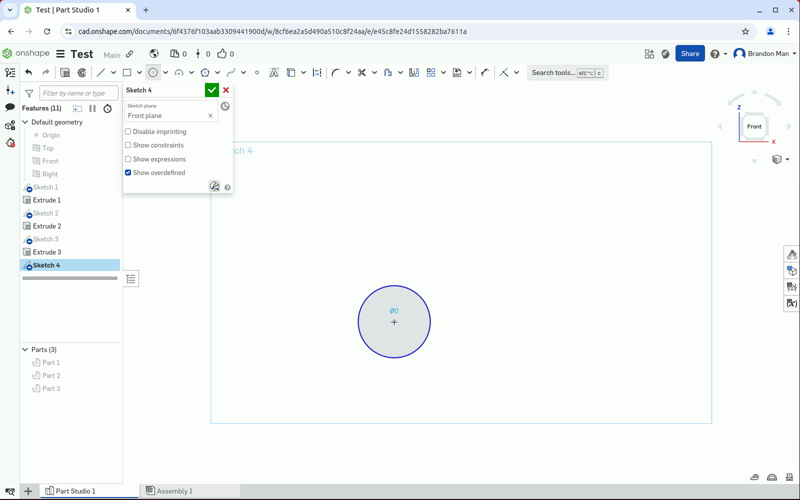
mouse_move(422, 321)
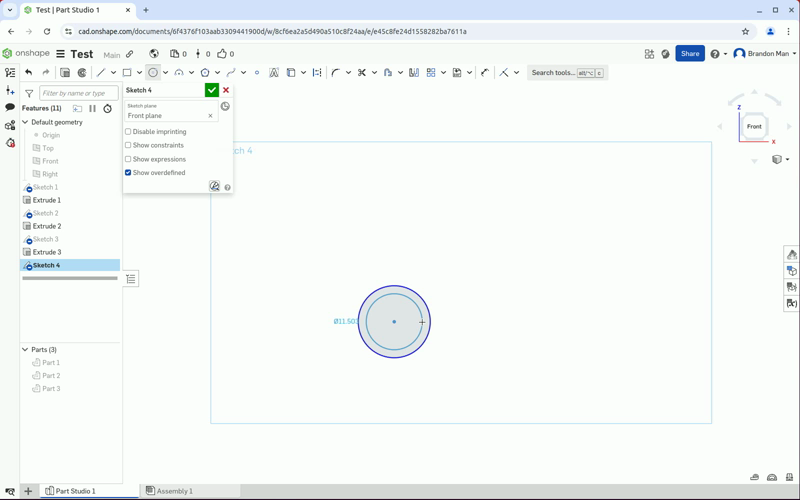
click(422, 321)
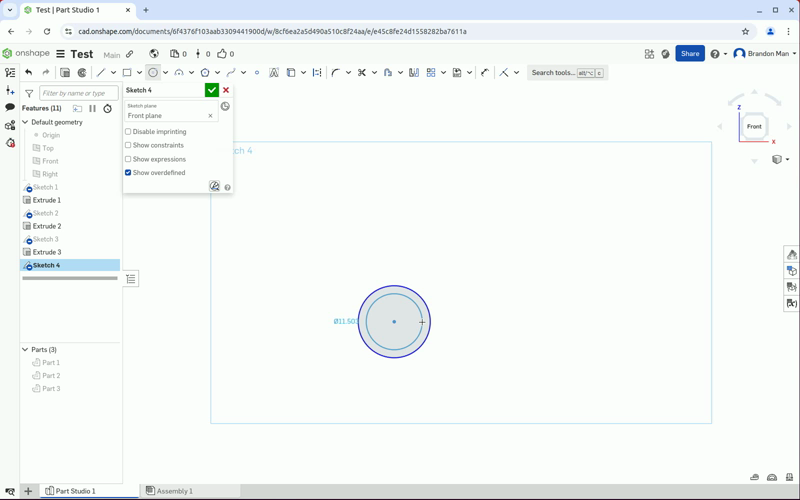
key(esc)
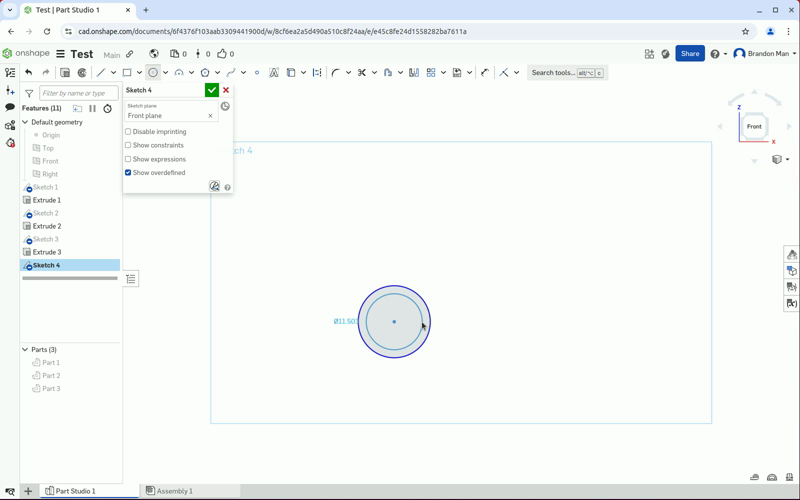
mouse_move(370, 302)
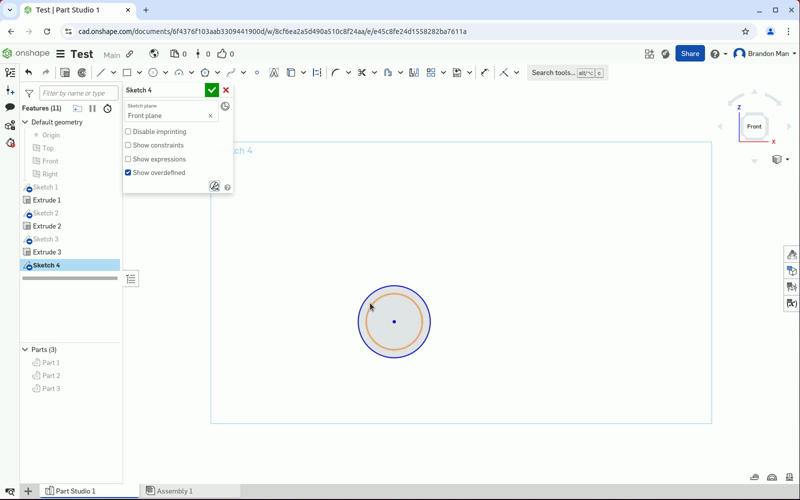
scroll(6)
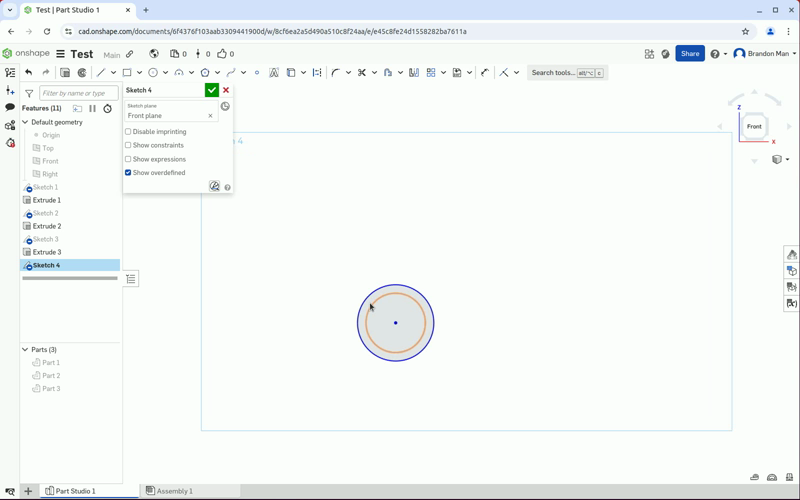
scroll(6)
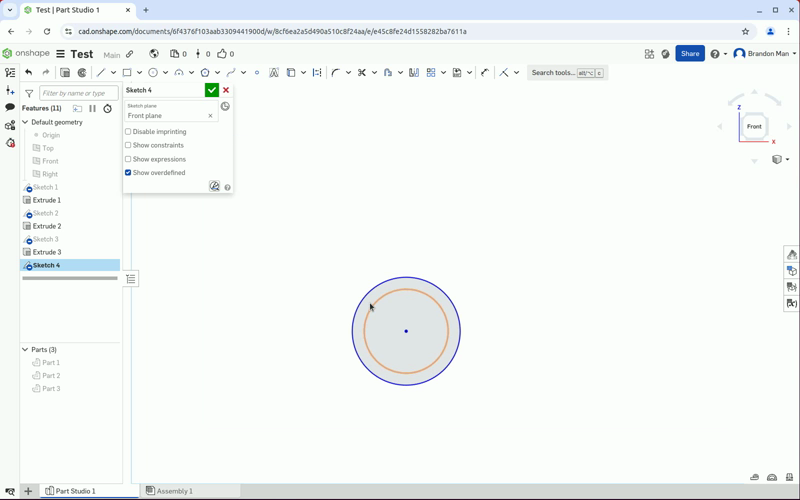
scroll(6)
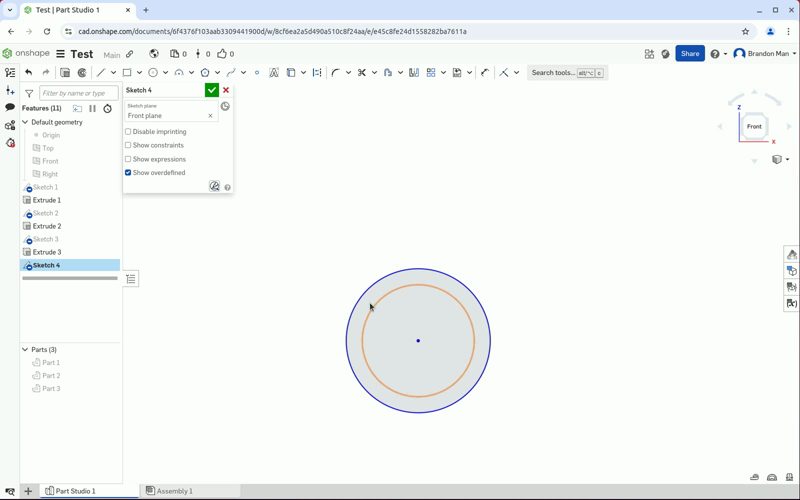
scroll(6)
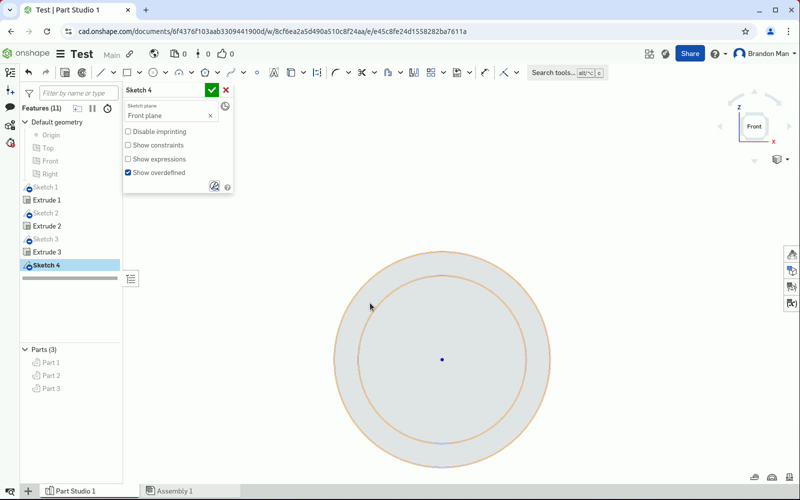
scroll(6)
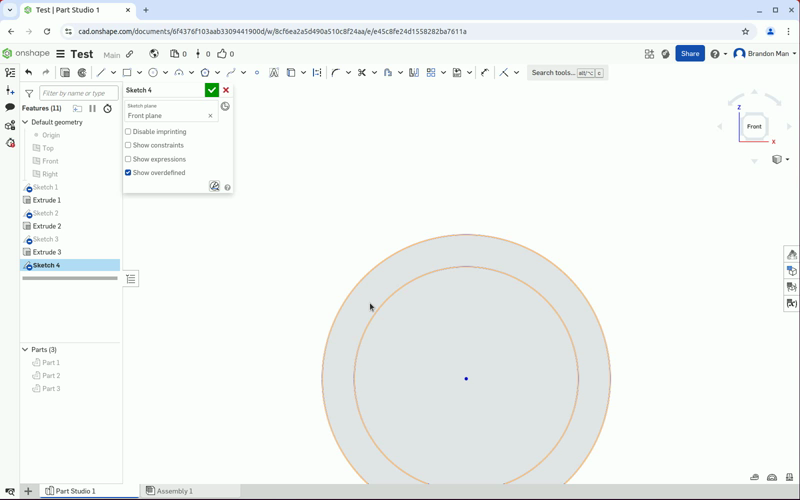
scroll(6)
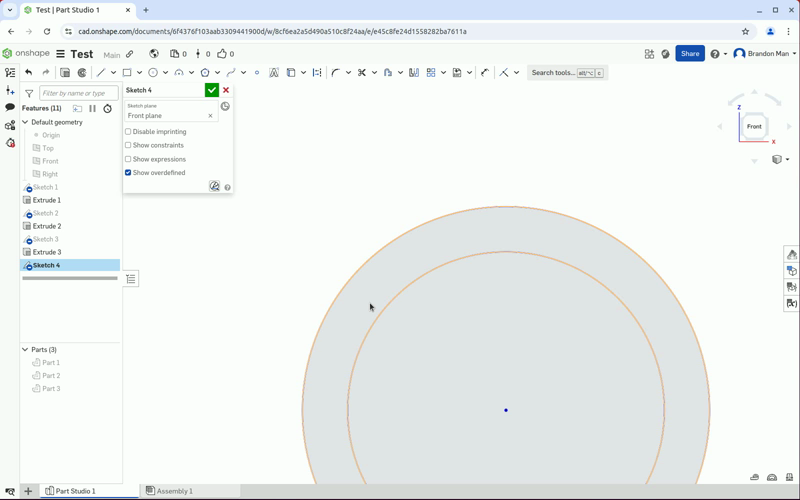
scroll(6)
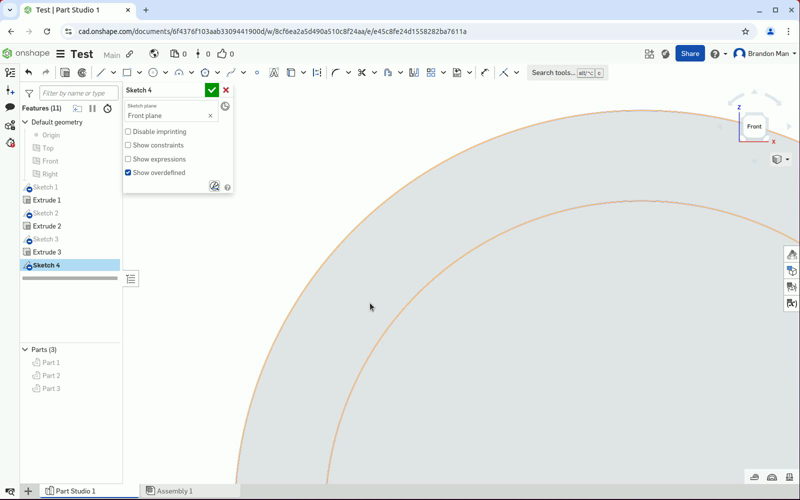
click(370, 302)
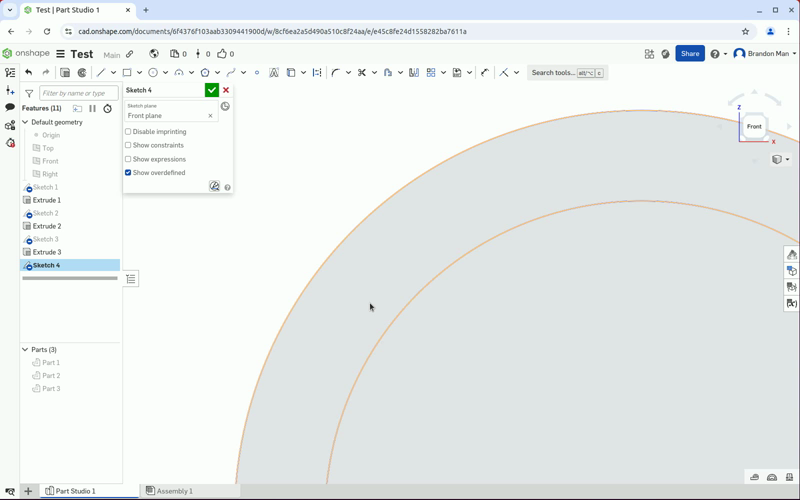
scroll(-6)
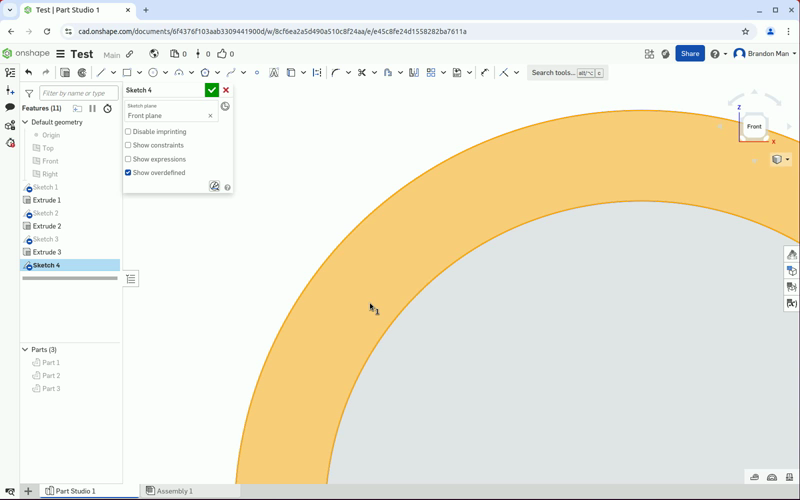
scroll(-6)
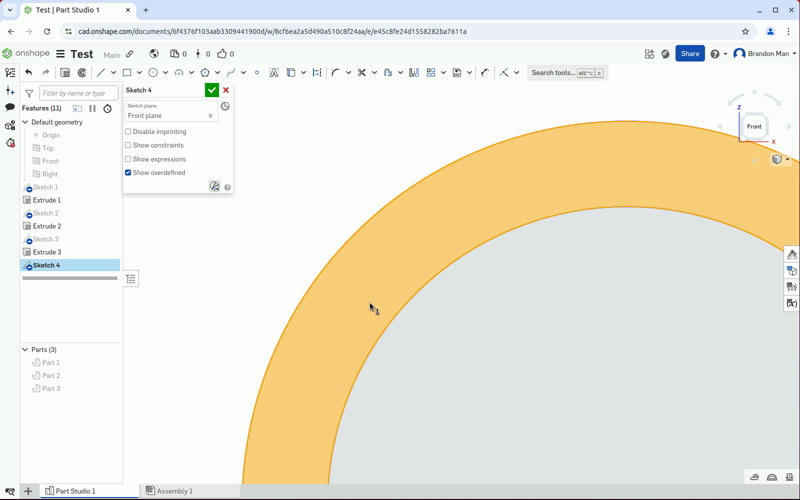
scroll(-6)
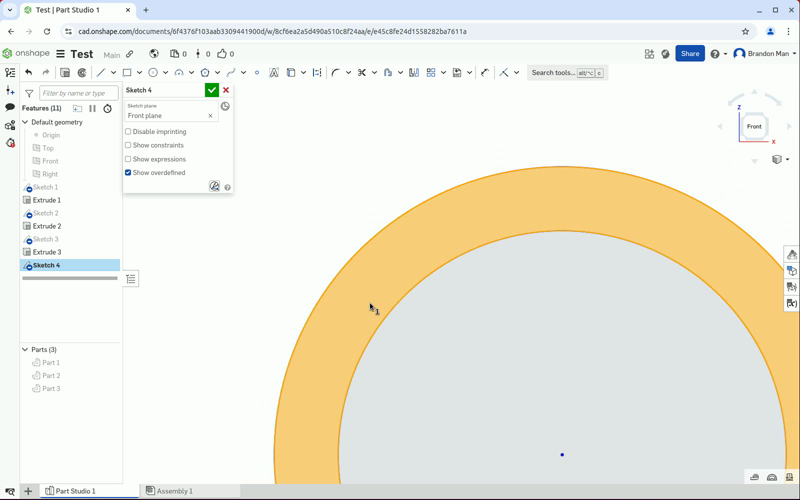
scroll(-6)
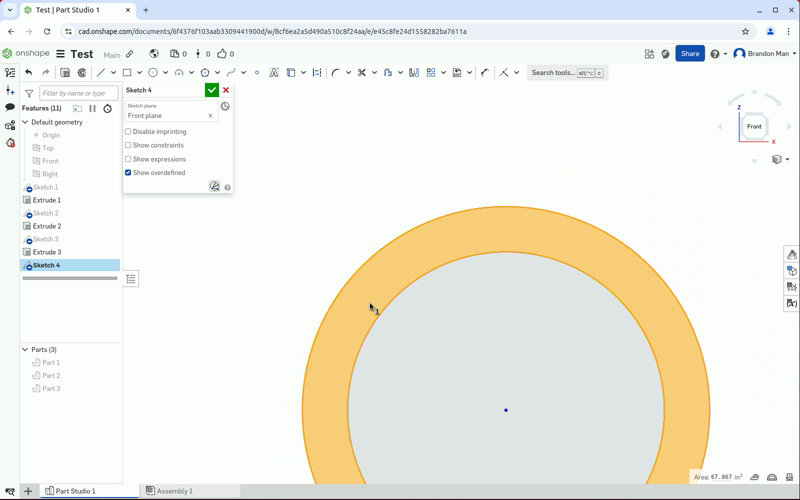
scroll(-6)
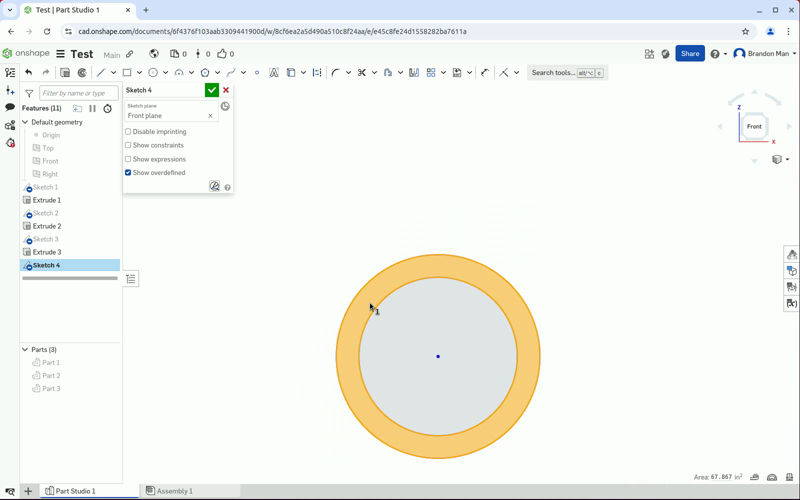
scroll(-6)
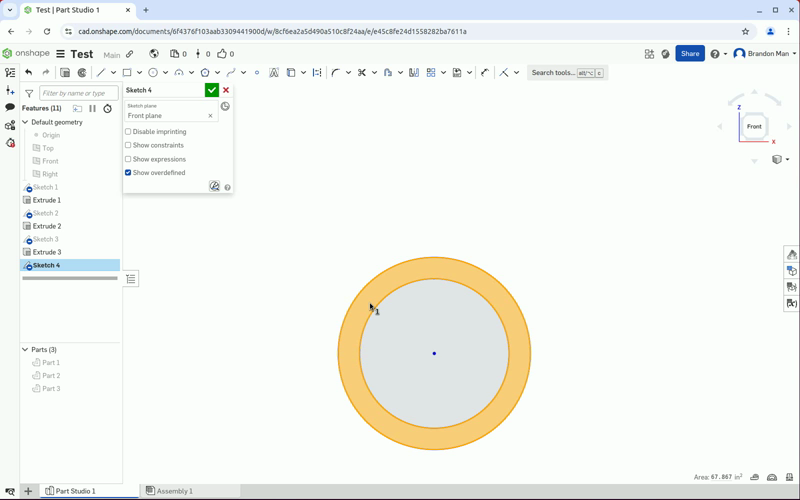
scroll(-6)
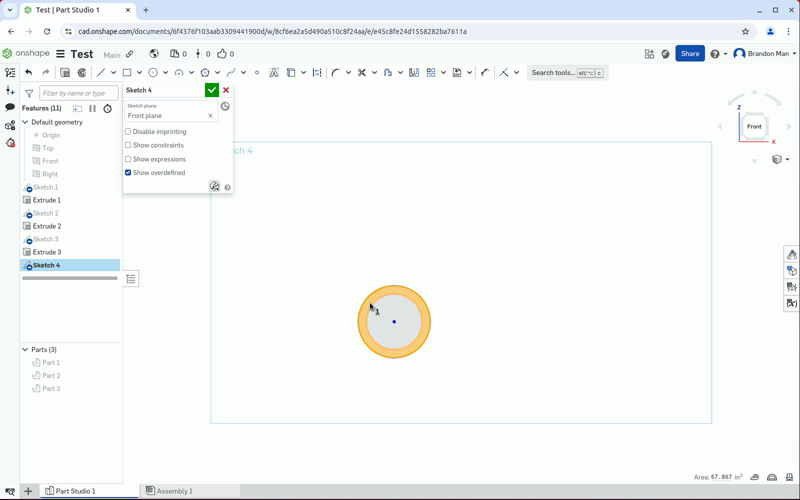
mouse_move(73, 352)
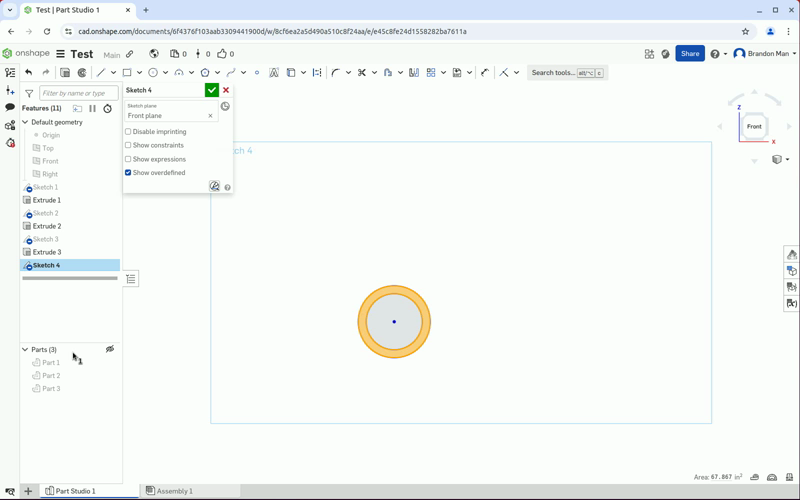
key(shift+y)
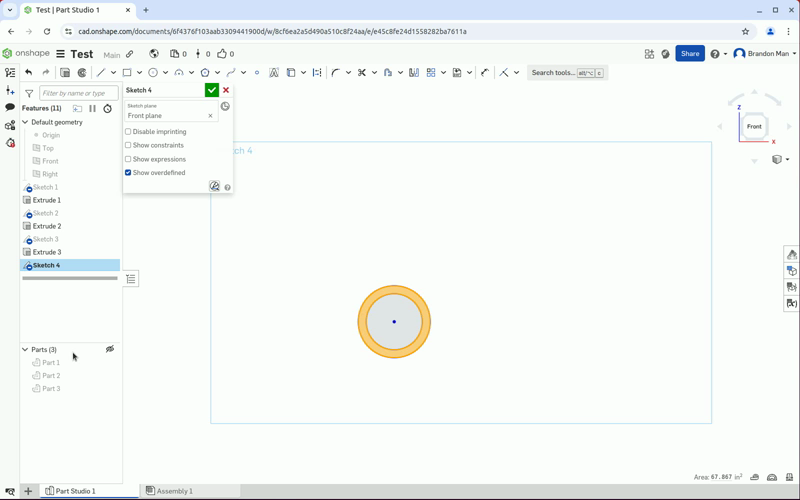
key(shift+e)
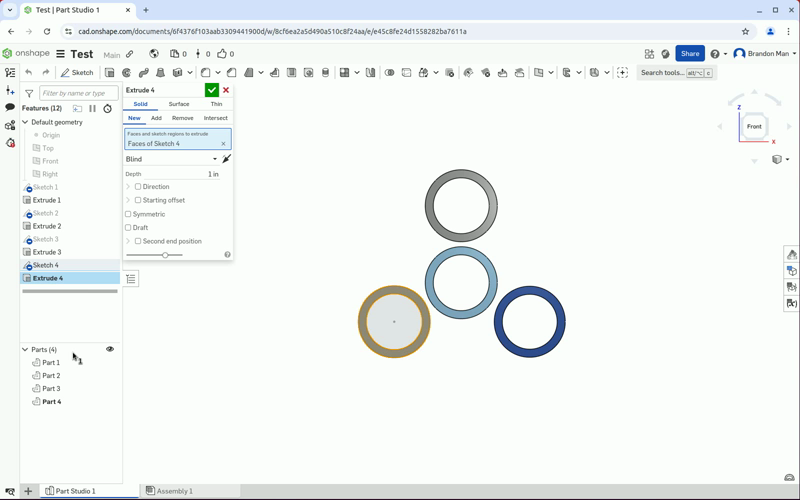
mouse_move(143, 106)
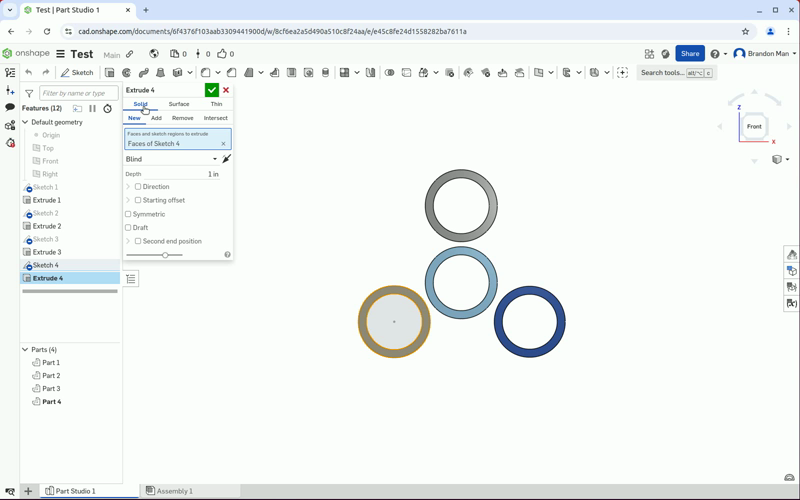
click(143, 106)
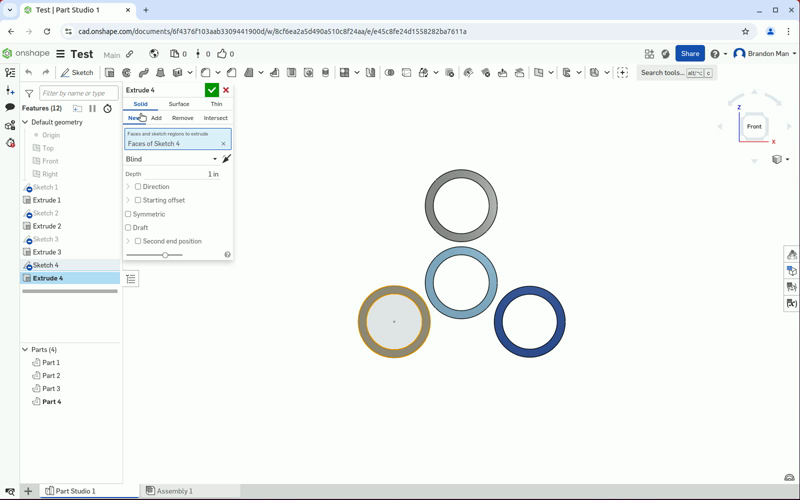
mouse_move(137, 120)
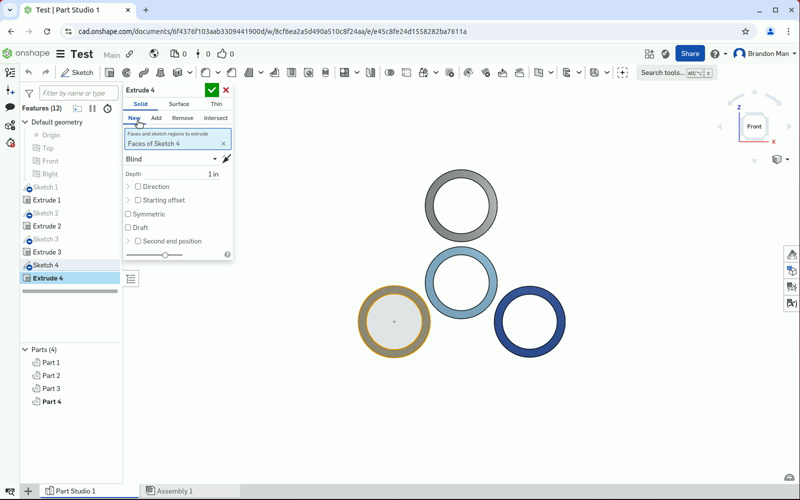
click(137, 120)
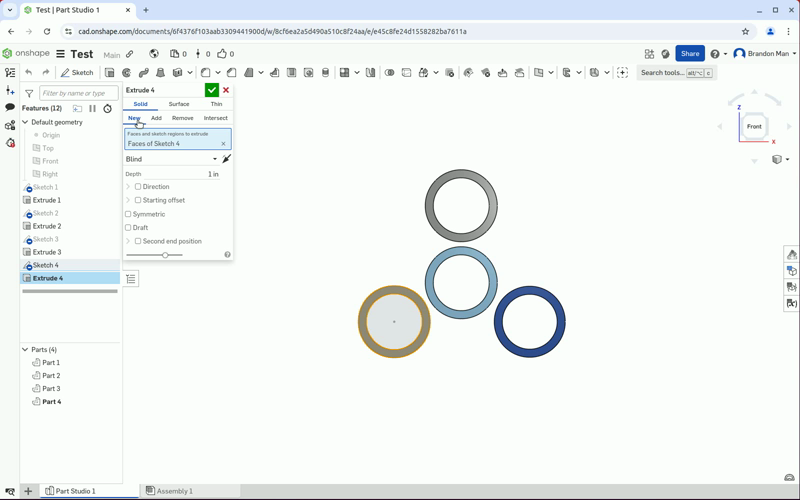
key(tab, 4)
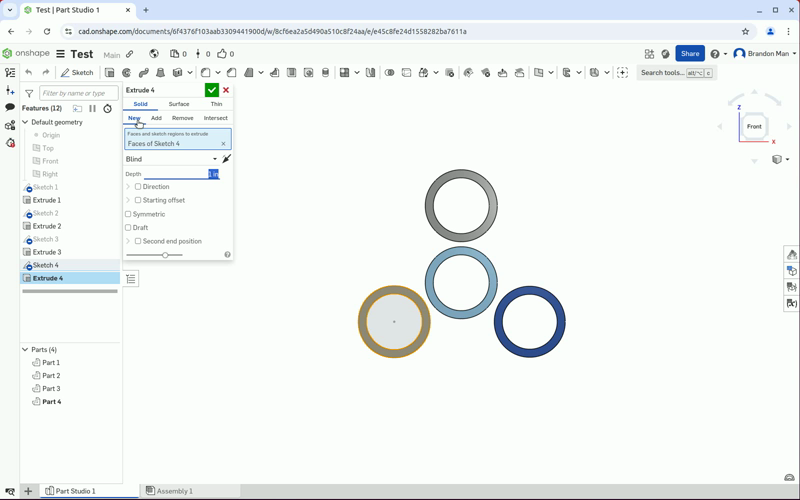
text(3.129)
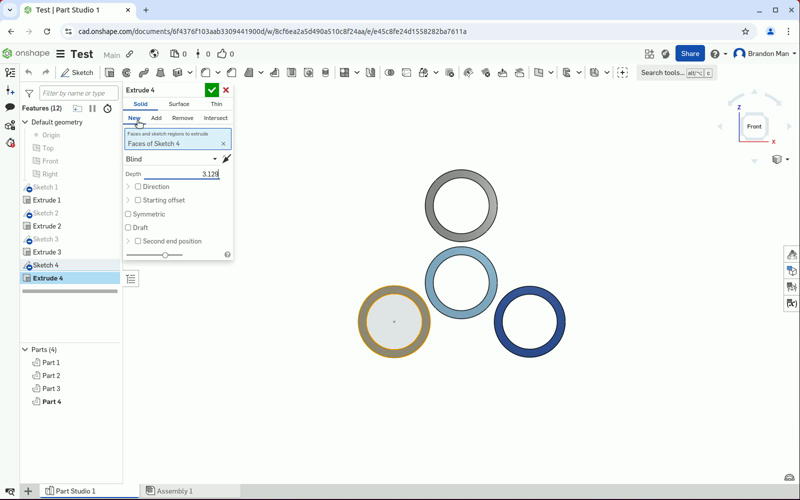
key(enter)
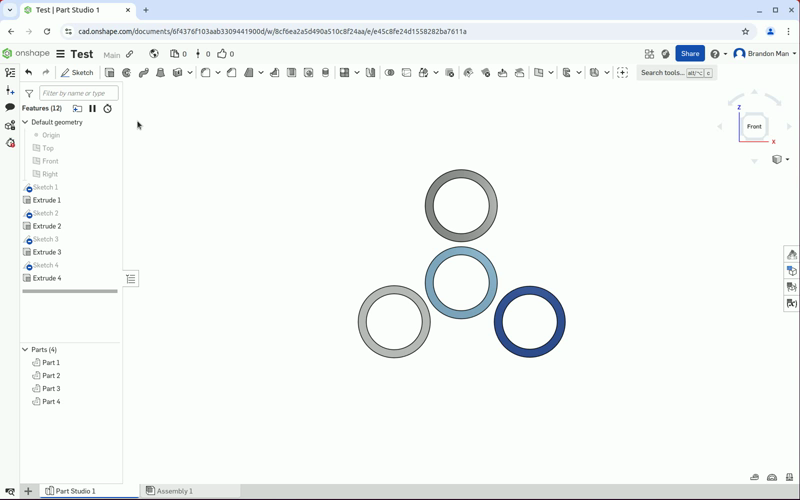
key(shift+h)
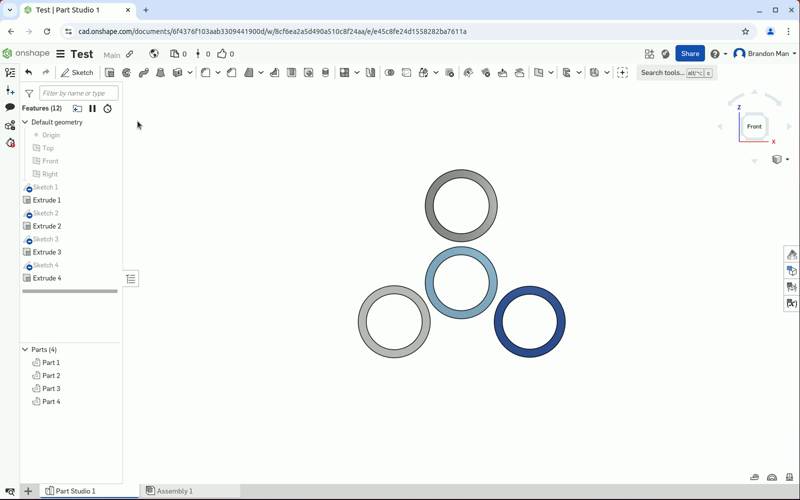
key(shift+h)
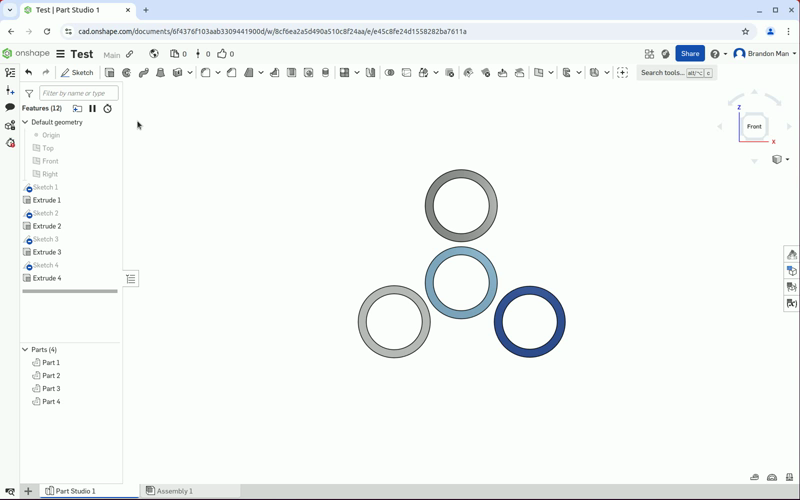
mouse_move(73, 189)
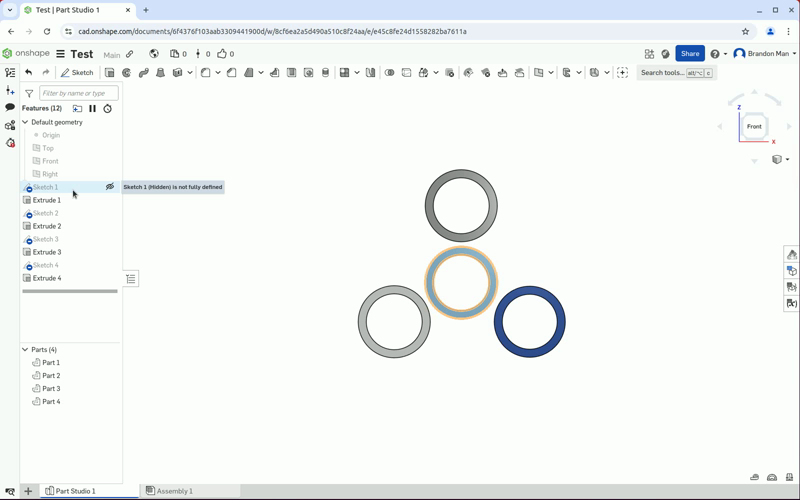
click(73, 189)
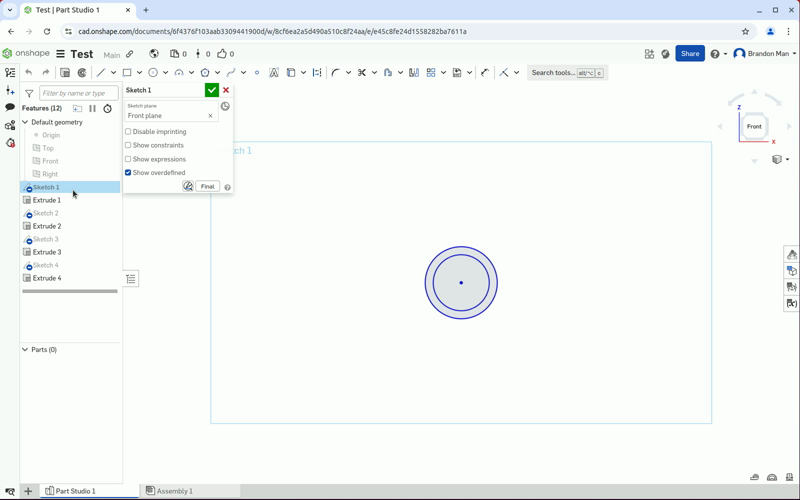
mouse_move(229, 92)
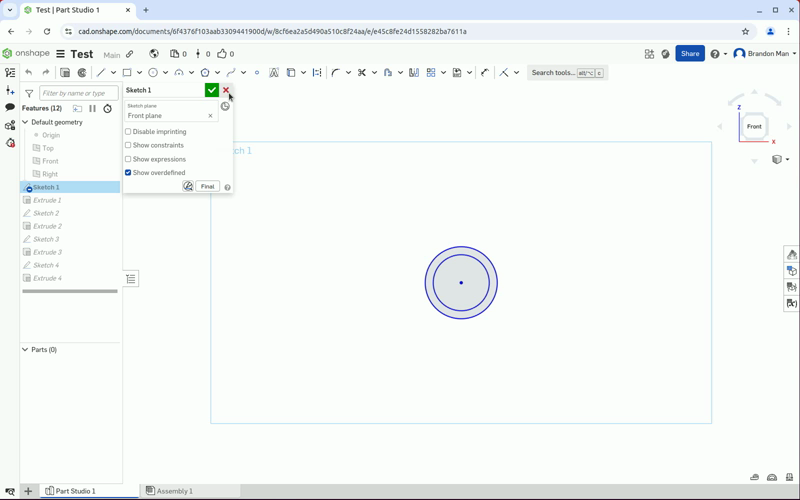
click(229, 92)
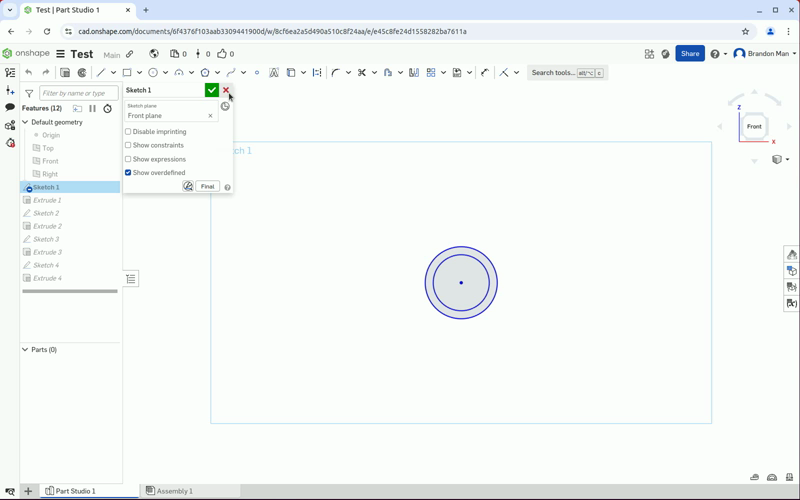
key(shift+s)
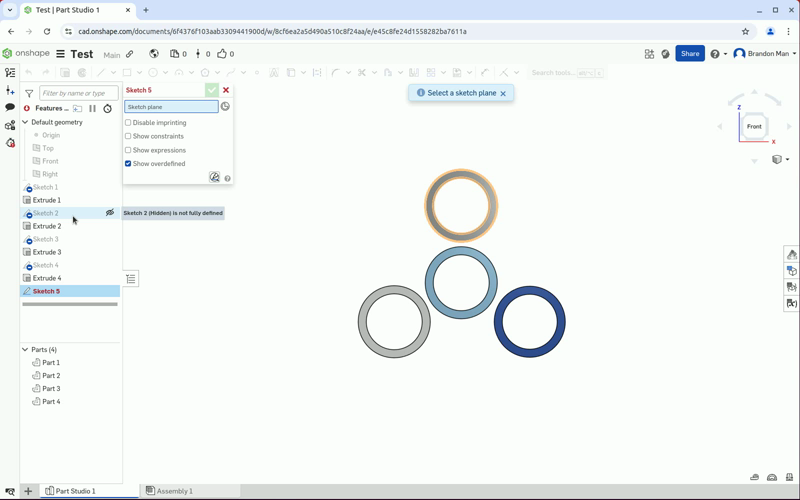
scroll(3)
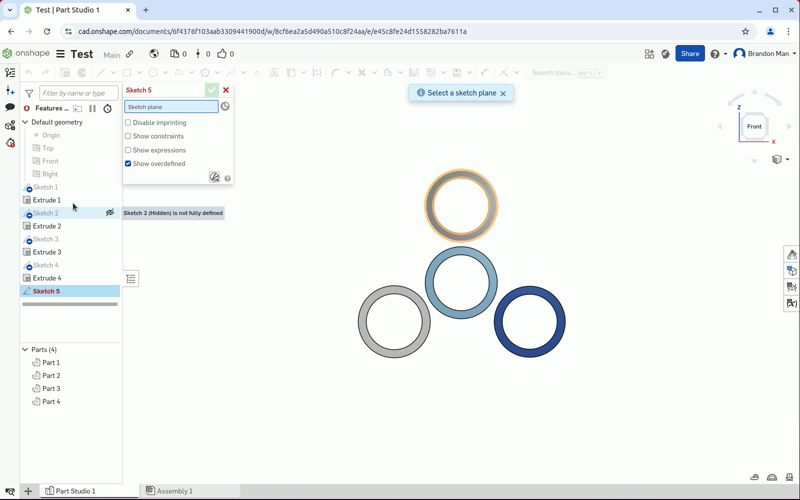
mouse_move(73, 163)
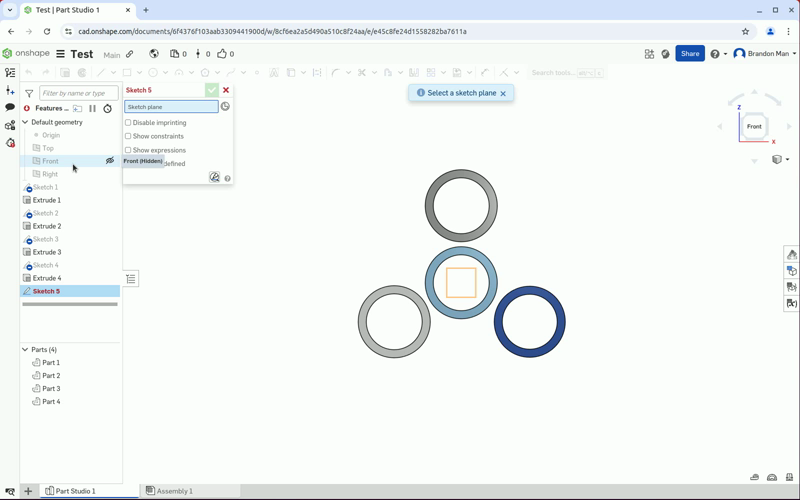
click(73, 163)
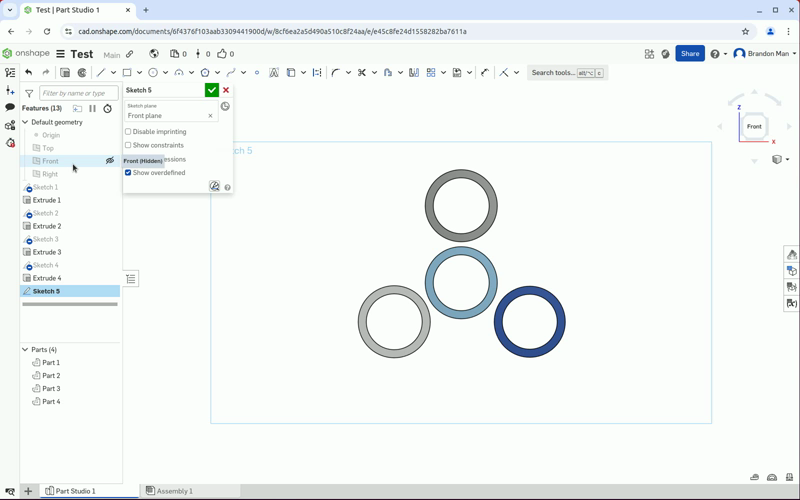
mouse_move(73, 352)
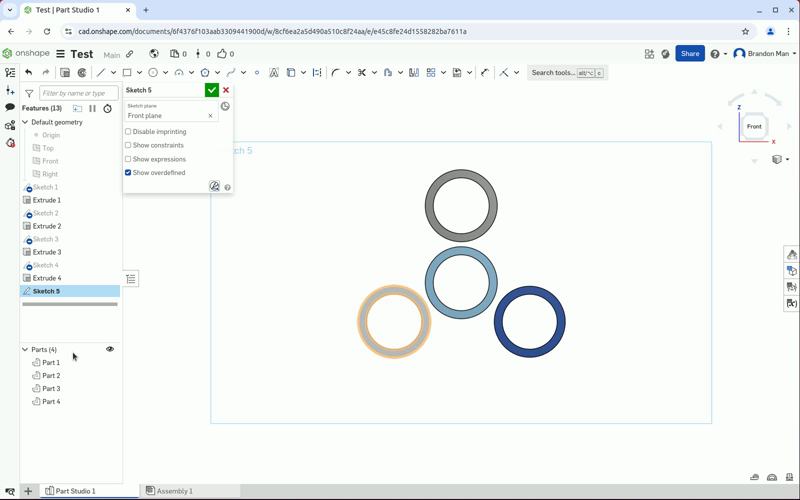
key(y)
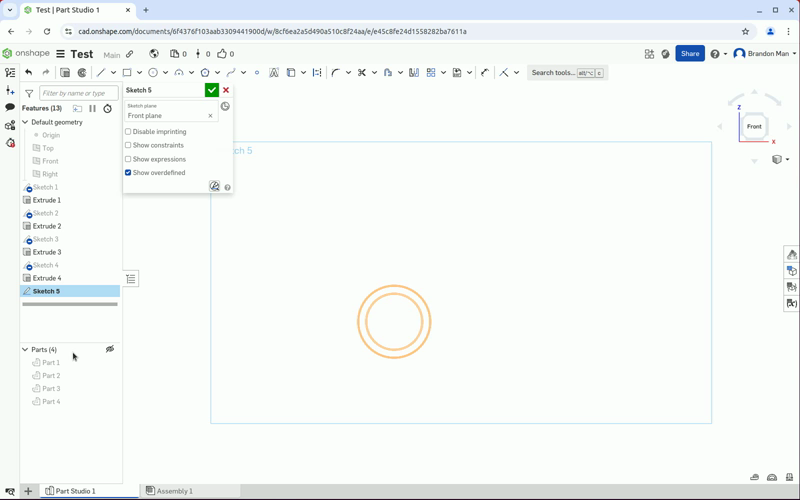
key(a)
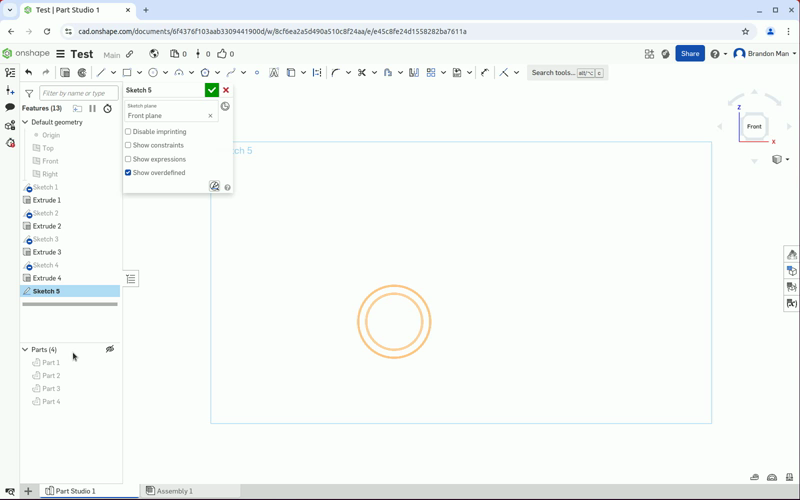
key_down(shift)
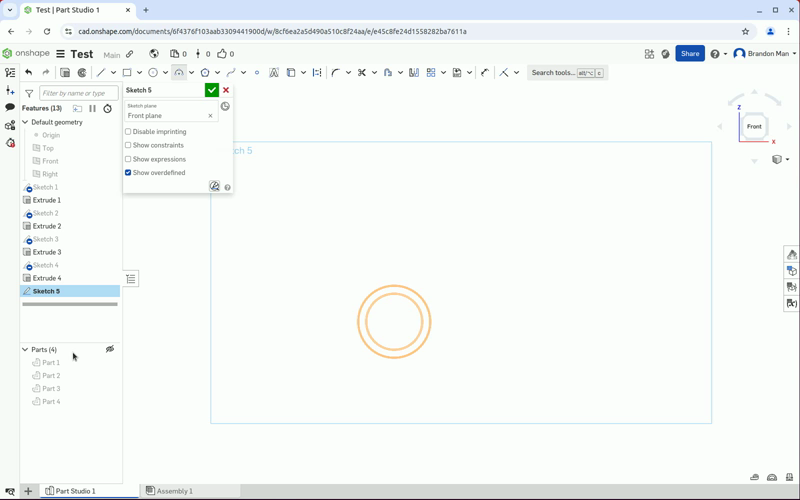
mouse_move(390, 286)
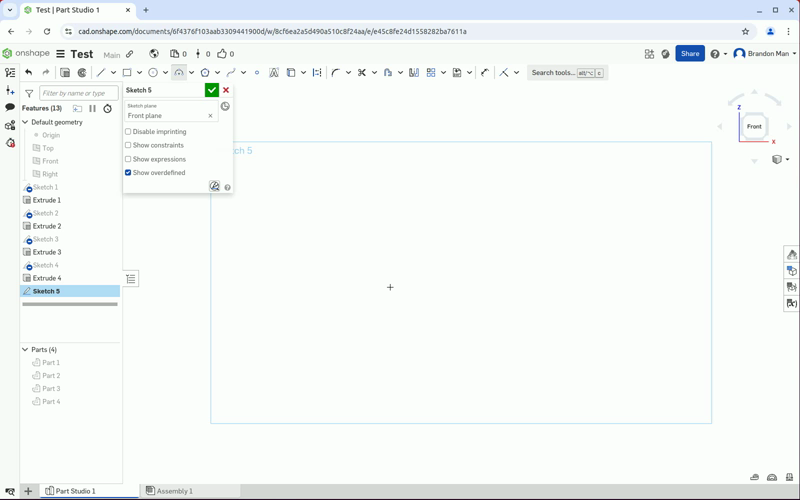
click(390, 286)
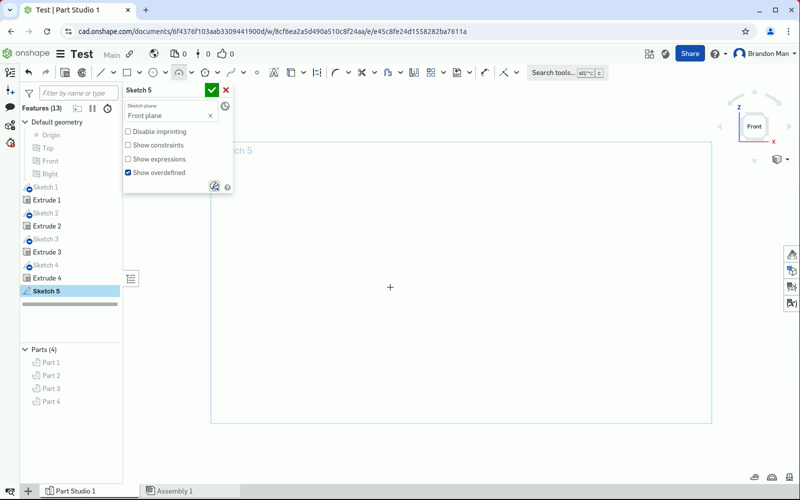
key_up(shift)
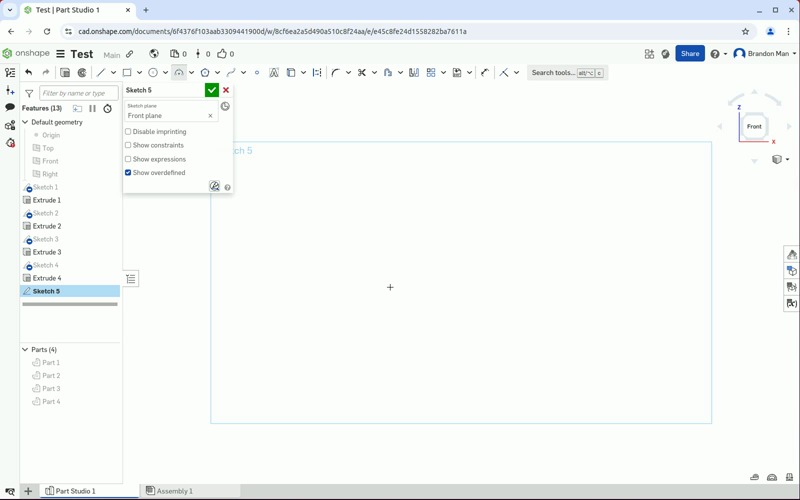
key_down(shift)
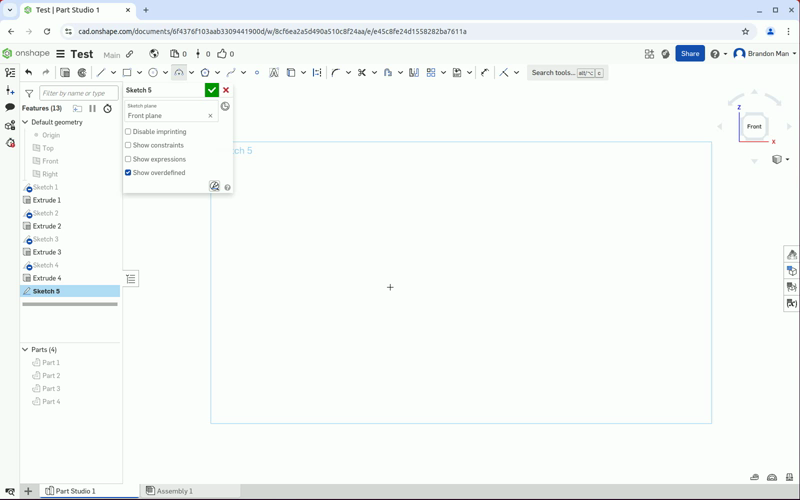
mouse_move(421, 340)
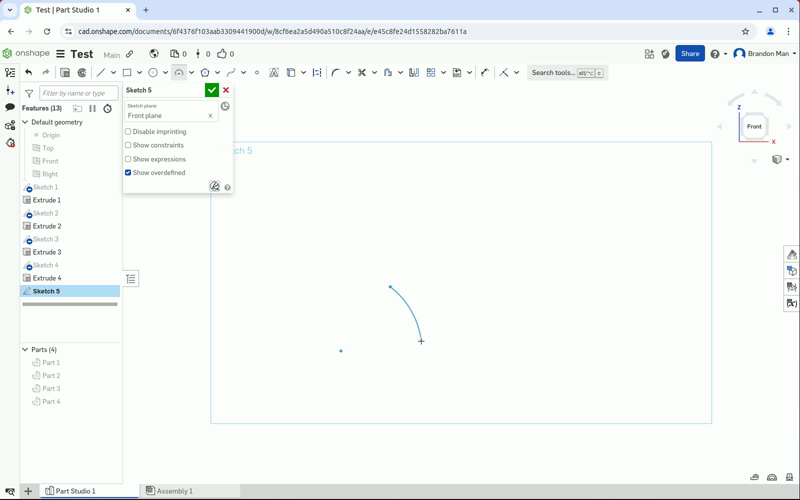
click(421, 340)
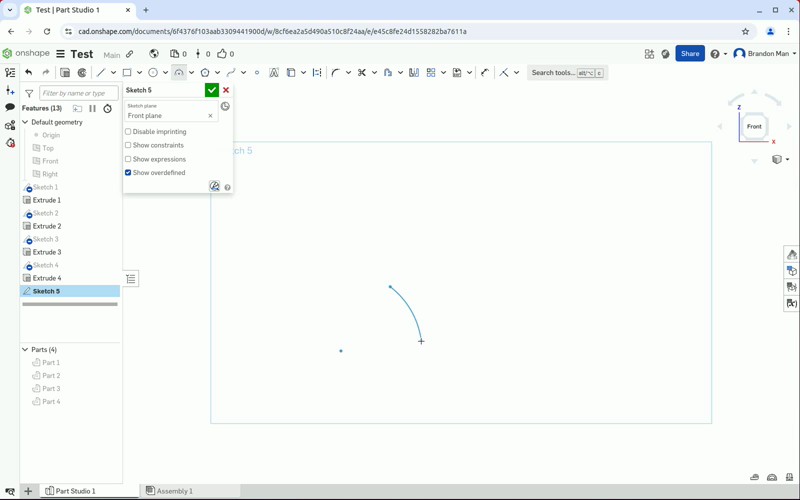
mouse_move(422, 303)
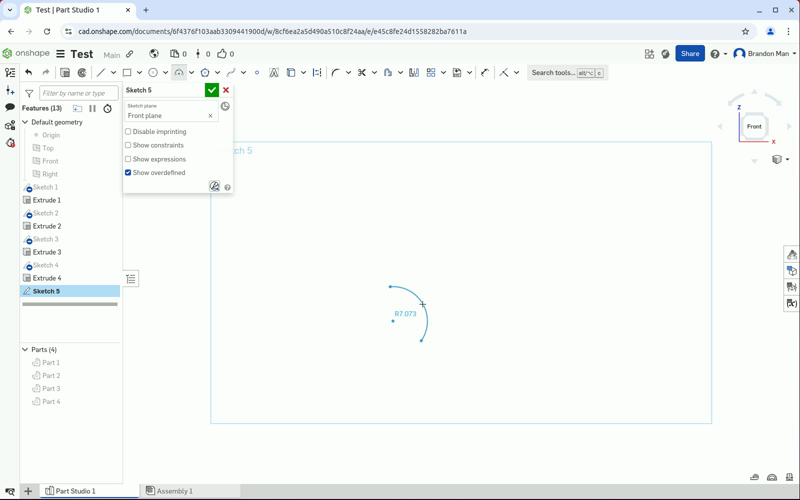
click(422, 303)
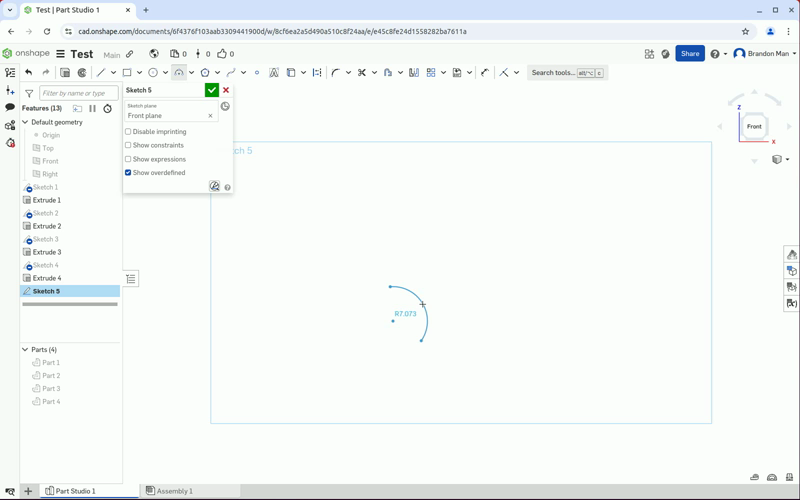
key_up(shift)
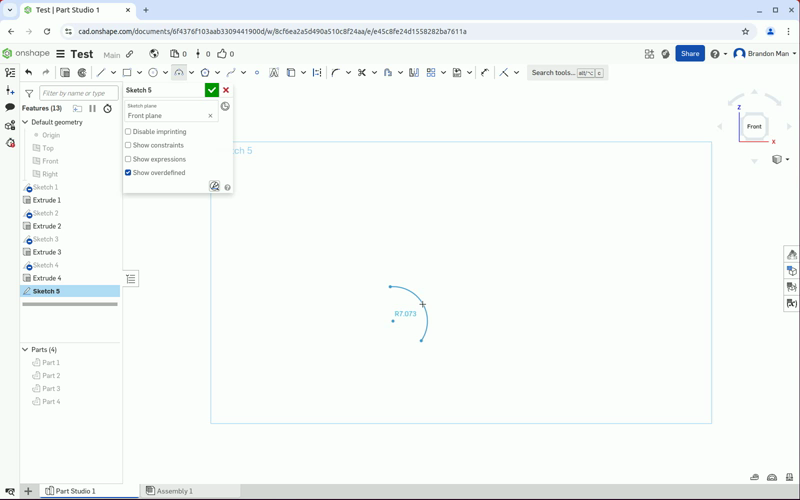
mouse_move(421, 340)
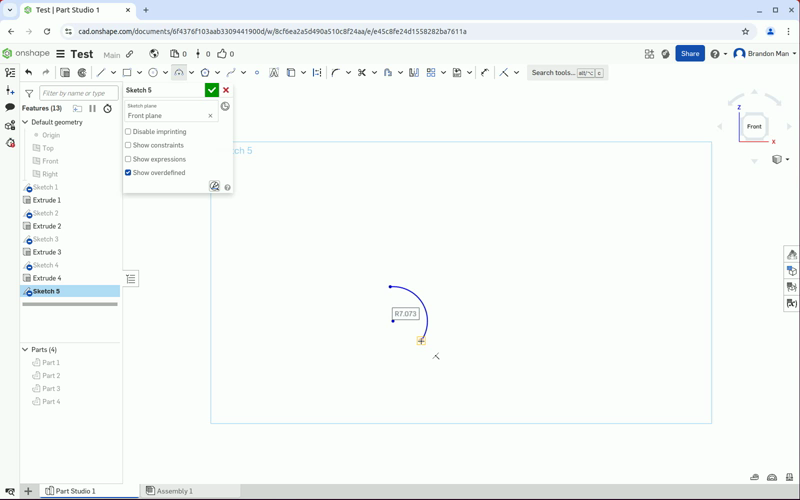
click(421, 340)
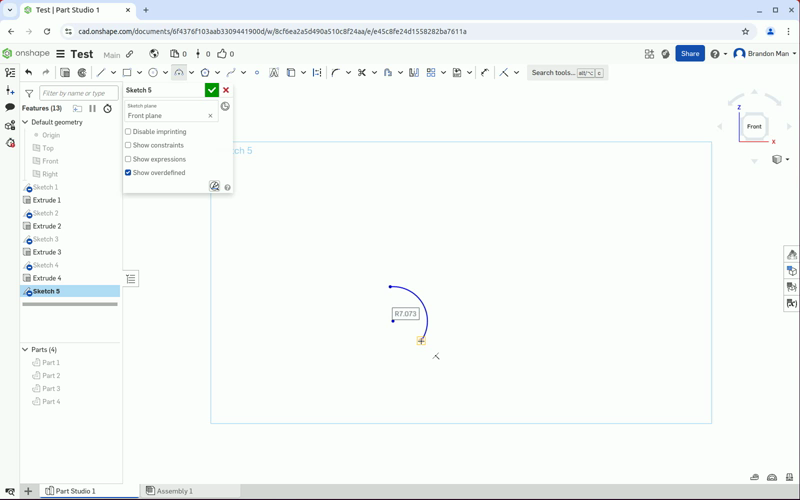
key_down(shift)
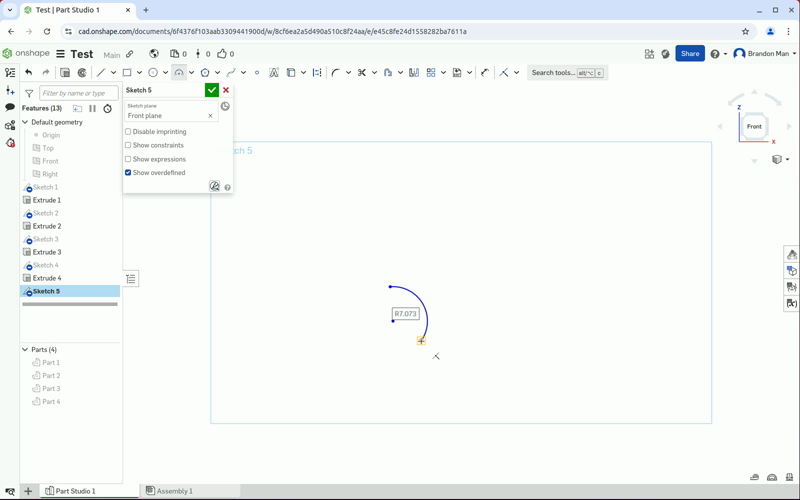
mouse_move(498, 340)
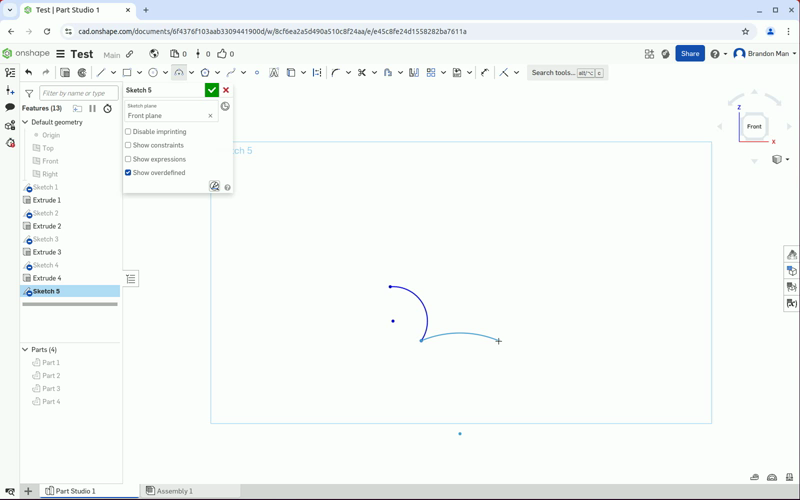
click(498, 340)
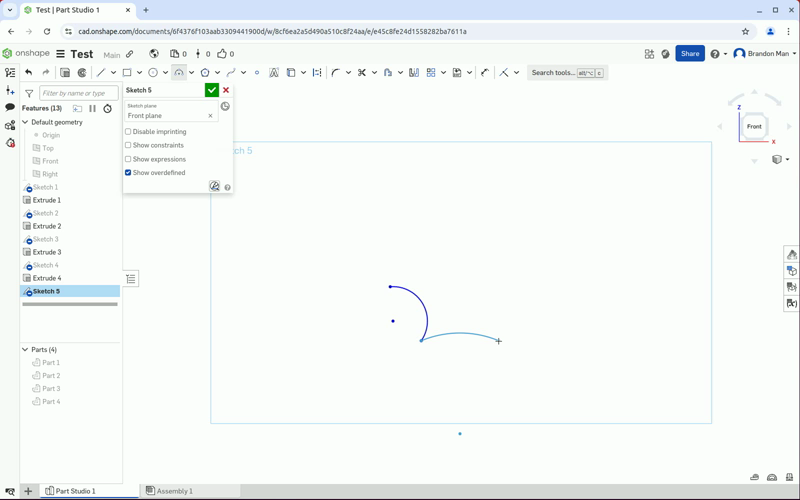
mouse_move(459, 320)
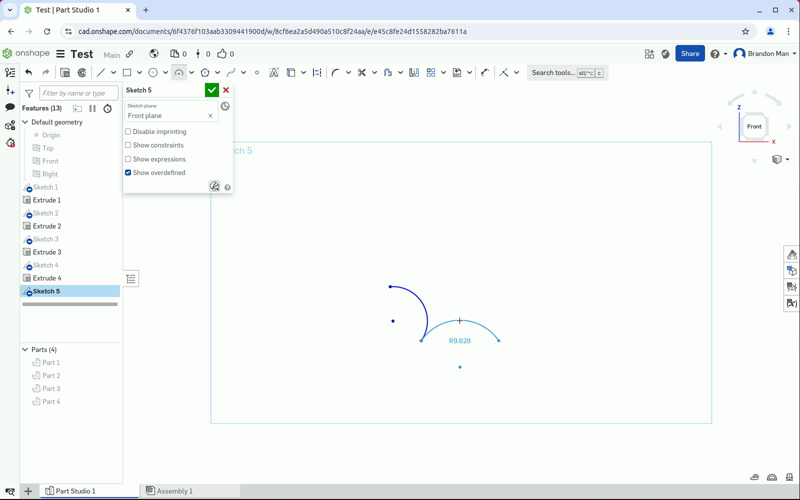
click(459, 320)
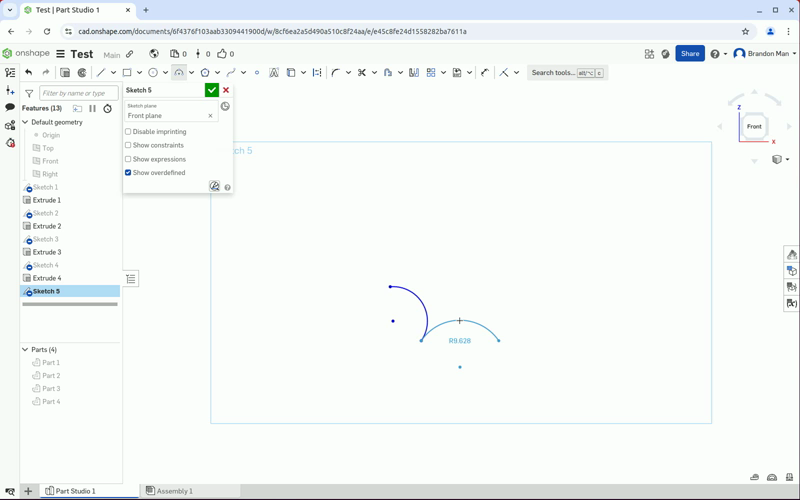
key_up(shift)
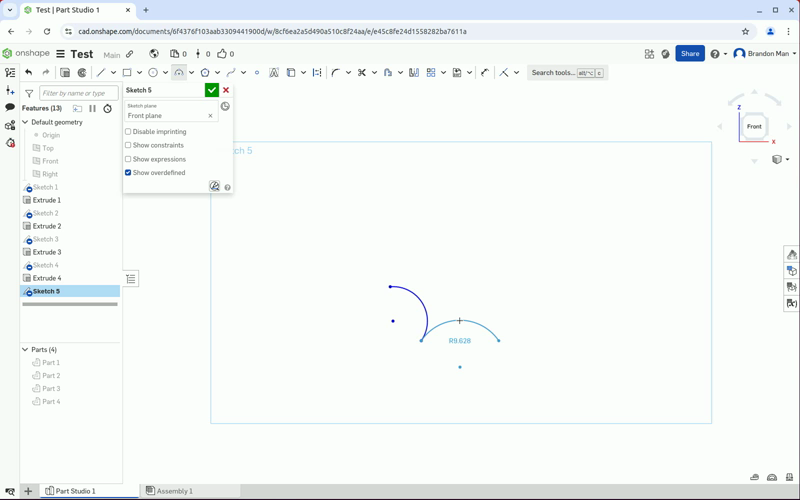
mouse_move(498, 340)
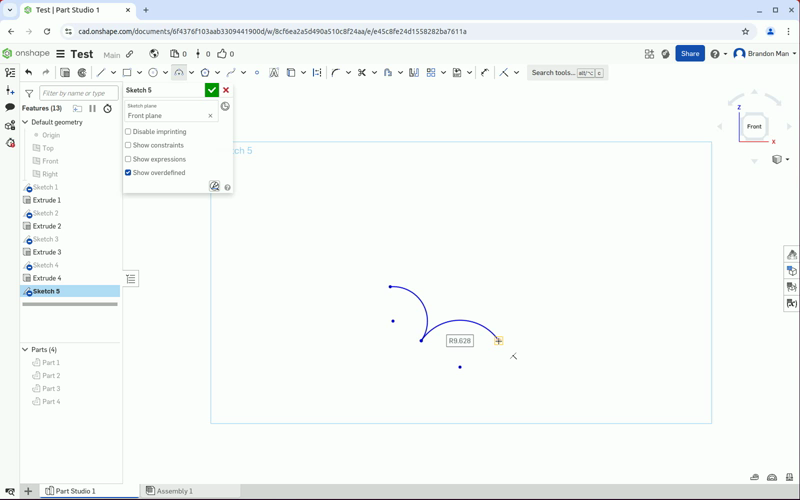
click(498, 340)
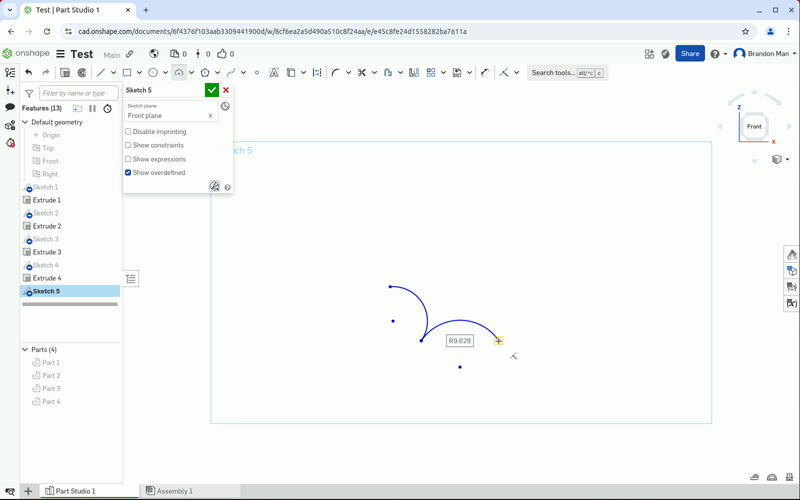
key_down(shift)
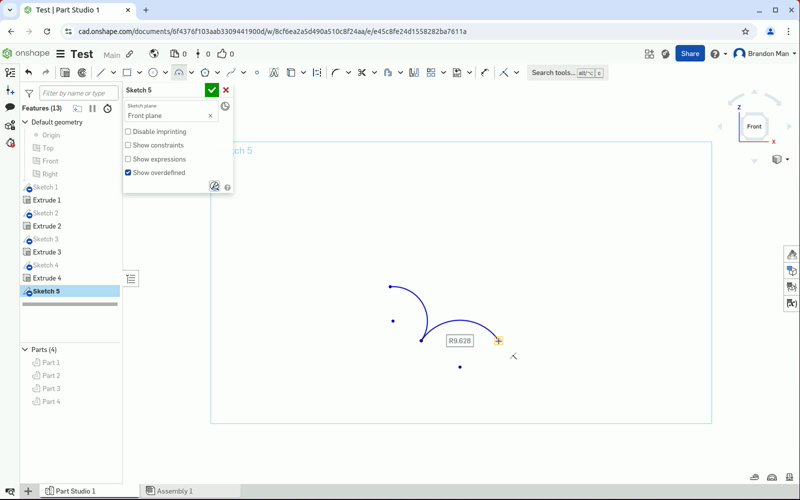
mouse_move(529, 286)
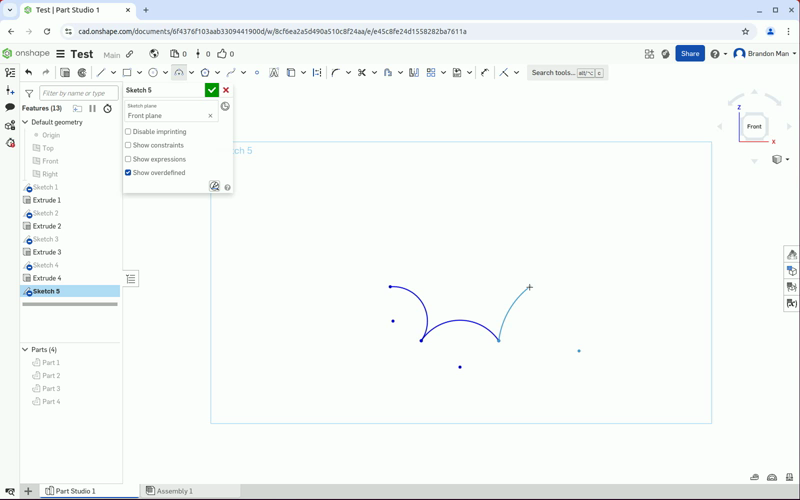
click(529, 286)
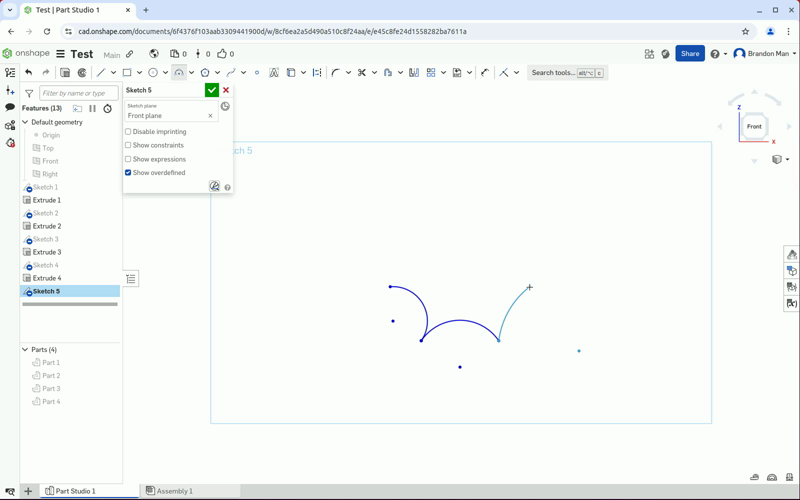
mouse_move(497, 303)
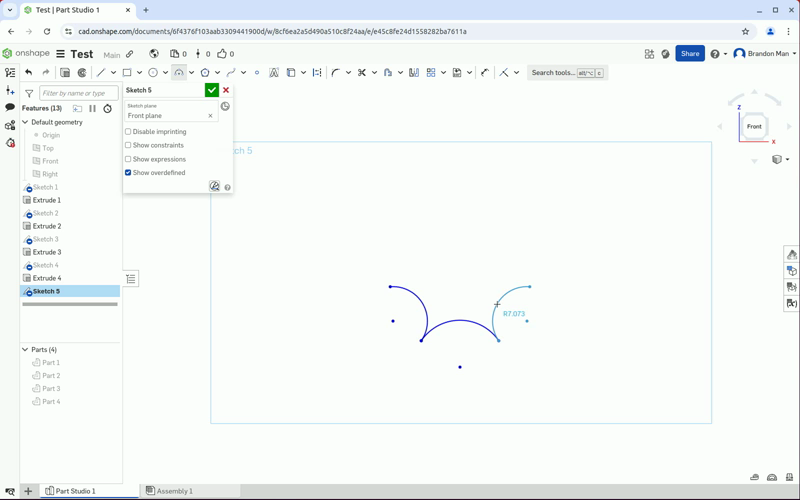
click(497, 303)
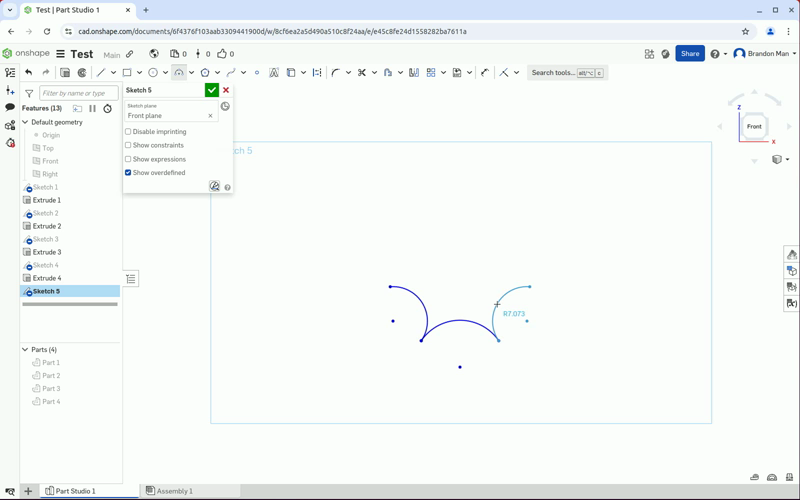
key_up(shift)
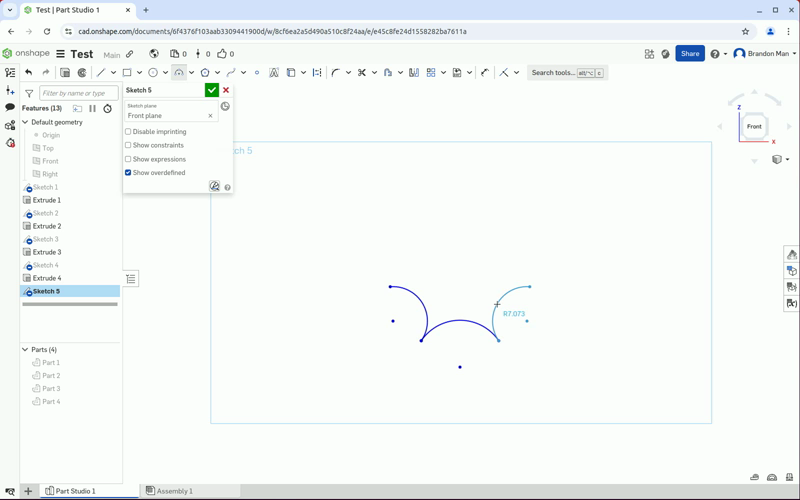
mouse_move(529, 286)
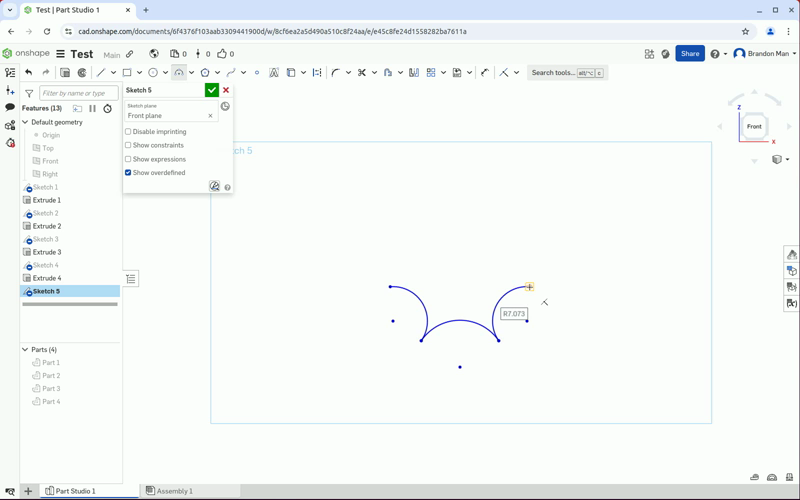
click(529, 286)
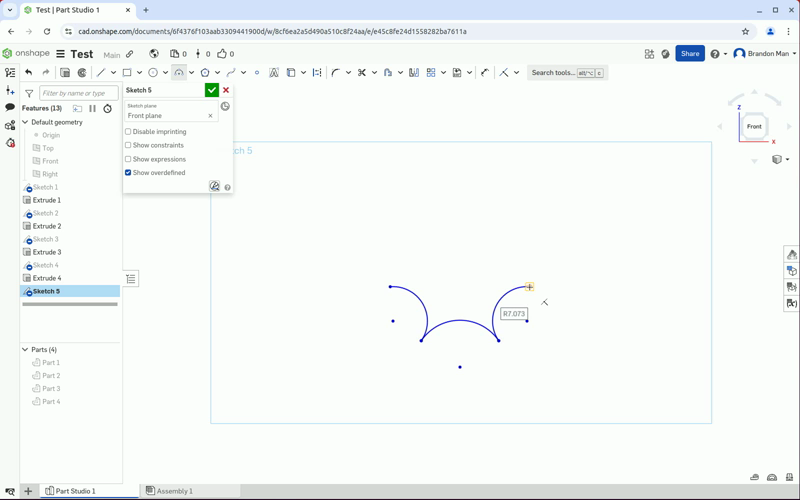
key_down(shift)
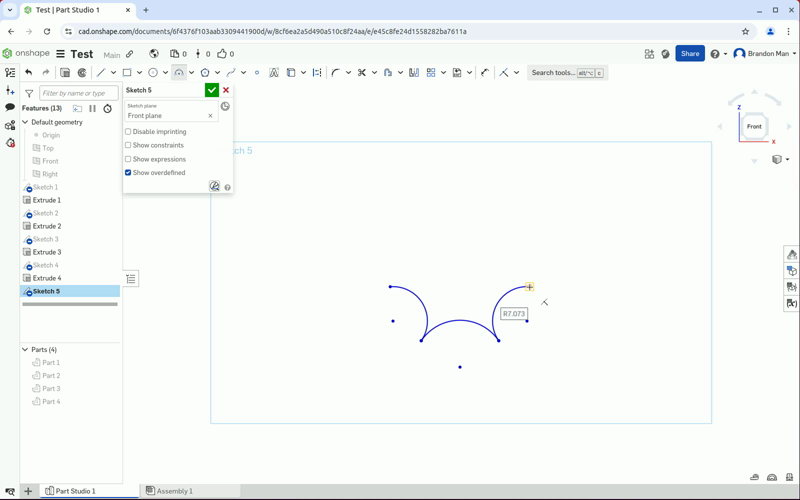
mouse_move(491, 220)
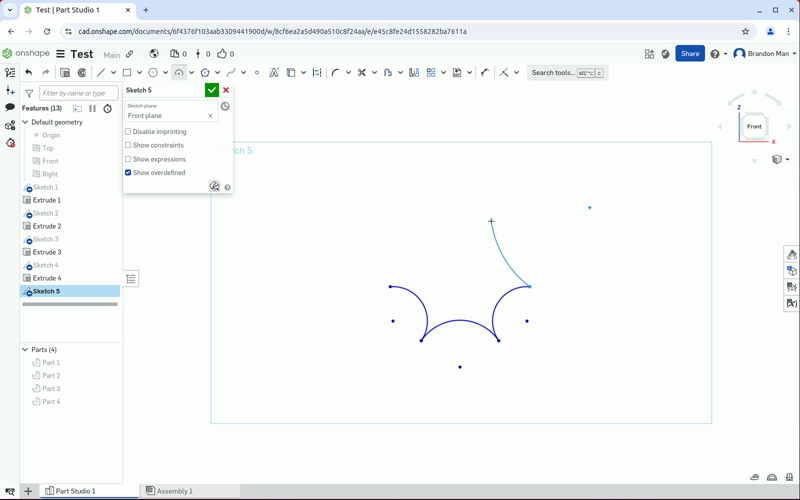
click(491, 220)
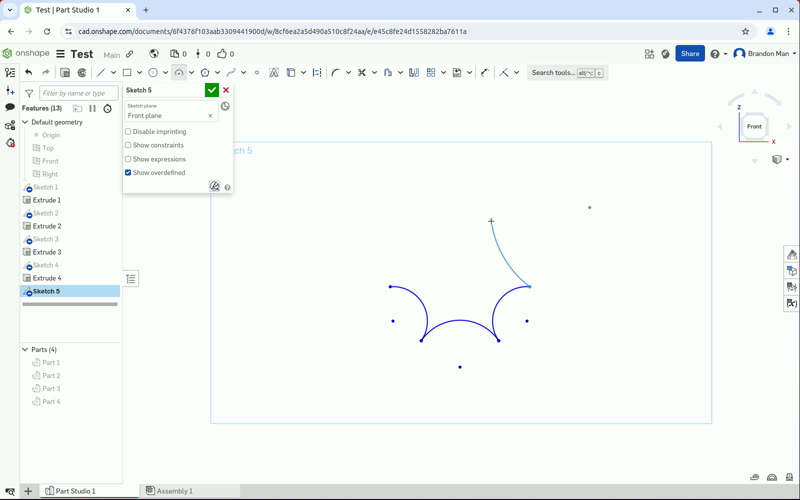
mouse_move(493, 263)
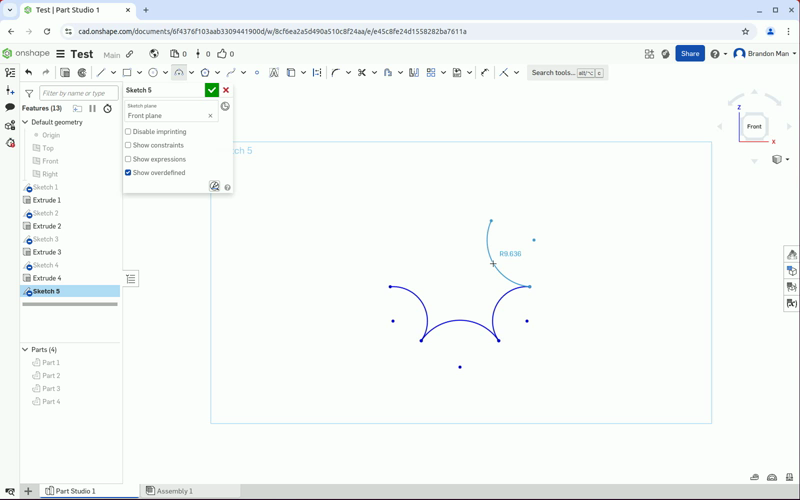
click(493, 263)
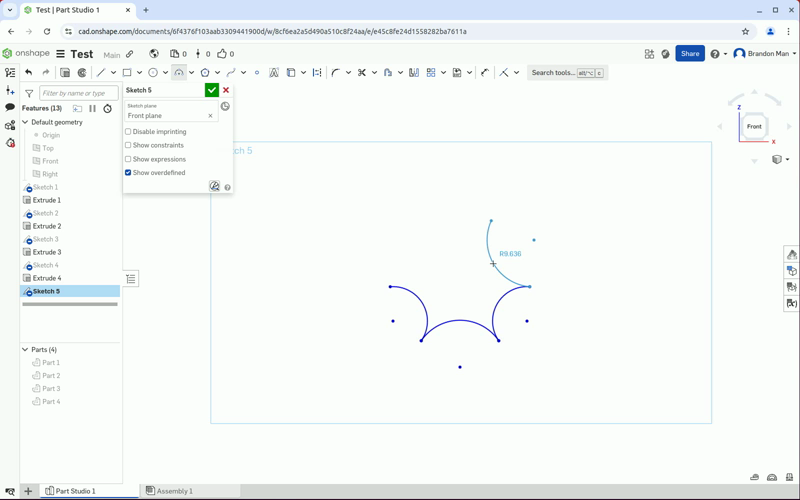
key_up(shift)
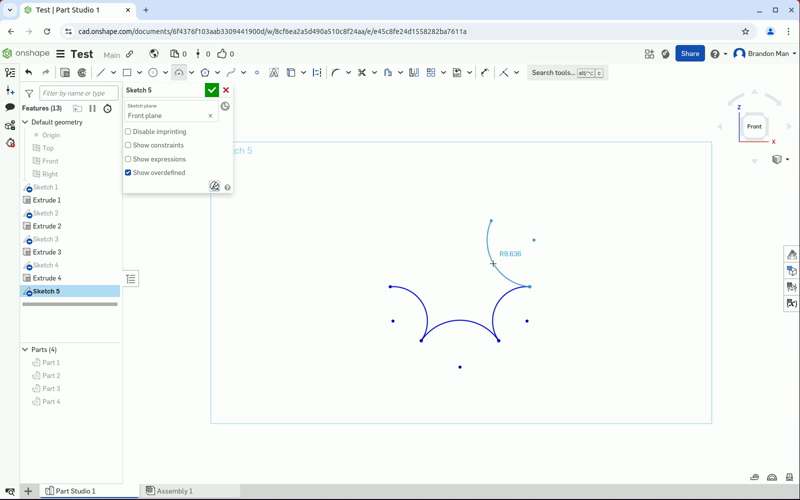
mouse_move(491, 220)
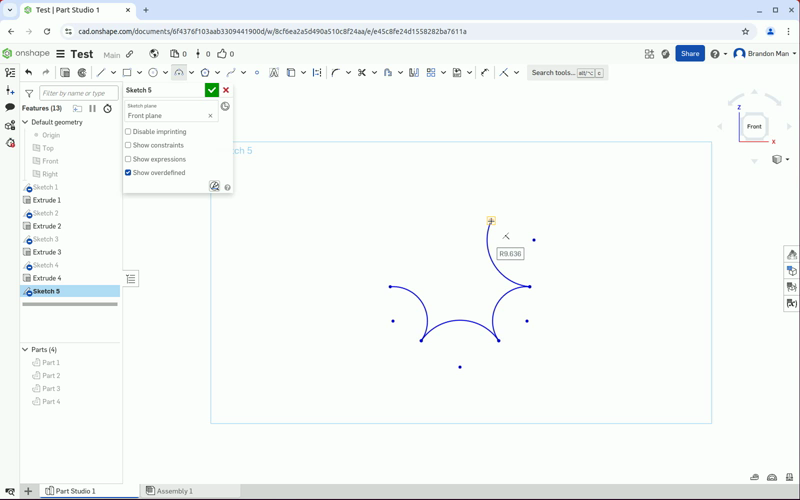
click(491, 220)
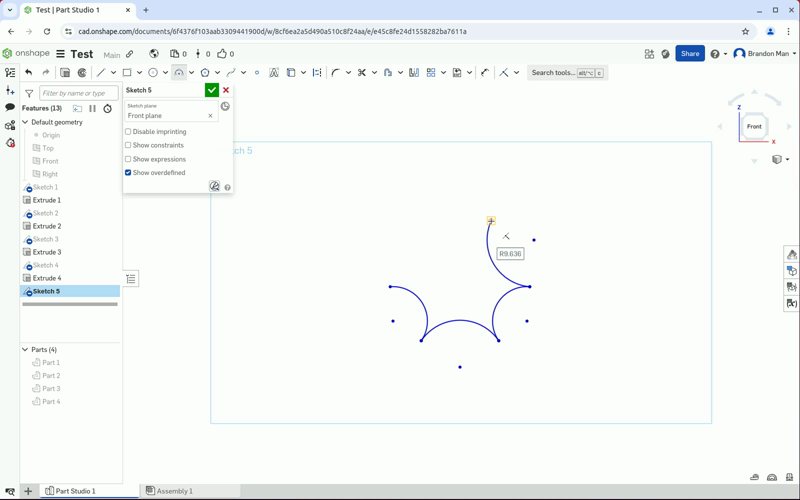
key_down(shift)
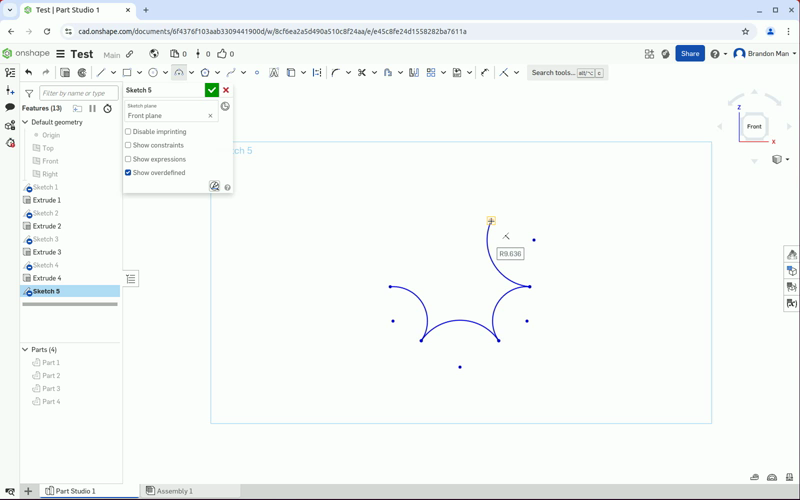
mouse_move(428, 220)
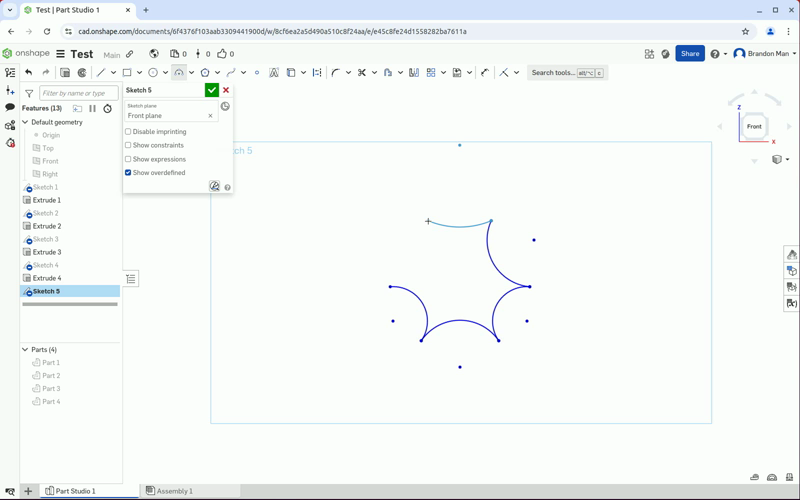
click(428, 220)
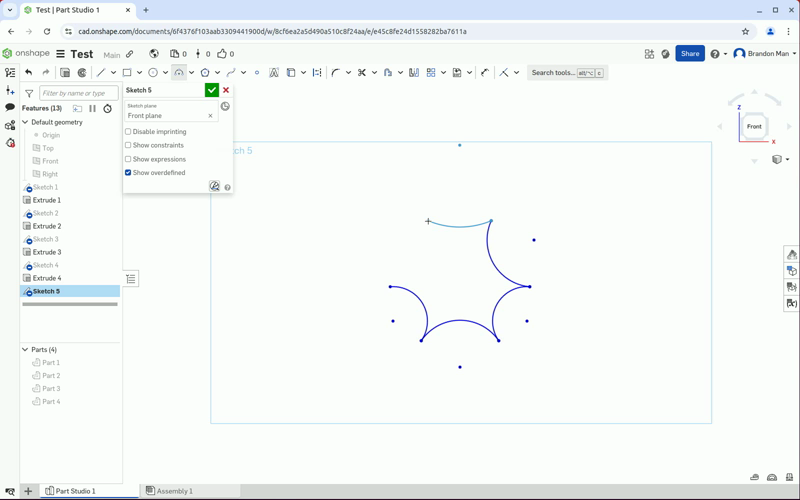
mouse_move(459, 240)
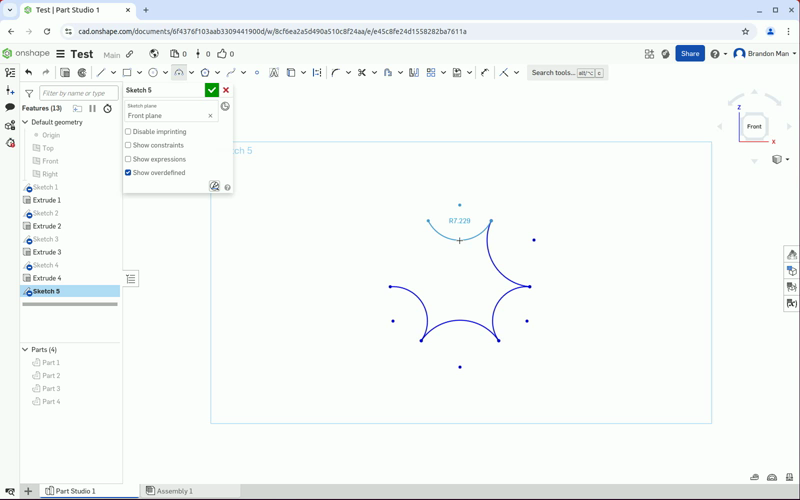
click(459, 240)
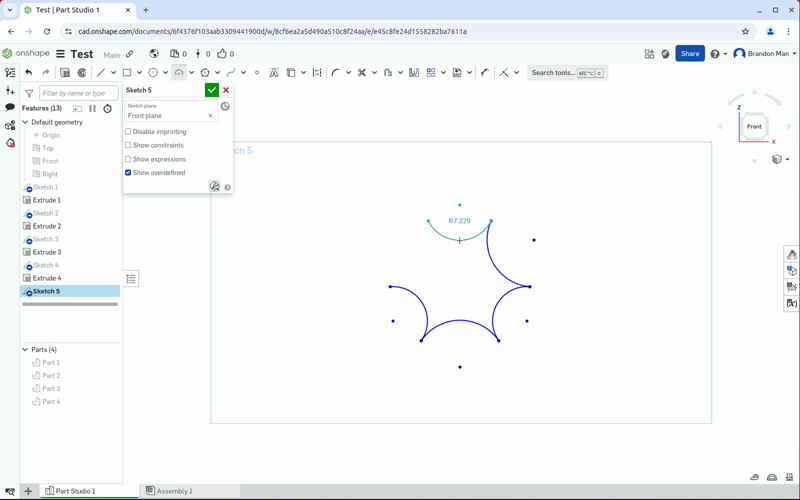
key_up(shift)
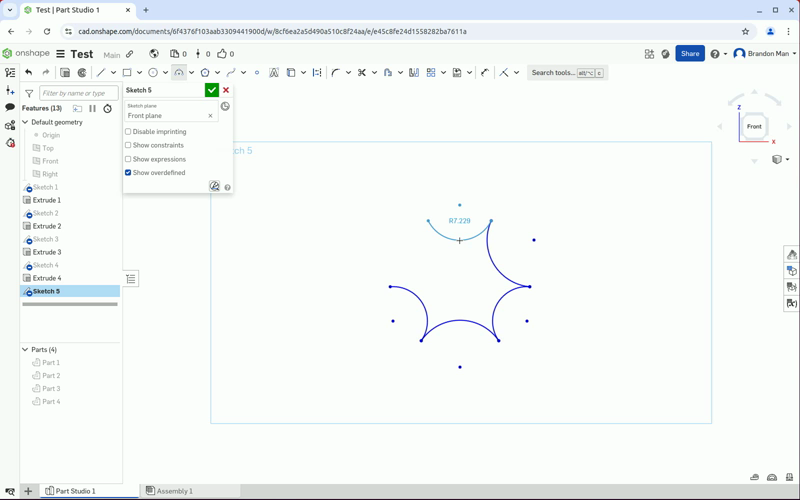
mouse_move(428, 220)
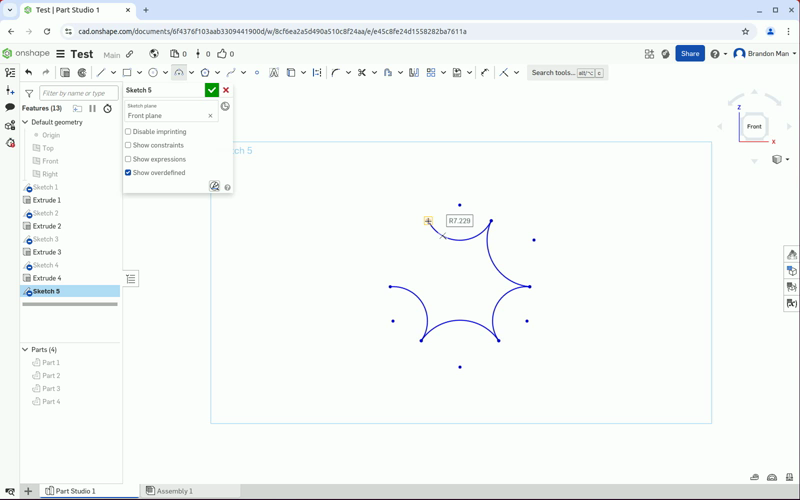
click(428, 220)
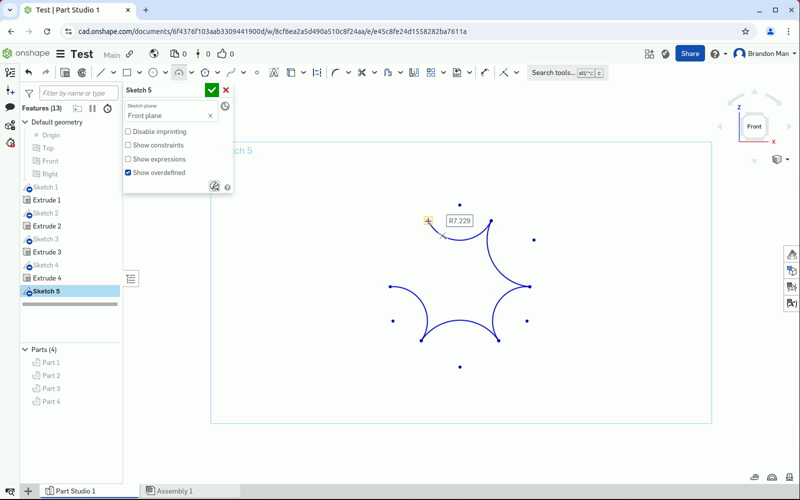
mouse_move(390, 286)
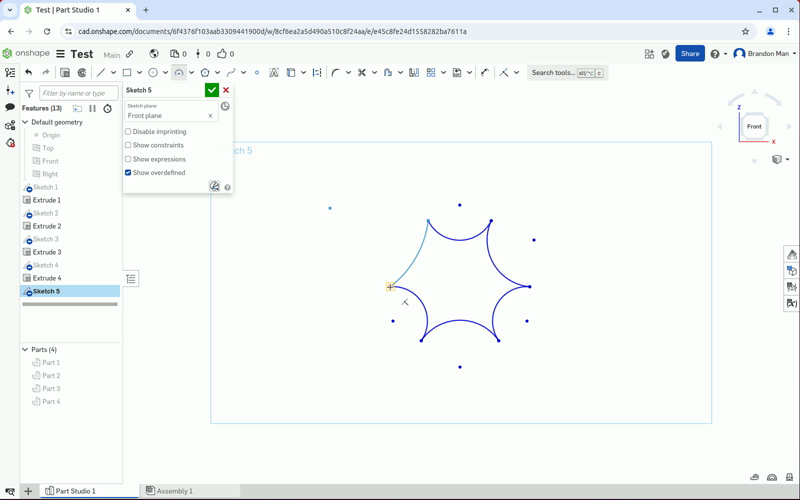
click(390, 286)
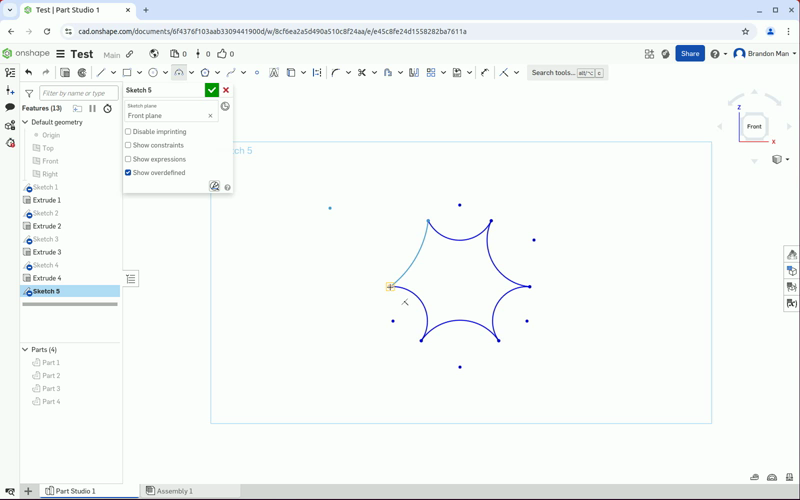
key_down(shift)
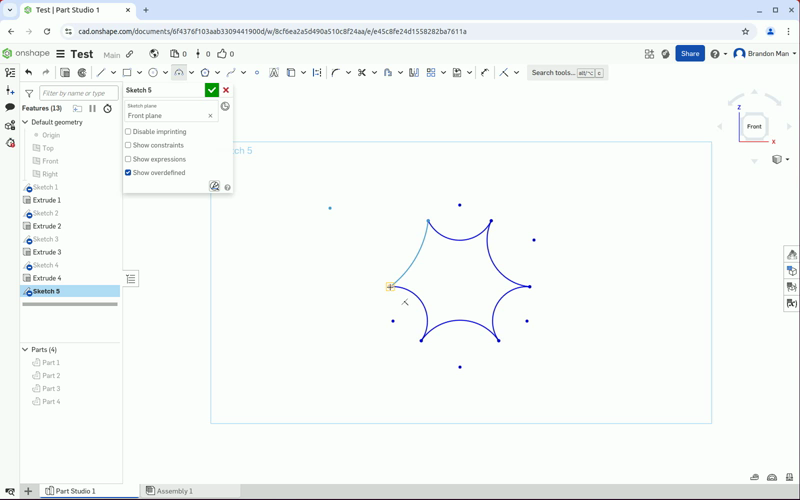
mouse_move(426, 263)
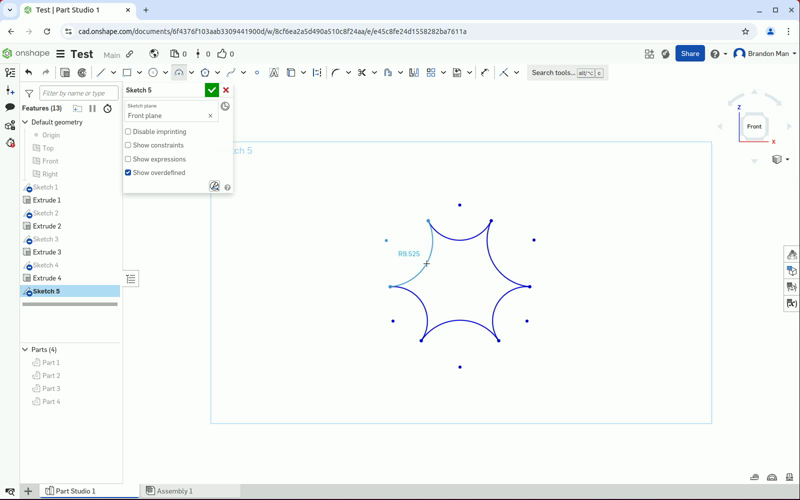
click(426, 263)
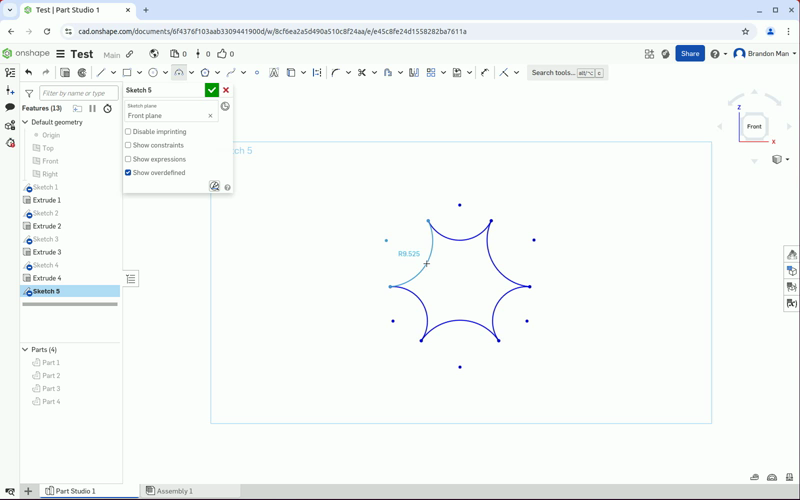
key_up(shift)
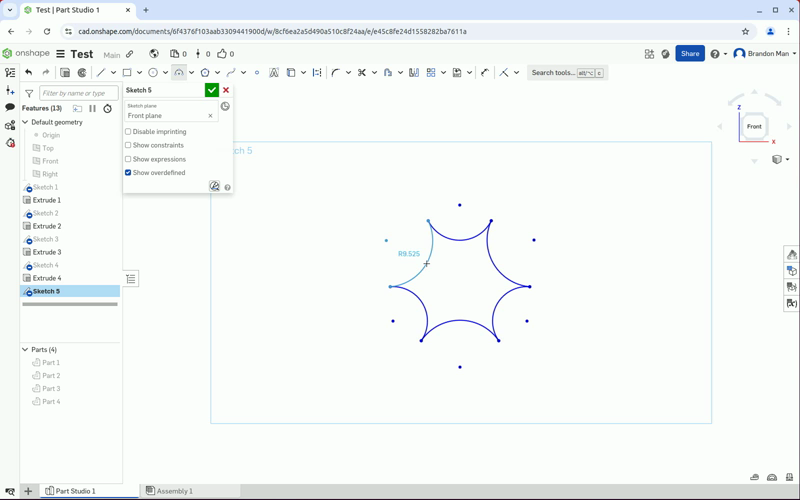
key(esc)
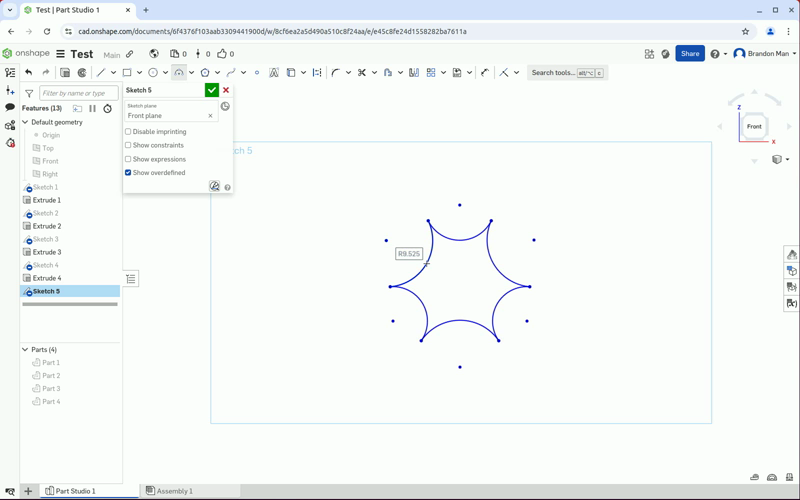
key(c)
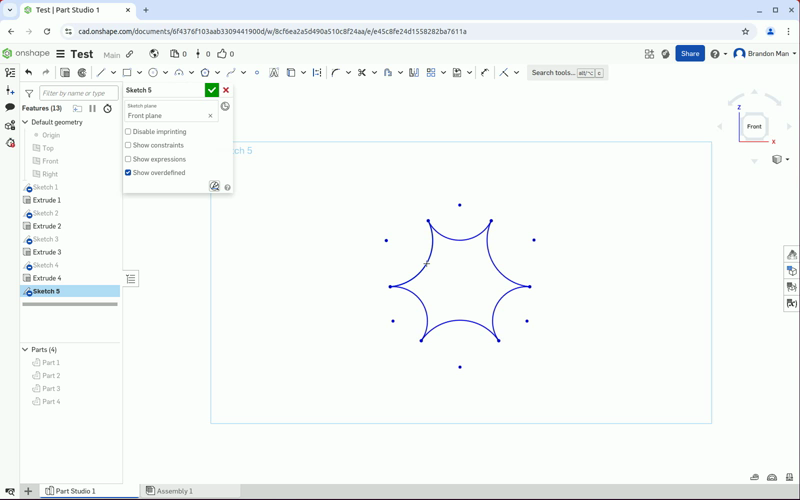
key_down(shift)
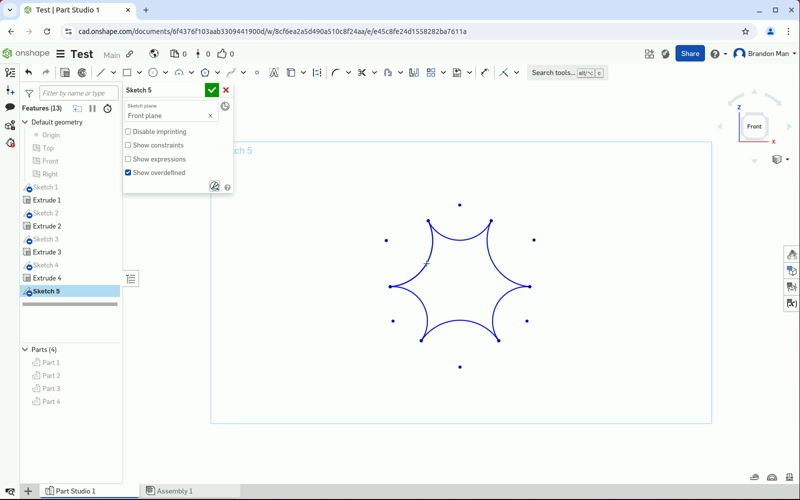
mouse_move(460, 282)
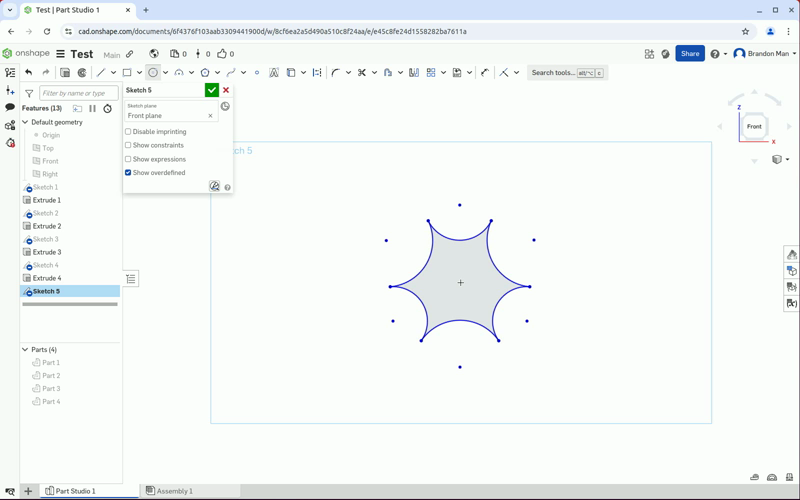
click(460, 282)
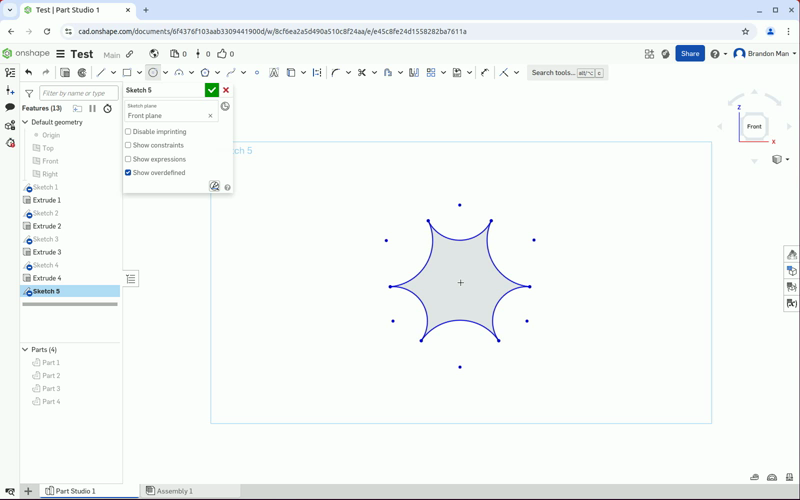
key_up(shift)
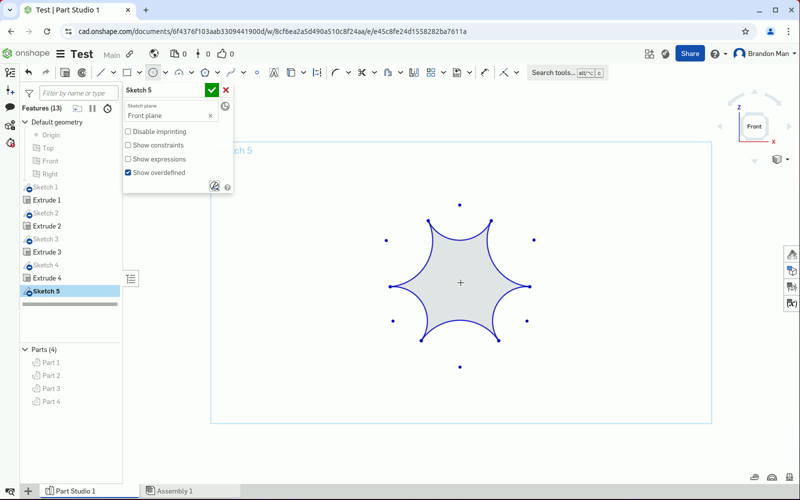
mouse_move(495, 282)
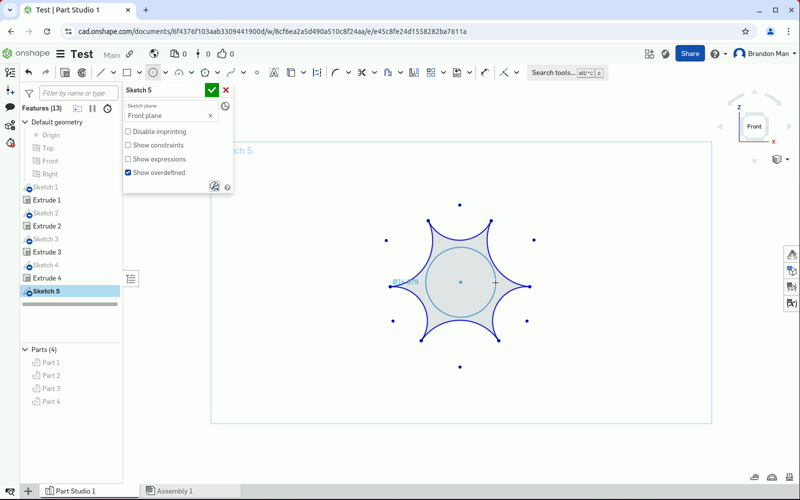
click(495, 282)
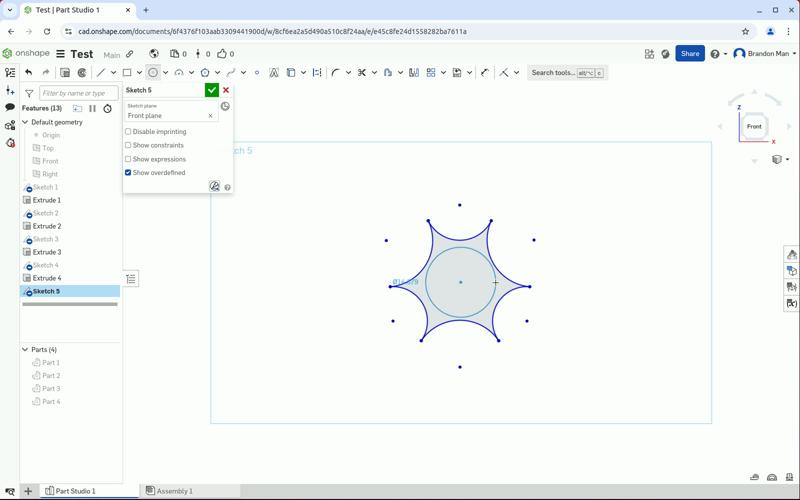
key(esc)
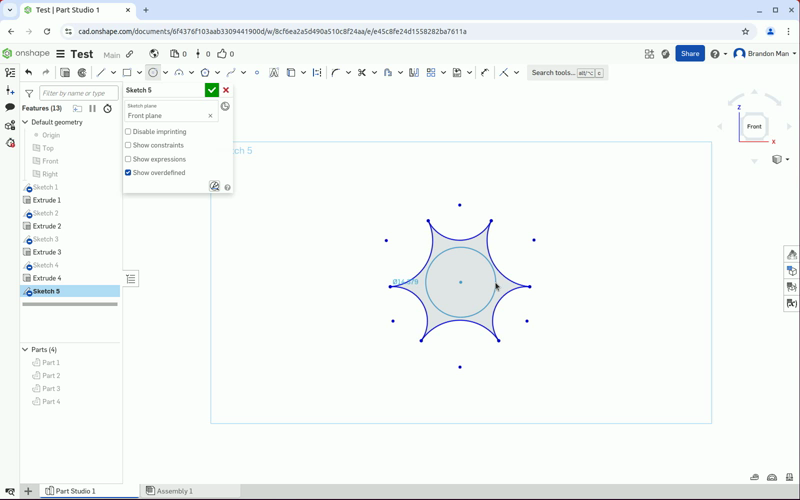
mouse_move(499, 285)
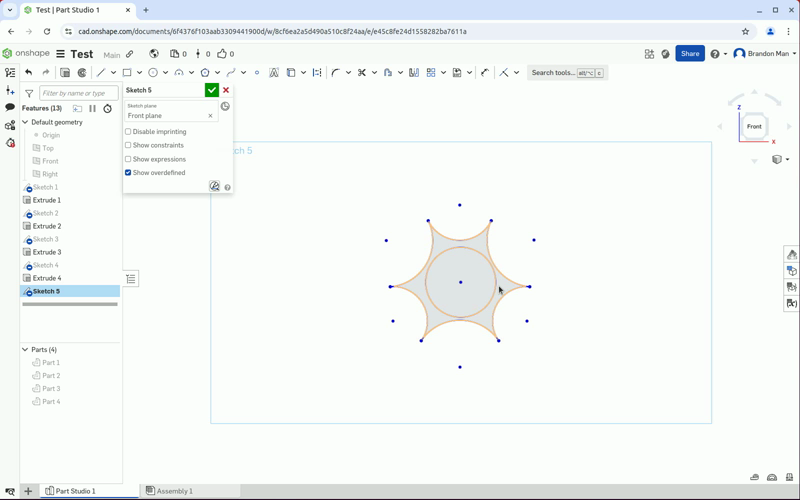
click(499, 285)
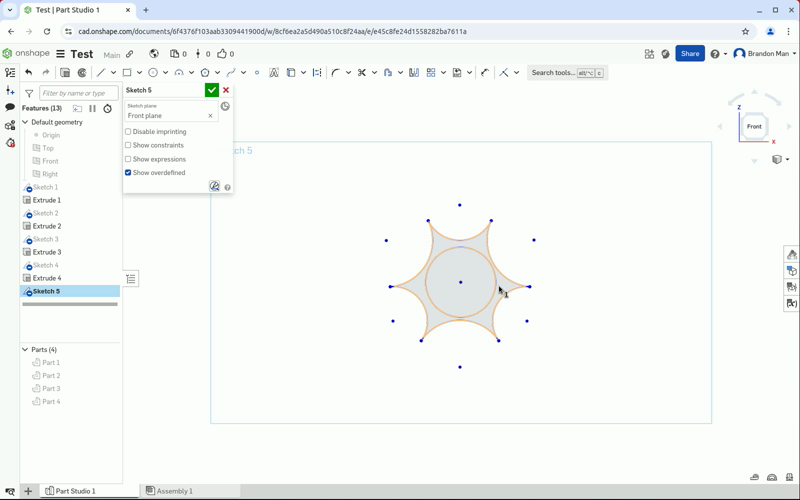
mouse_move(73, 352)
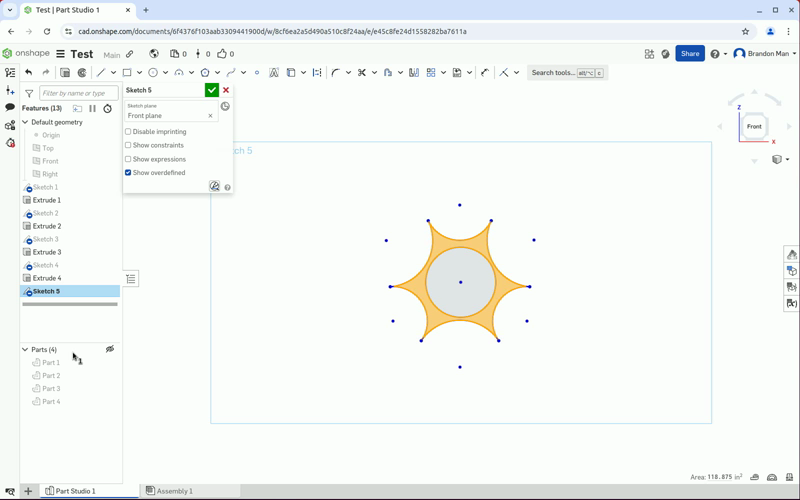
key(shift+y)
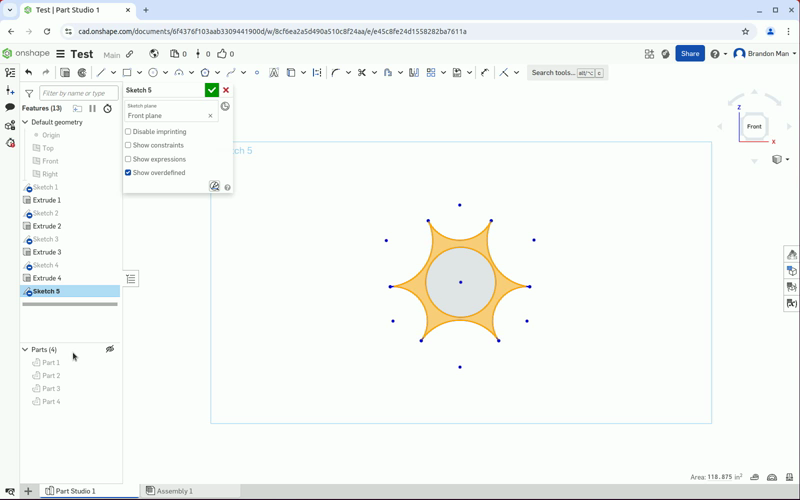
key(shift+e)
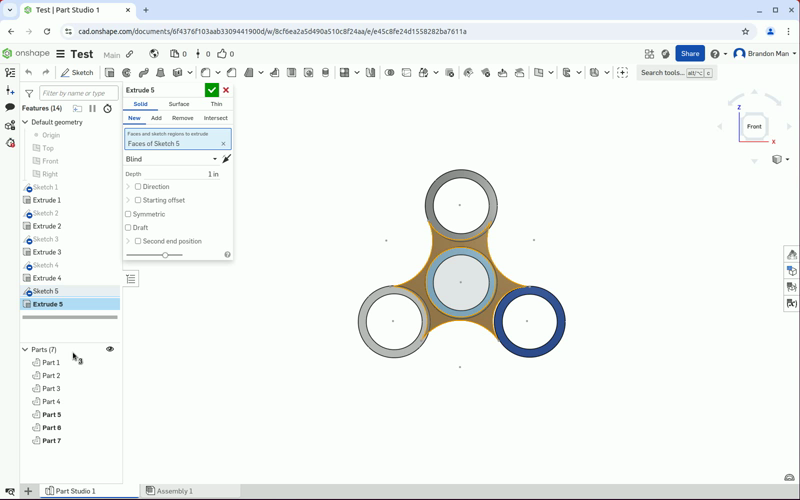
mouse_move(143, 106)
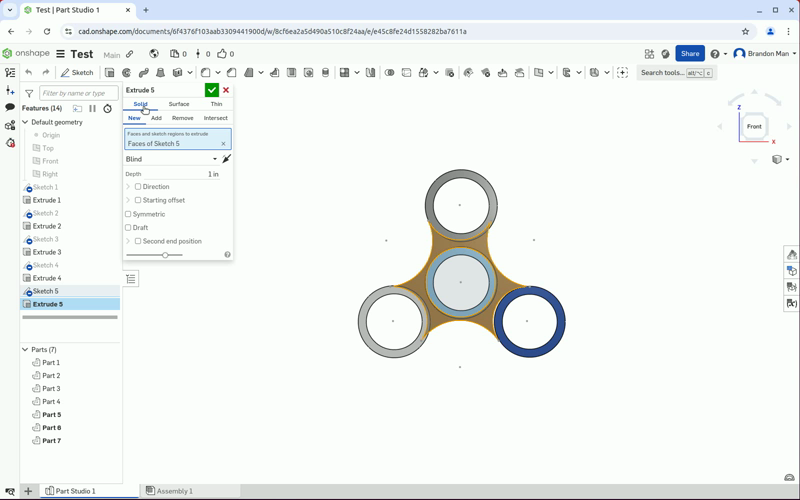
click(143, 106)
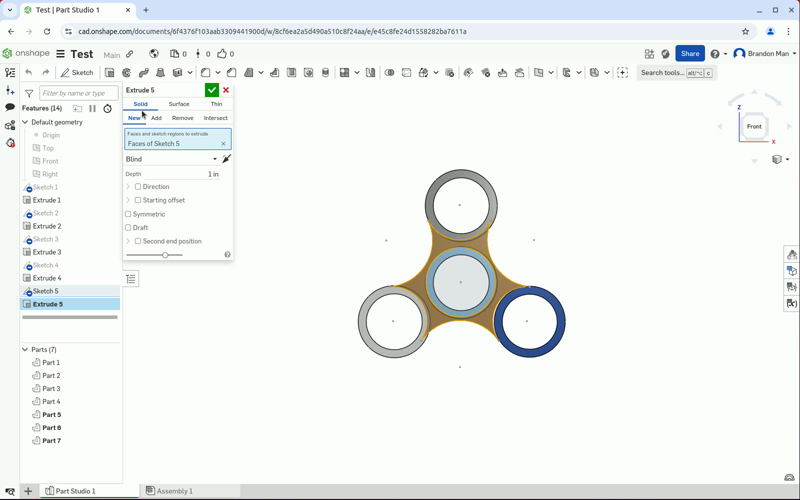
mouse_move(137, 120)
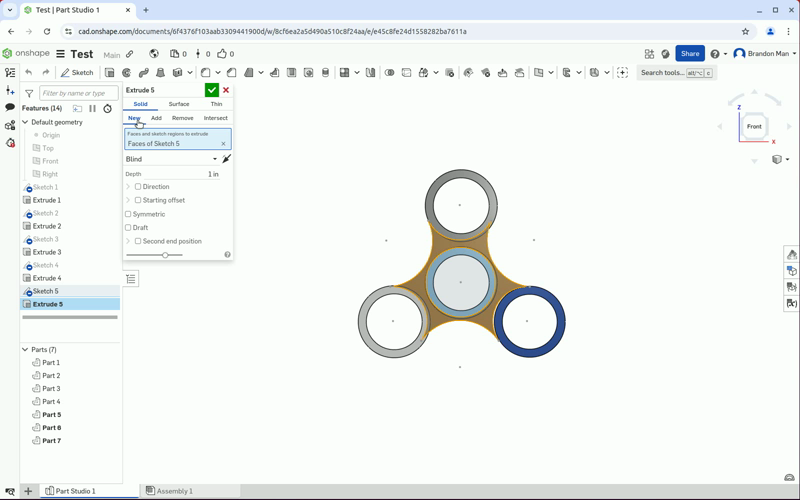
click(137, 120)
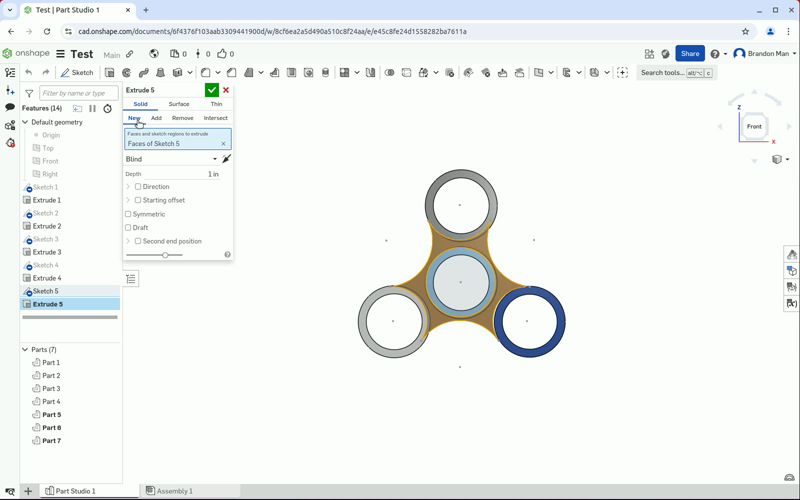
key(tab, 4)
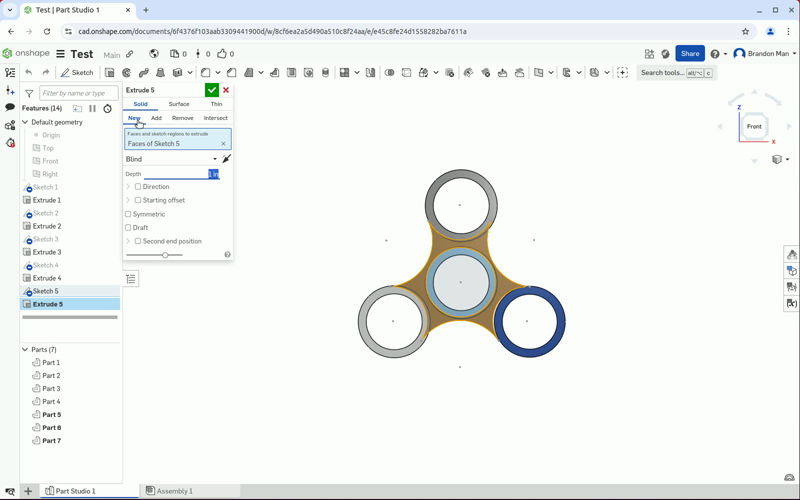
text(3.129)
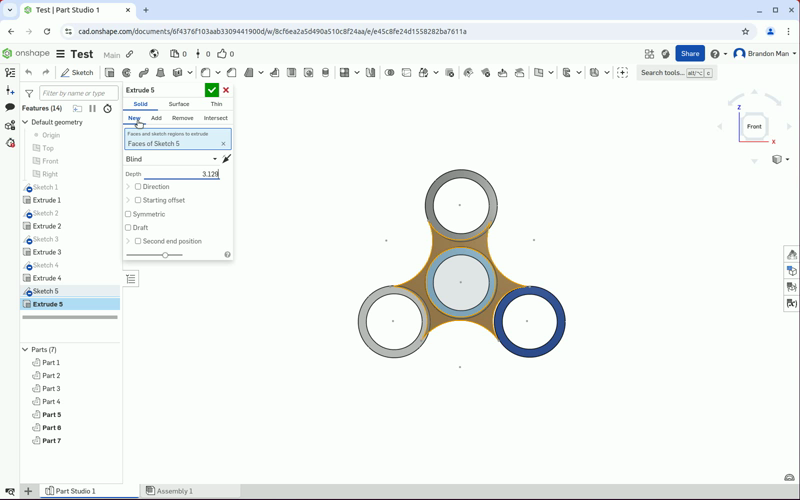
key(enter)
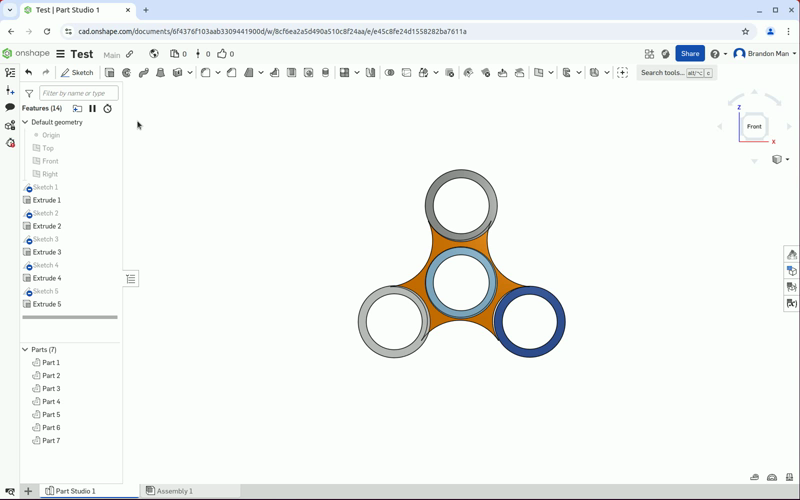
key(shift+h)
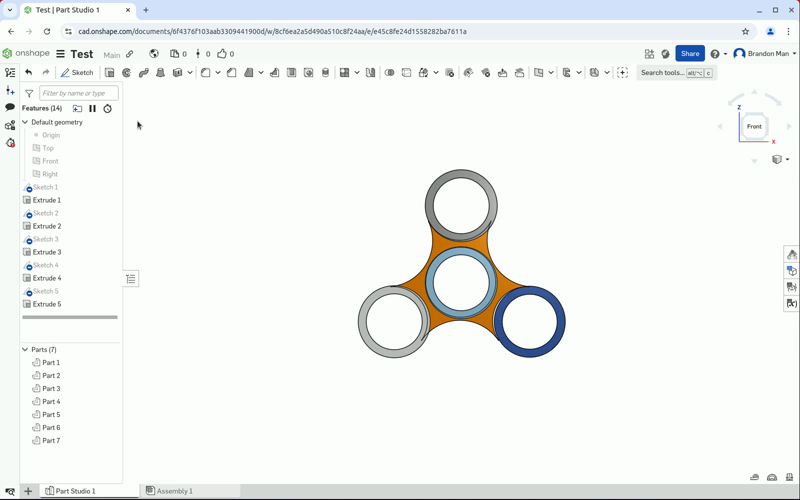
key(shift+h)
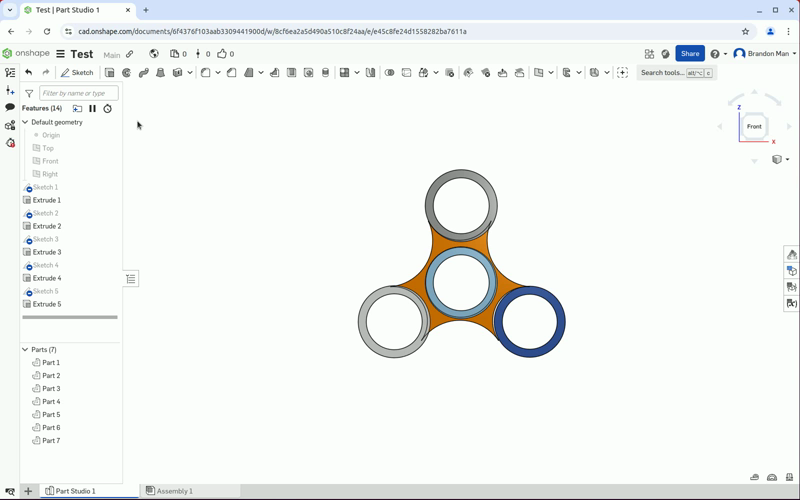
key(shift+7)
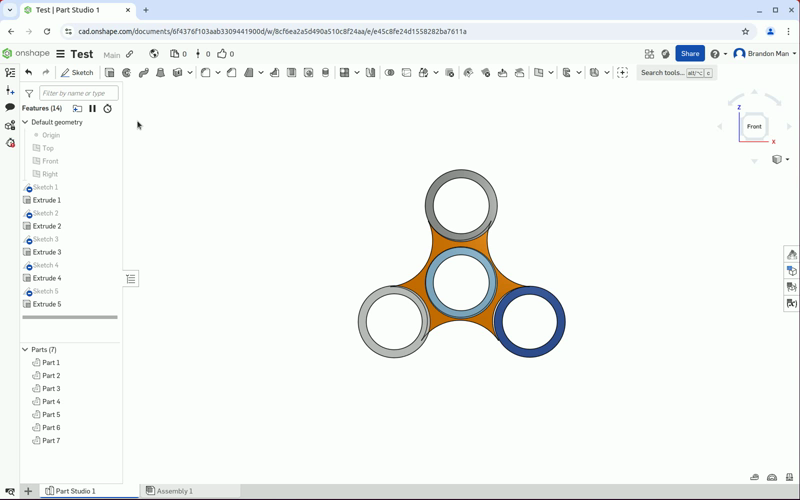
key(left, 2)
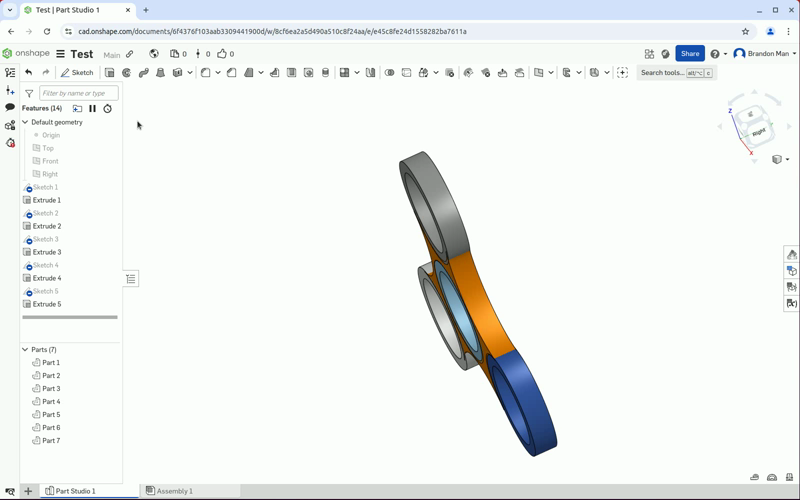
key(down, 2)
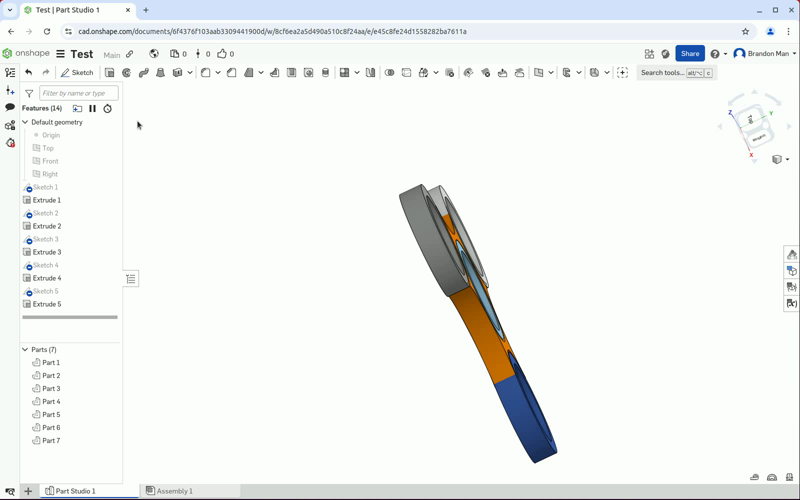
key(up, 2)
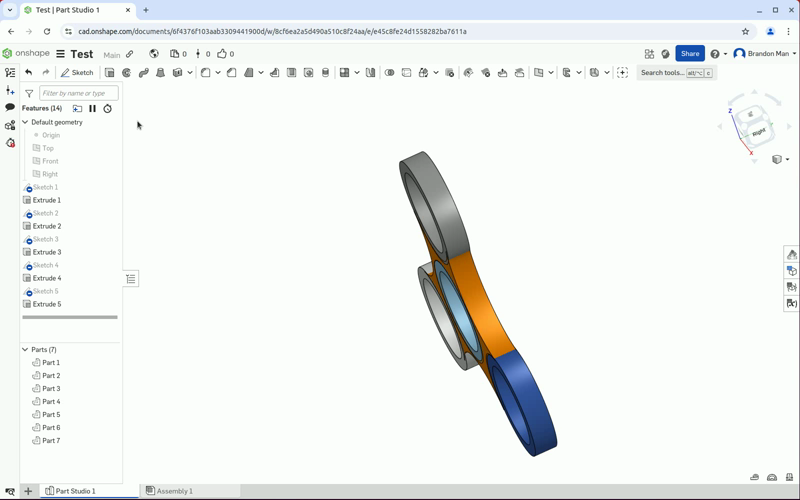
key(right, 2)
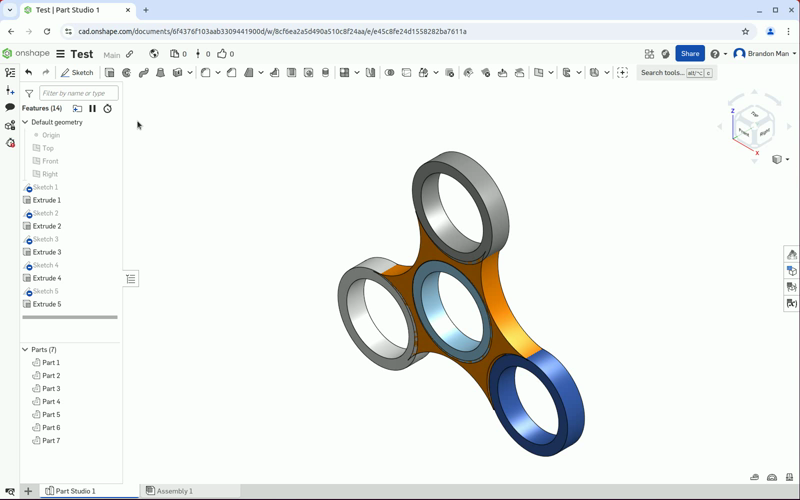
mouse_move(73, 189)
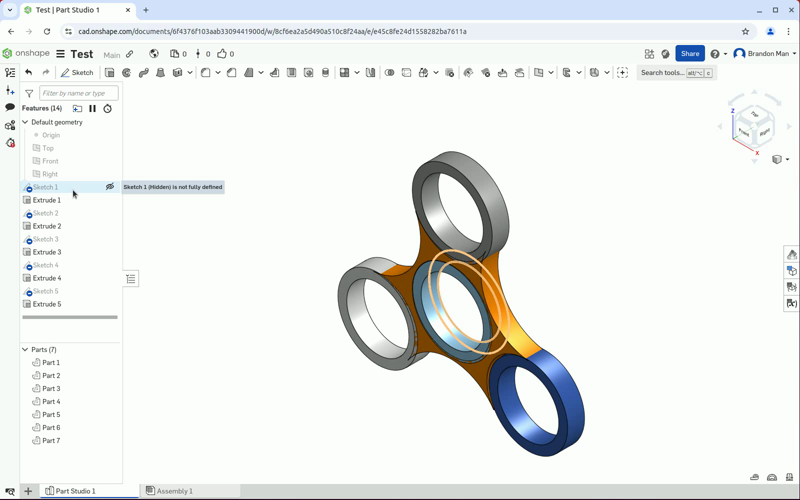
click(73, 189)